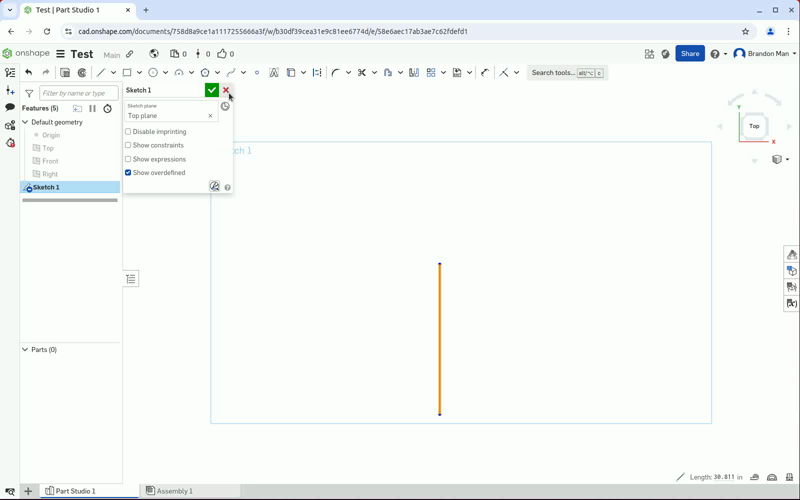
key(shift+h)
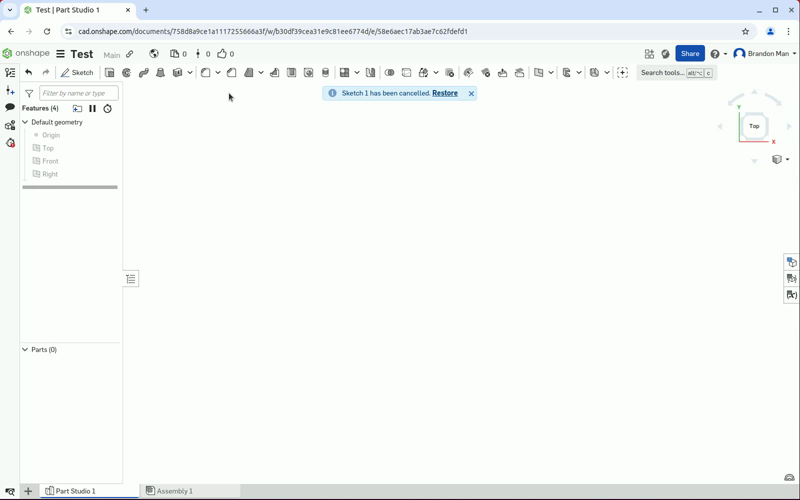
mouse_move(73, 352)
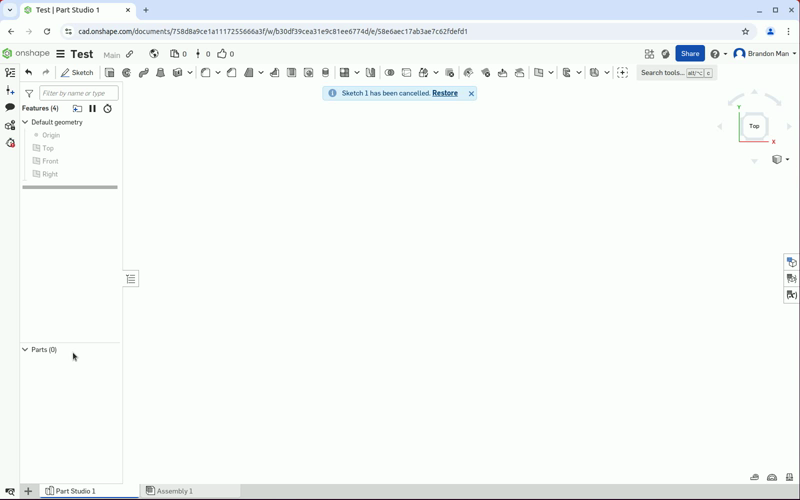
key(y)
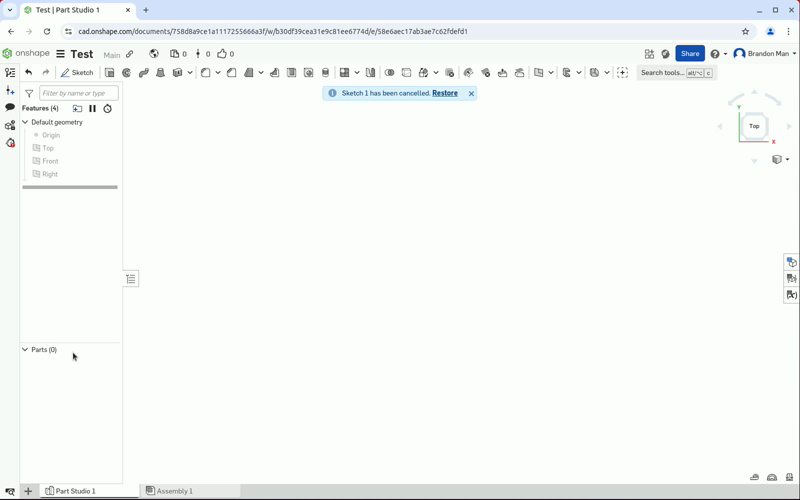
key(shift+p)
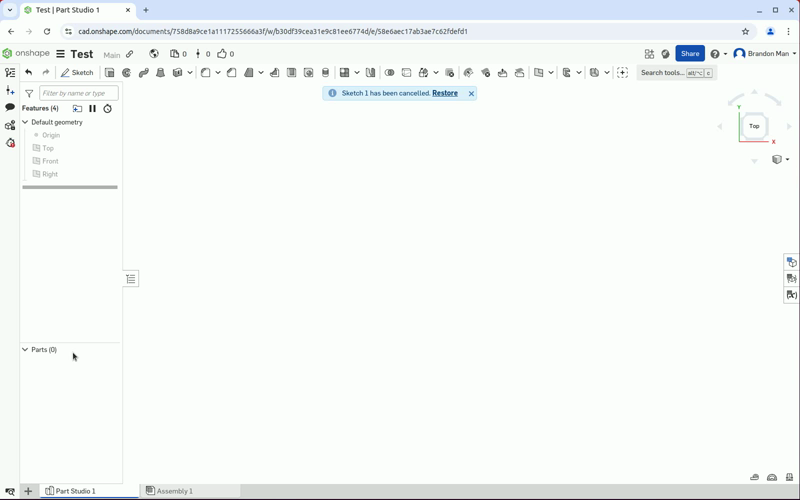
key(space)
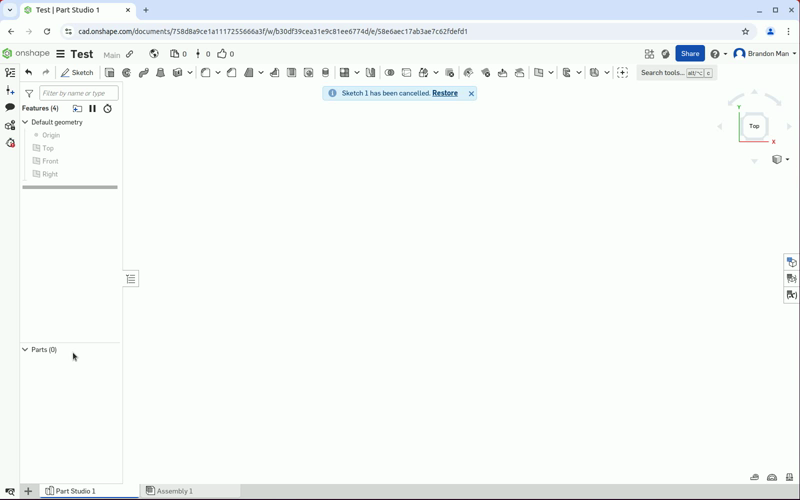
key_down(shift)
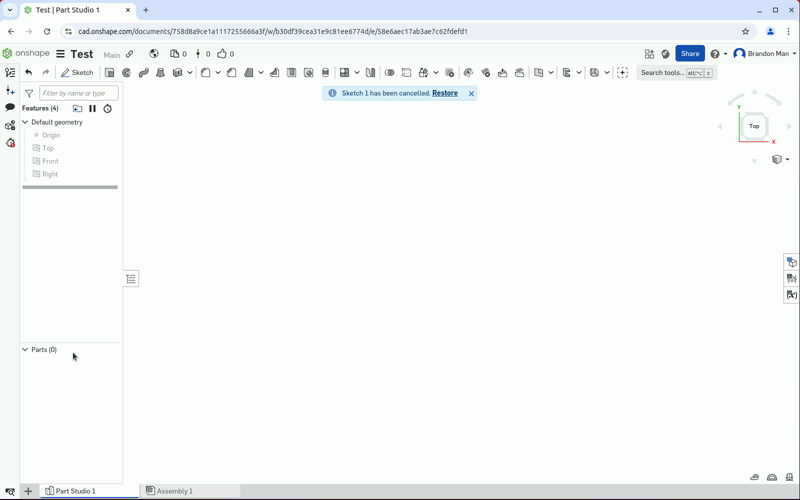
key(up)
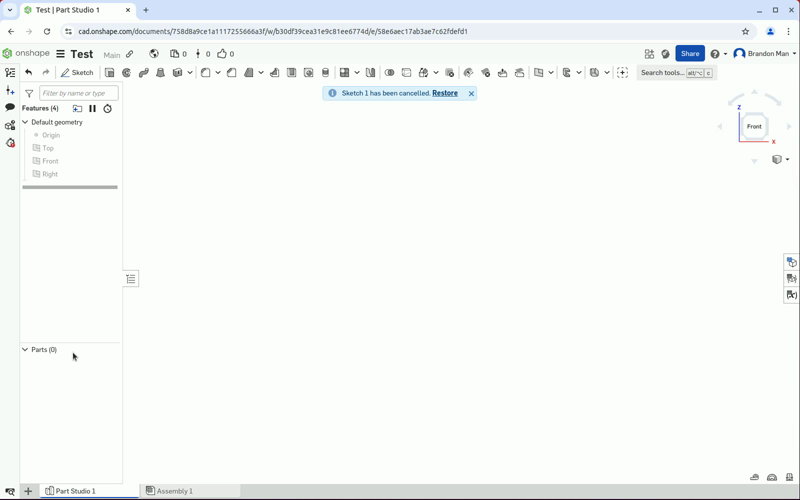
key_up(shift)
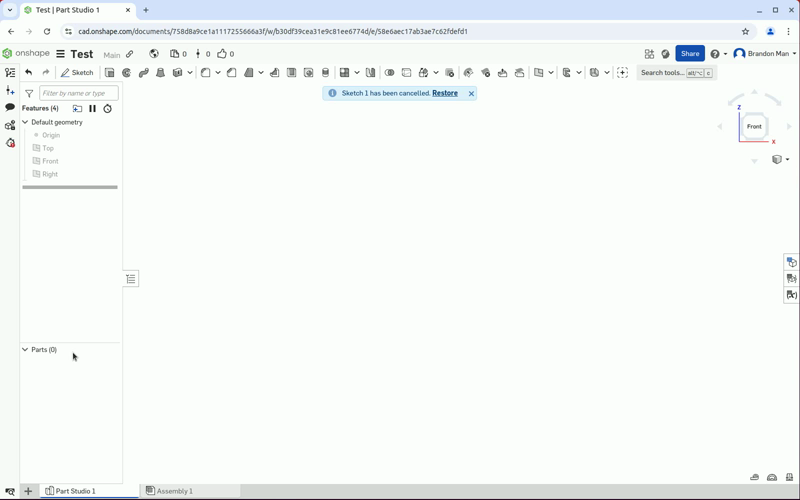
mouse_move(73, 352)
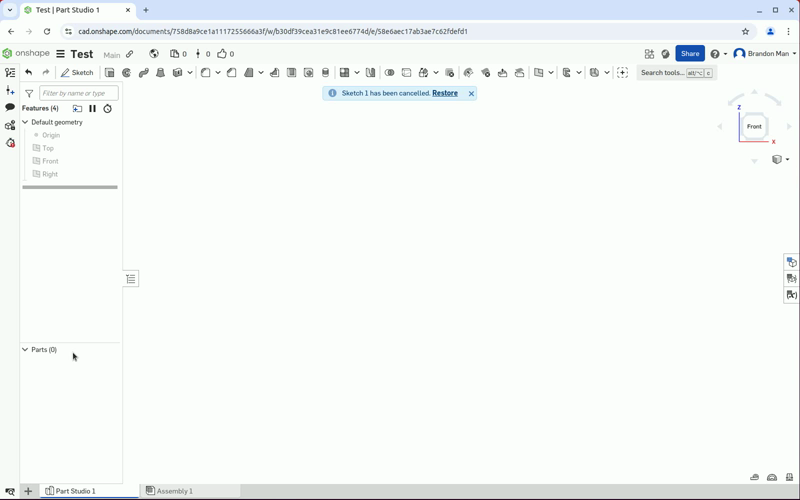
key(shift+y)
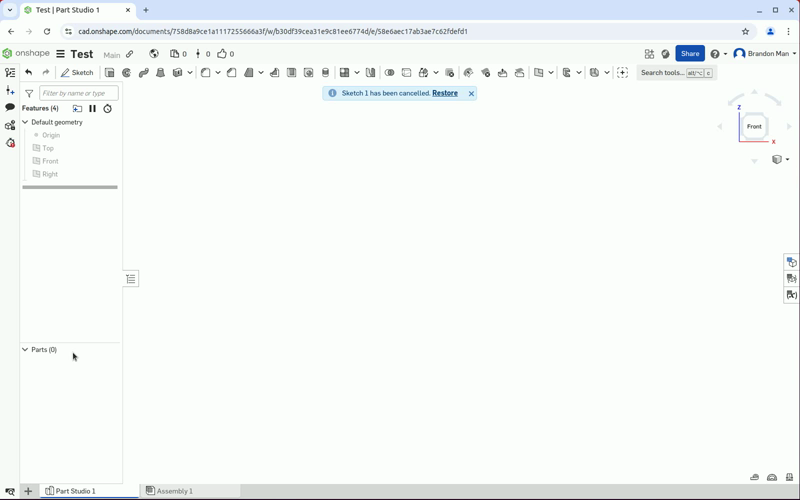
key(shift+s)
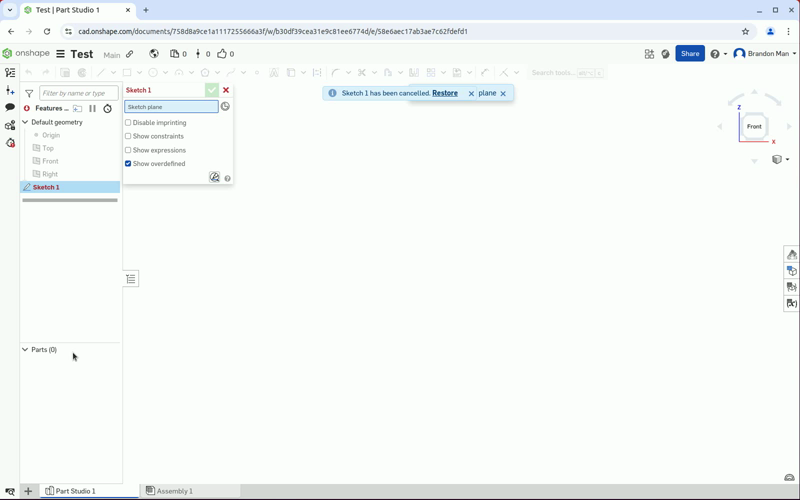
mouse_move(73, 163)
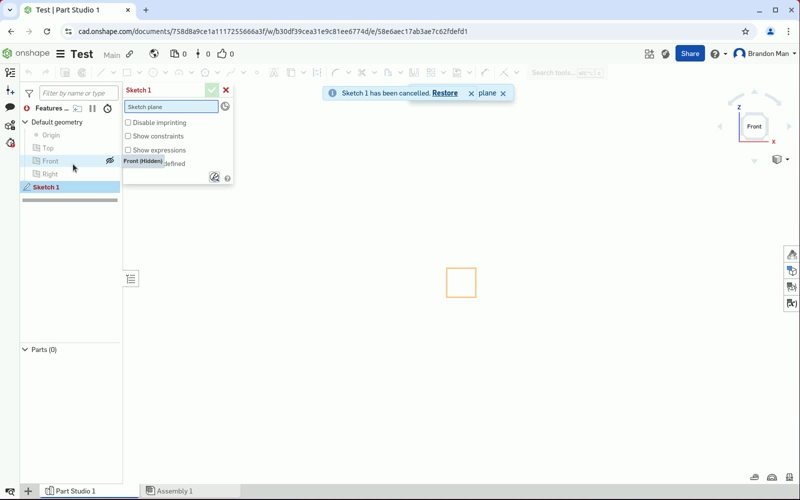
click(73, 163)
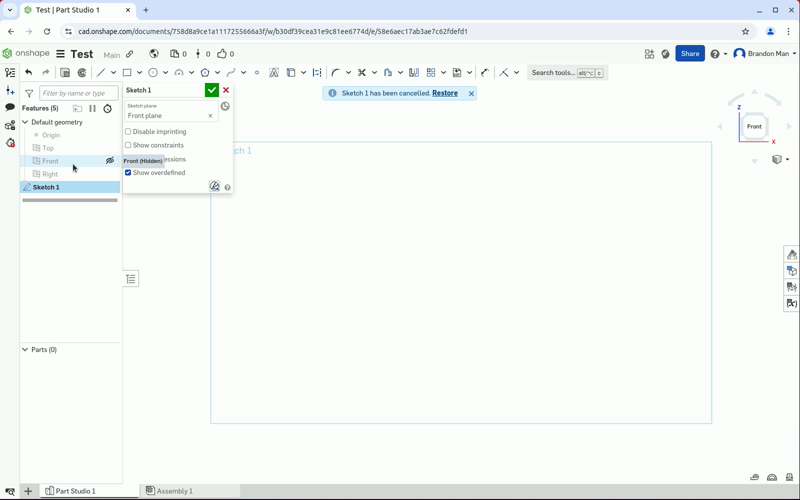
mouse_move(73, 352)
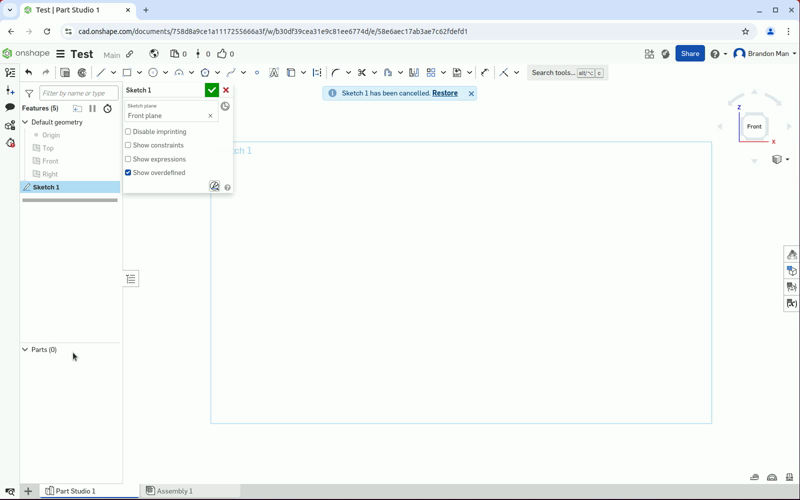
key(y)
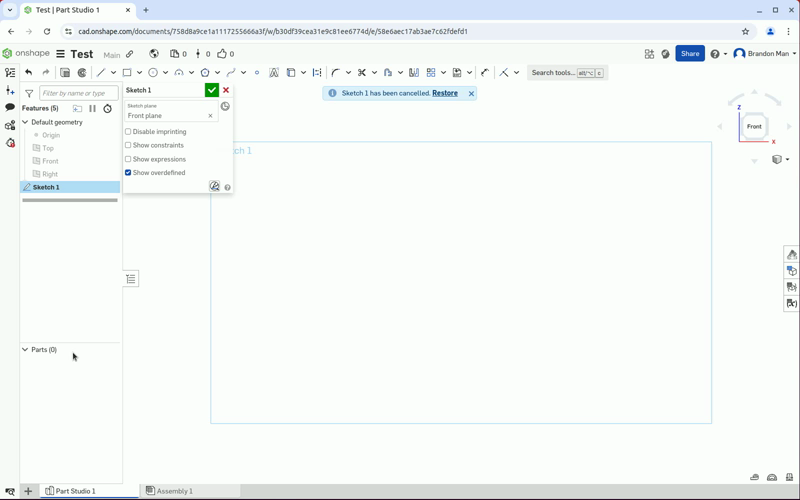
key(c)
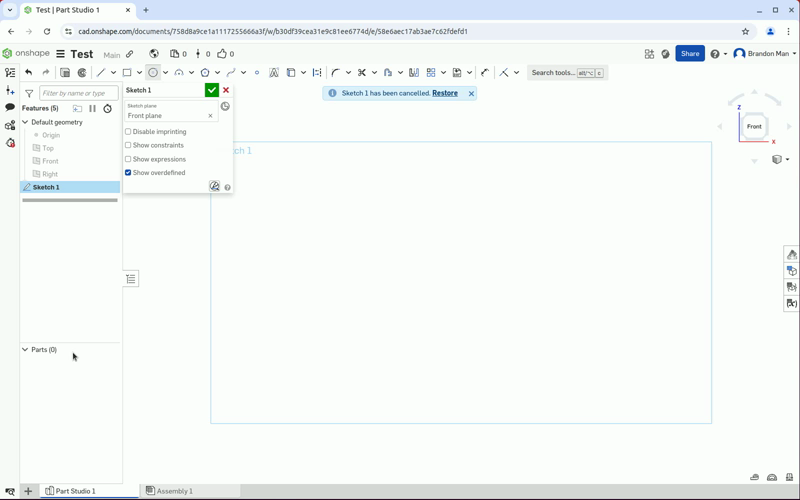
key_down(shift)
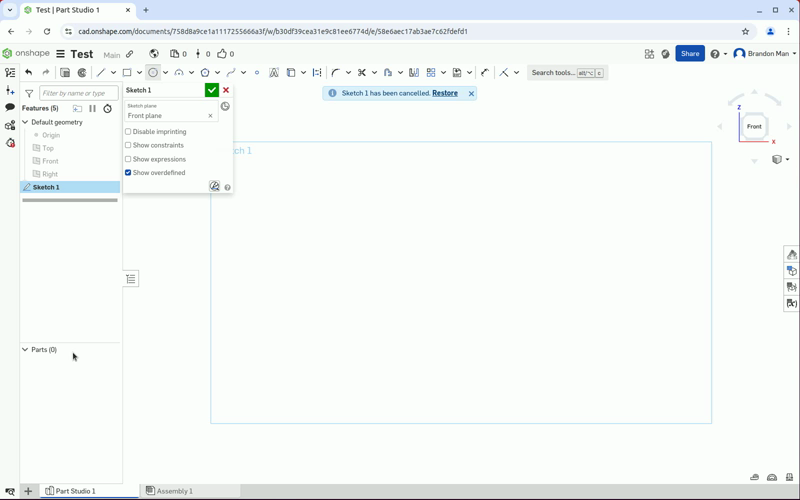
mouse_move(461, 282)
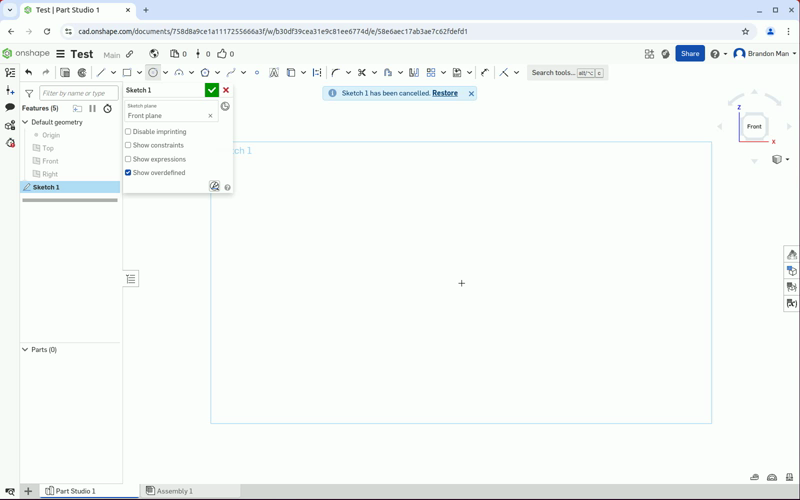
click(461, 282)
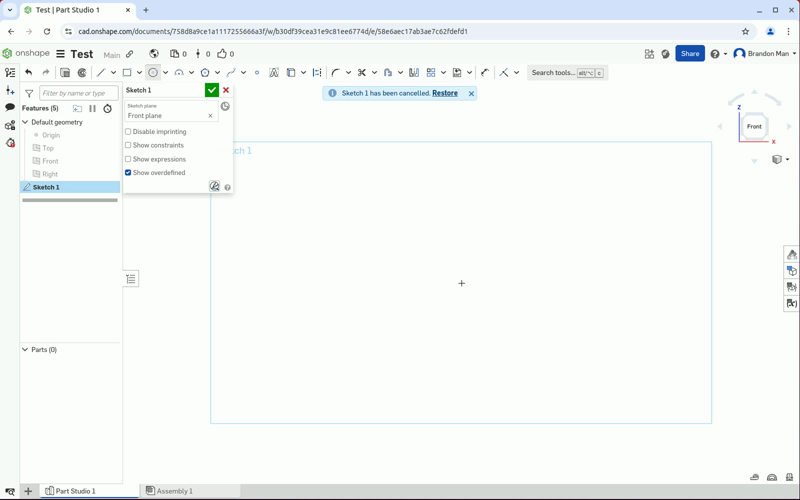
key_up(shift)
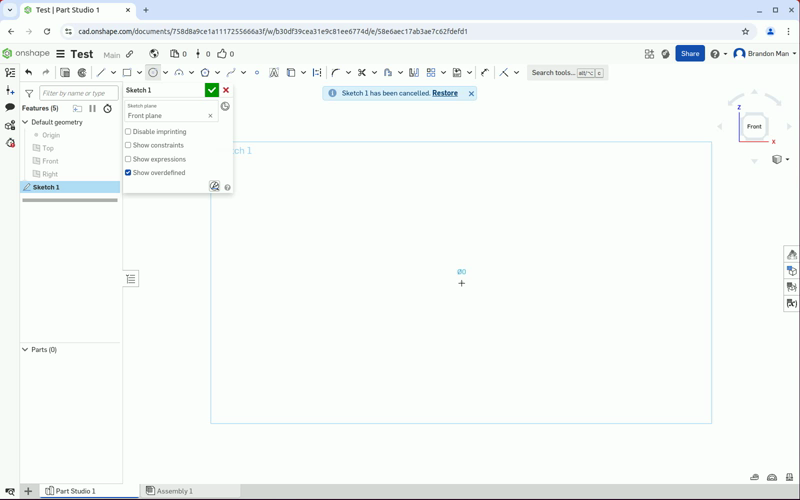
mouse_move(491, 282)
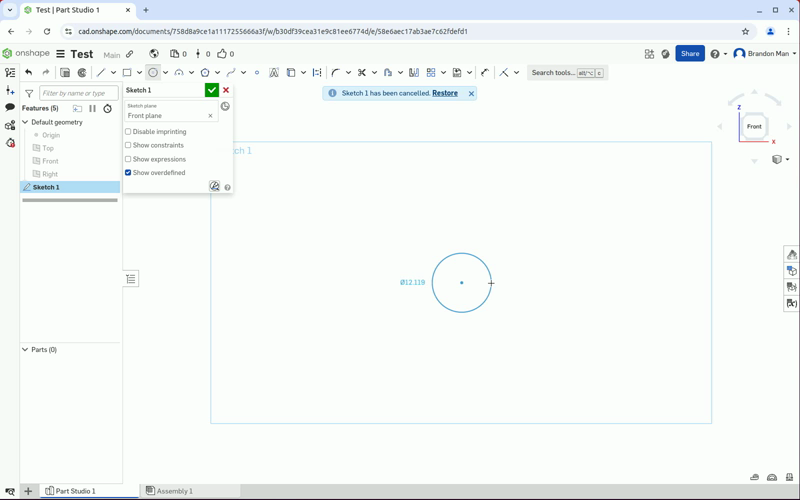
click(491, 282)
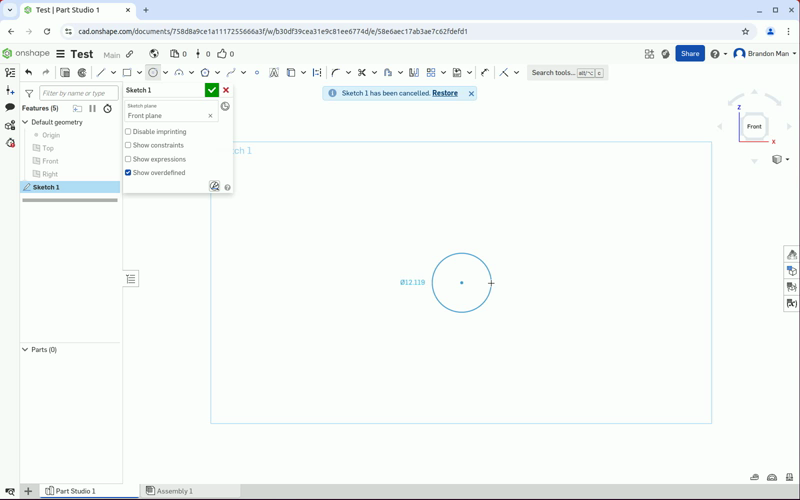
key(esc)
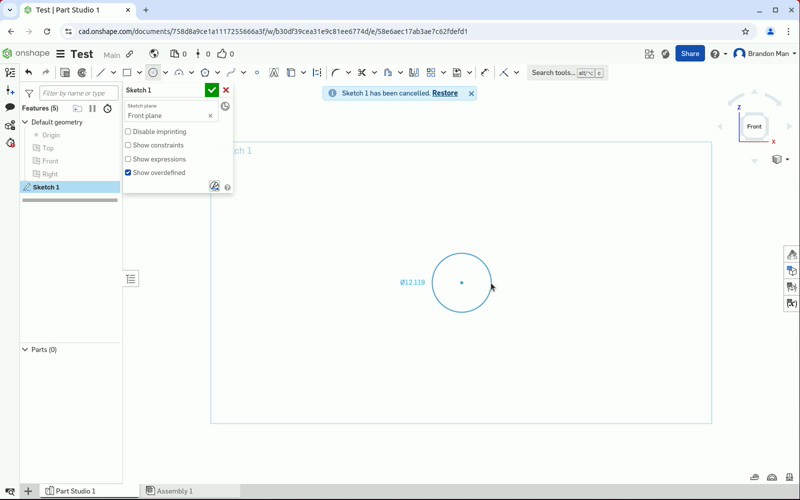
key(c)
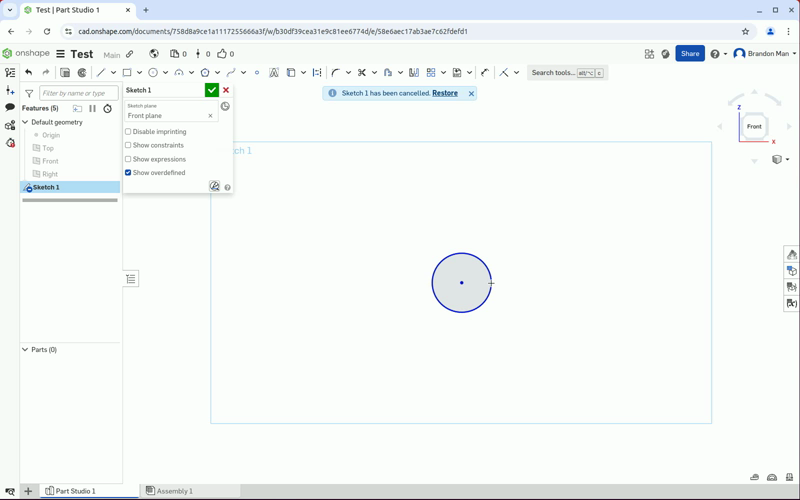
key_down(shift)
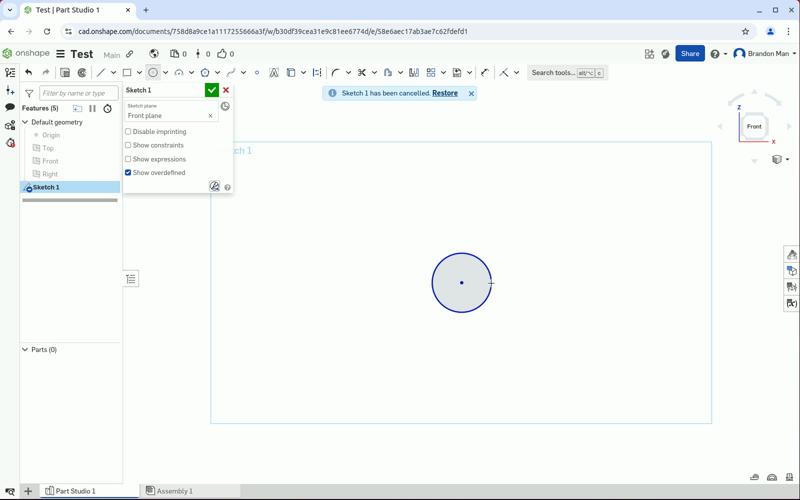
mouse_move(461, 282)
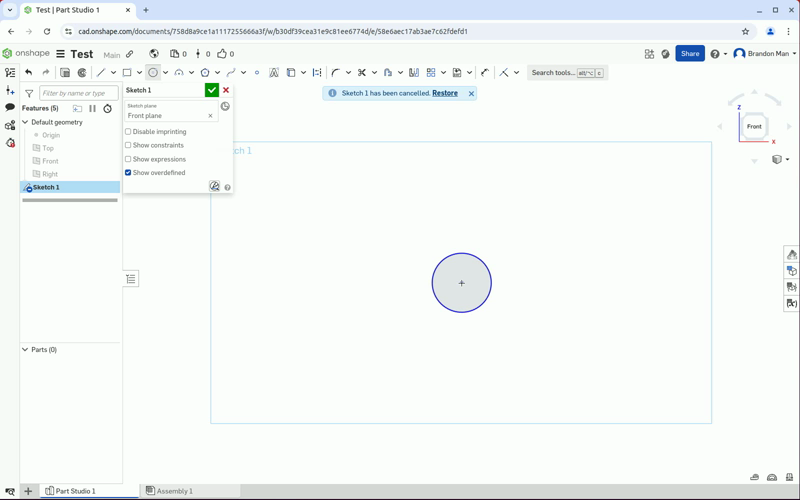
click(461, 282)
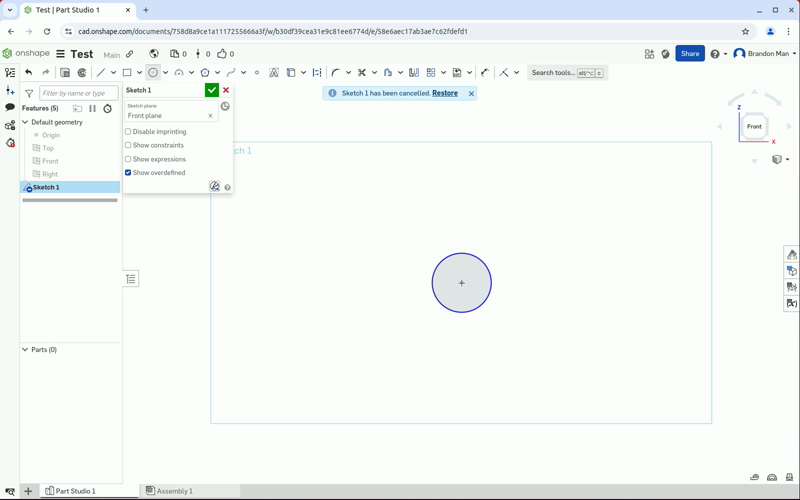
key_up(shift)
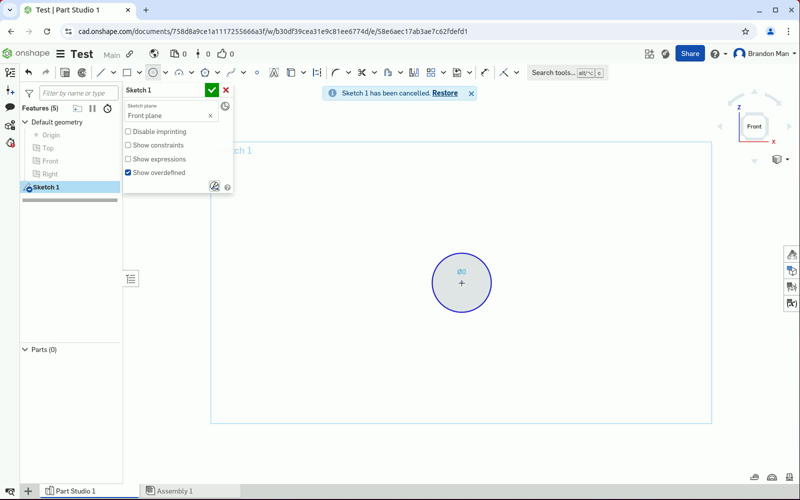
mouse_move(483, 282)
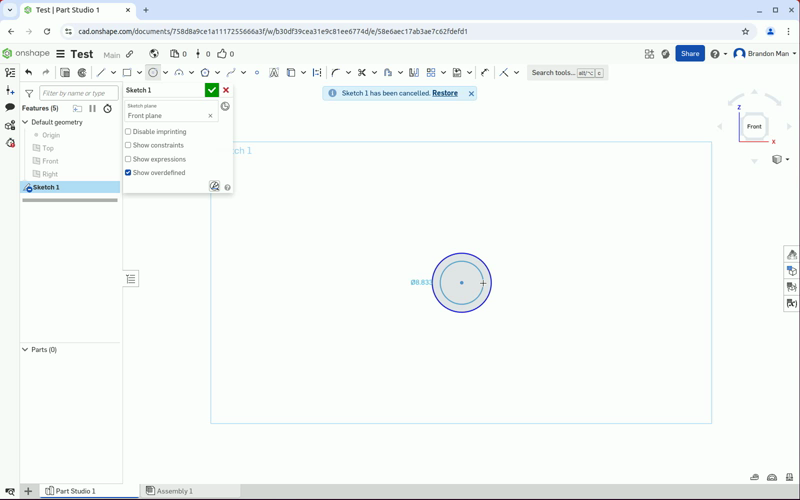
click(483, 282)
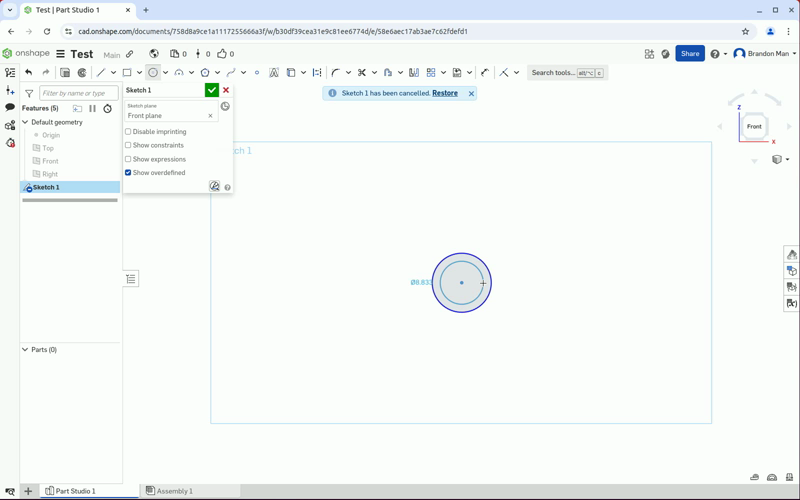
key(esc)
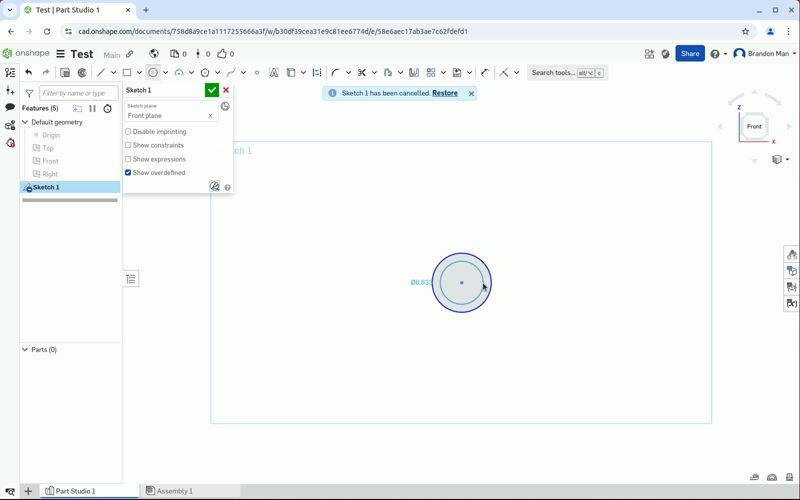
mouse_move(453, 256)
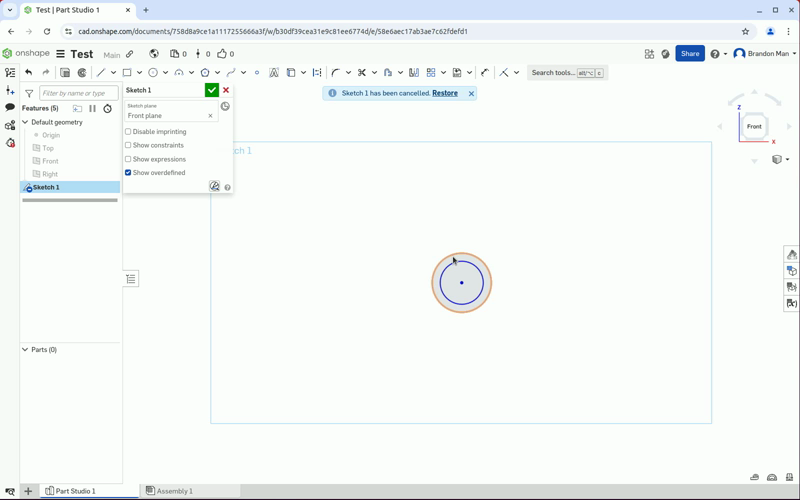
scroll(6)
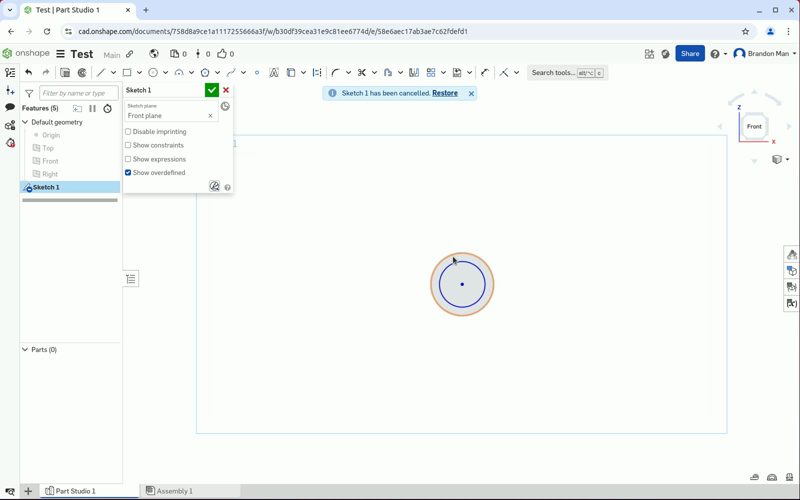
scroll(6)
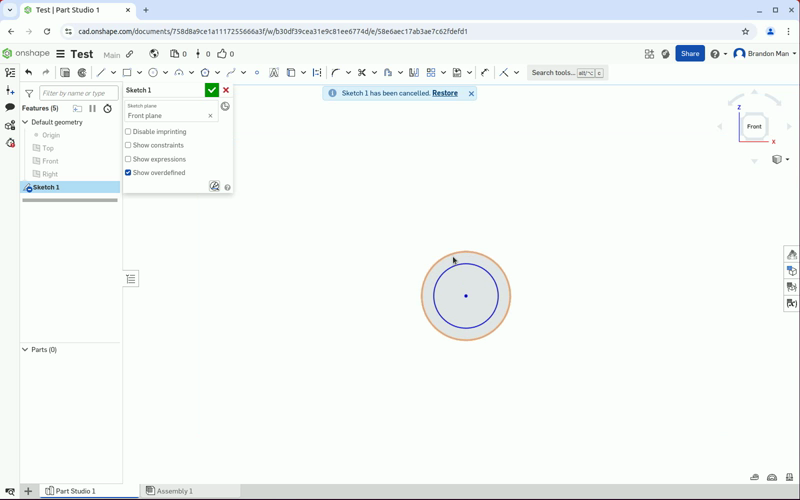
scroll(6)
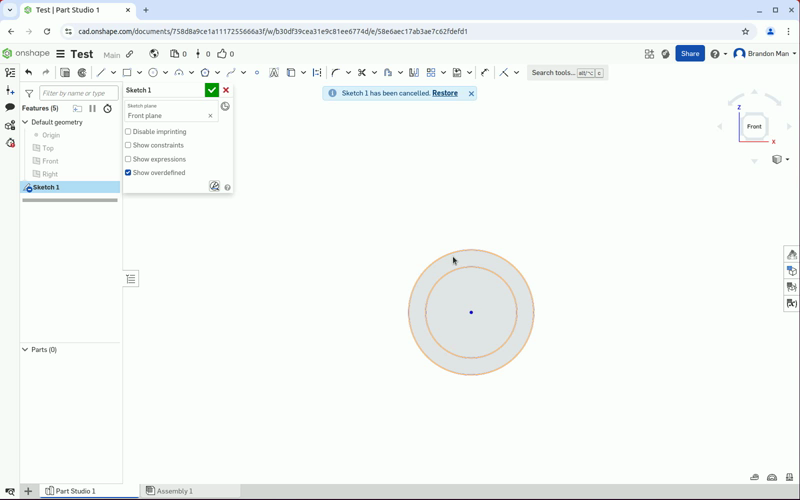
scroll(6)
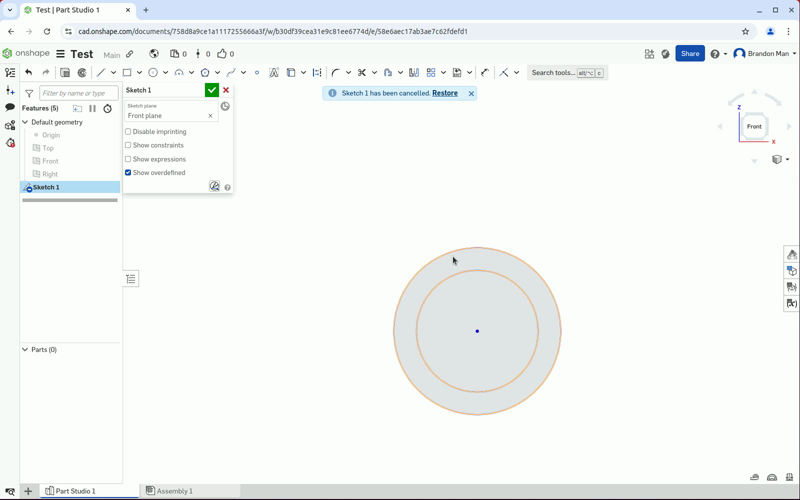
scroll(6)
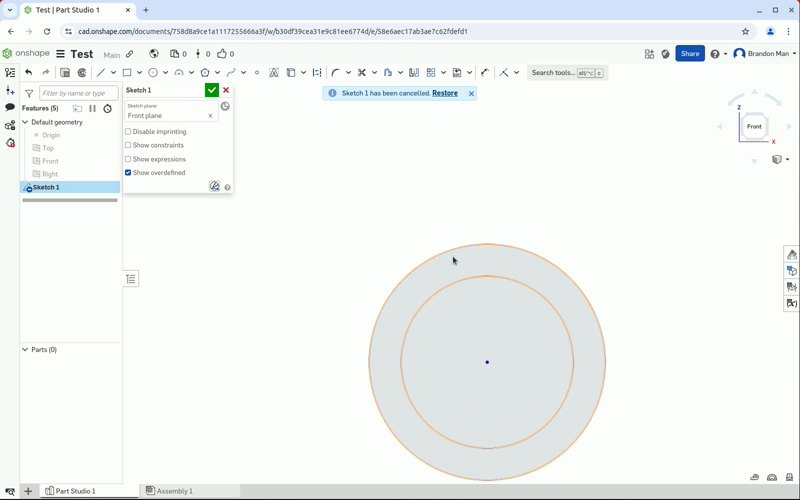
scroll(6)
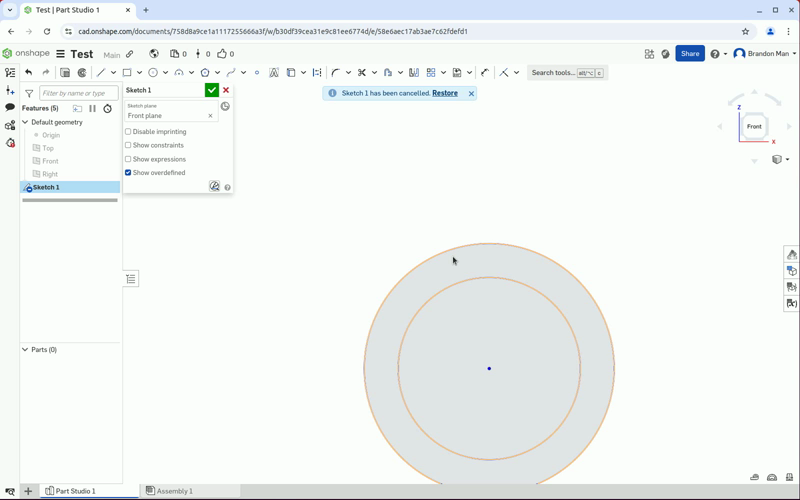
scroll(6)
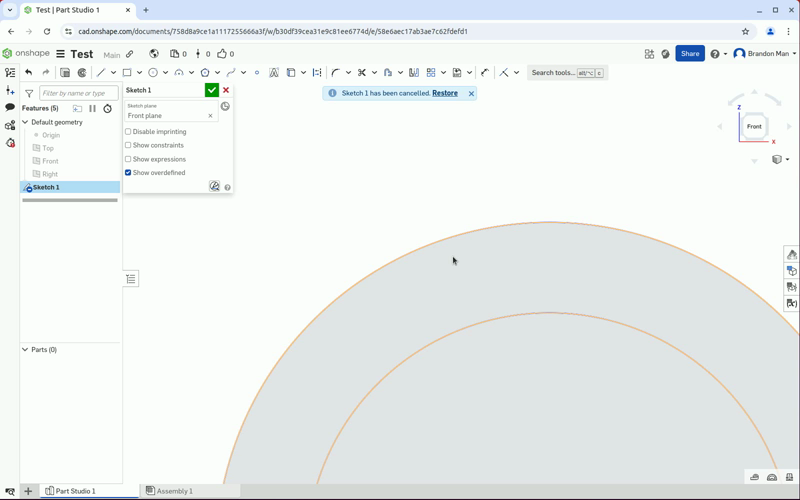
click(453, 256)
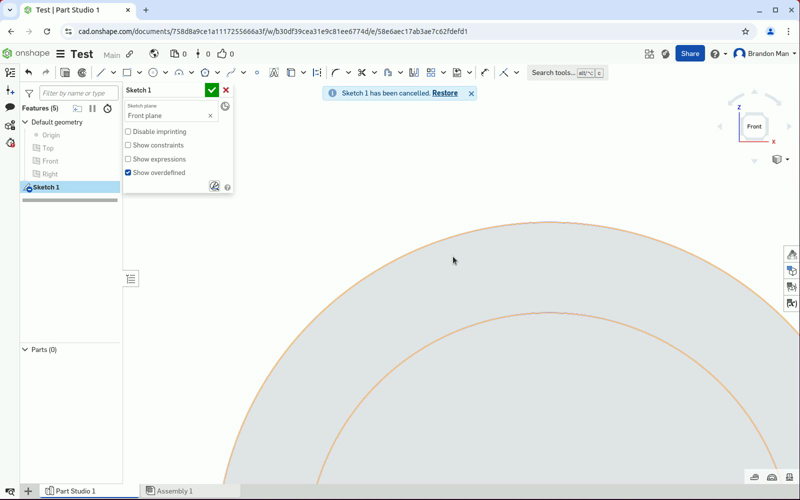
scroll(-6)
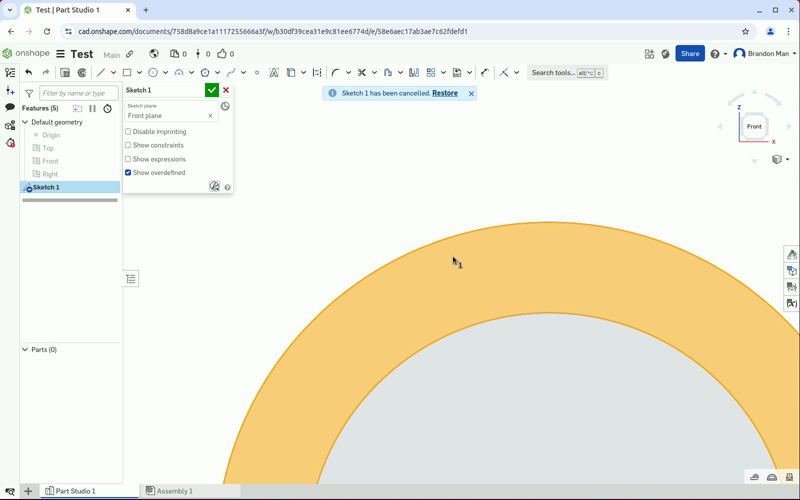
scroll(-6)
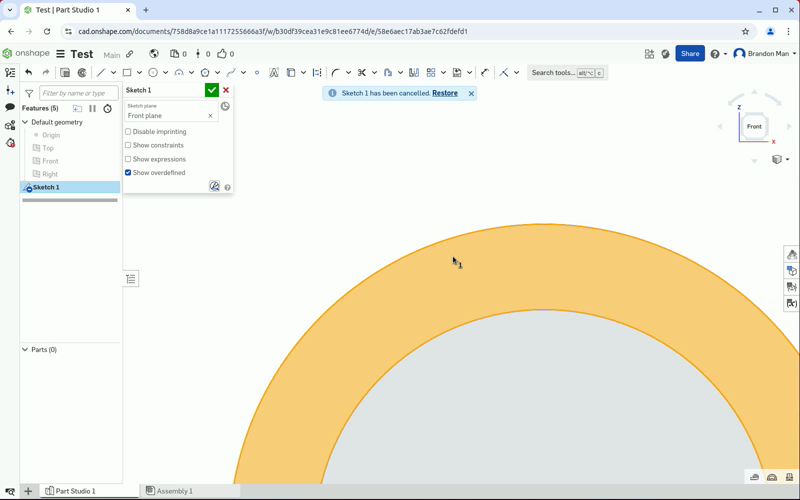
scroll(-6)
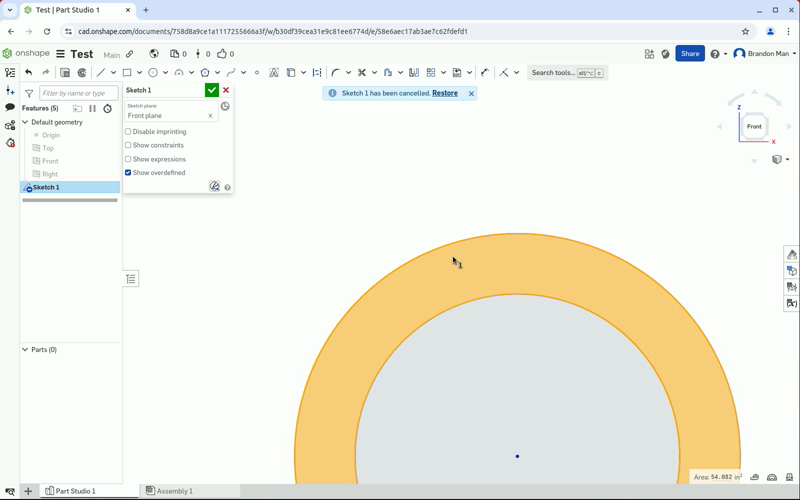
scroll(-6)
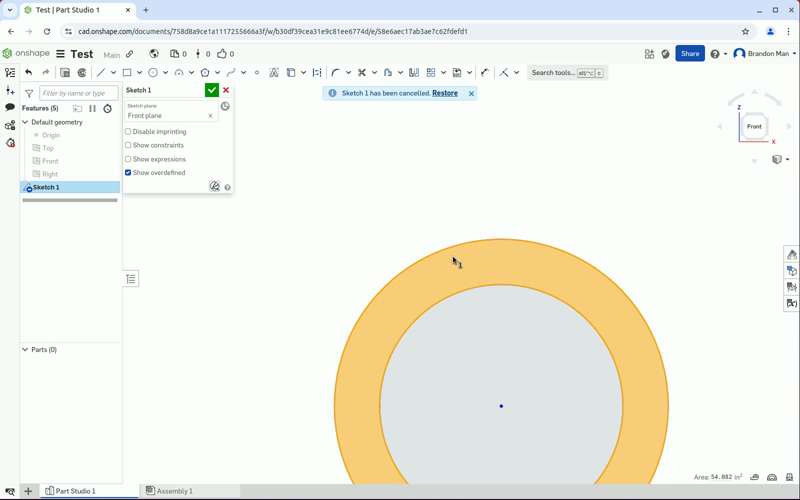
scroll(-6)
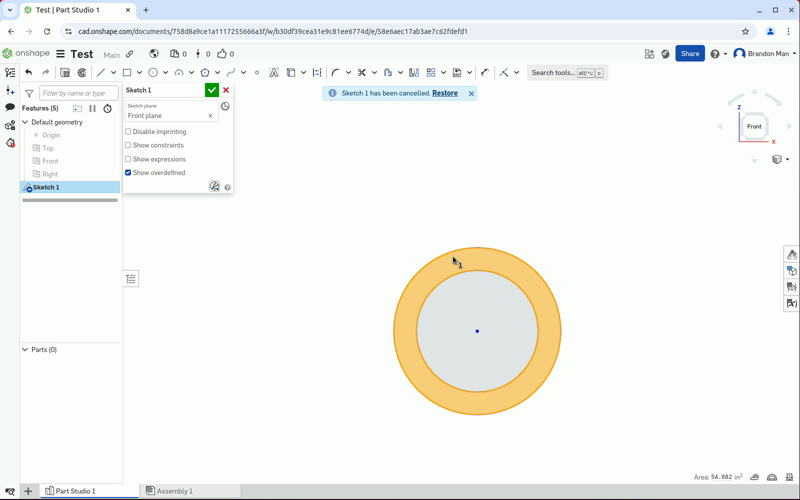
scroll(-6)
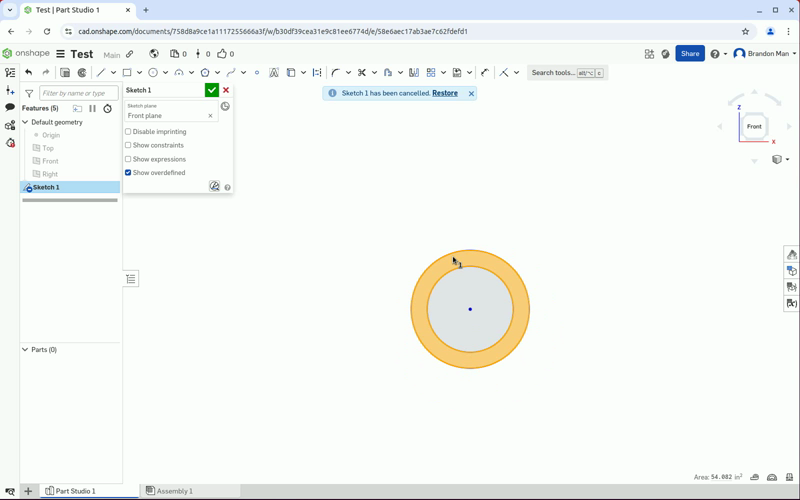
scroll(-6)
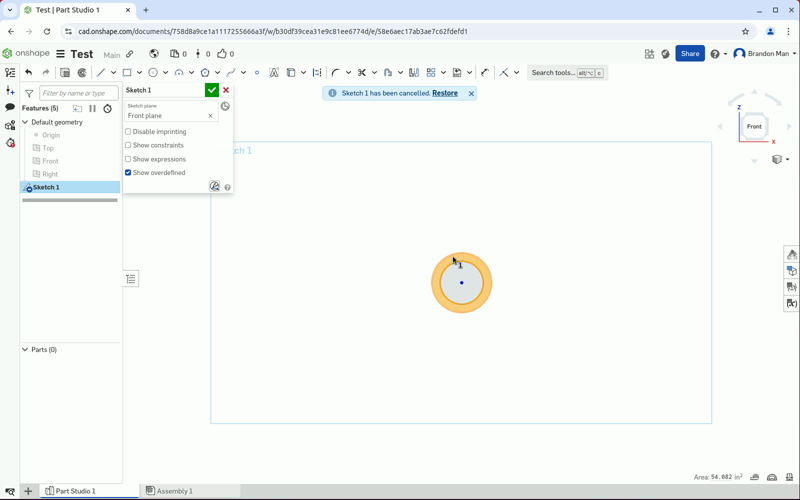
mouse_move(73, 352)
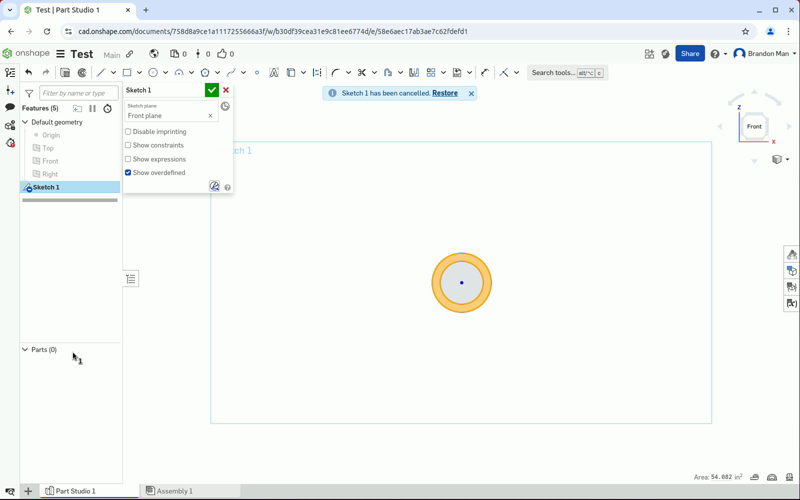
key(shift+y)
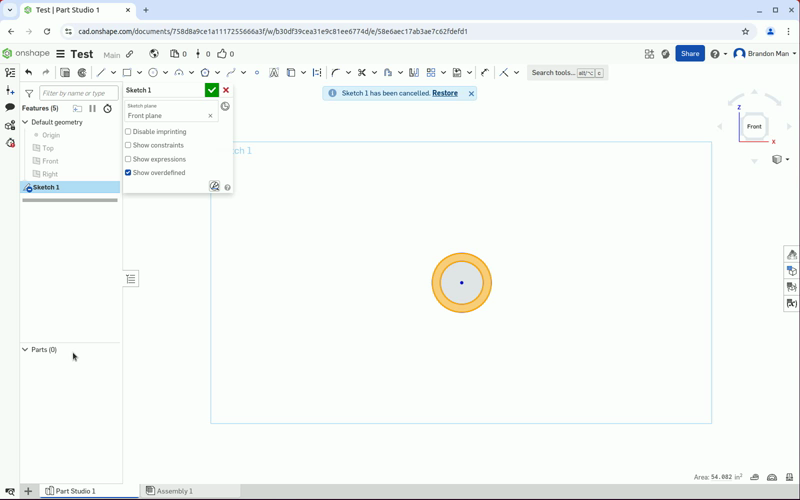
key(shift+e)
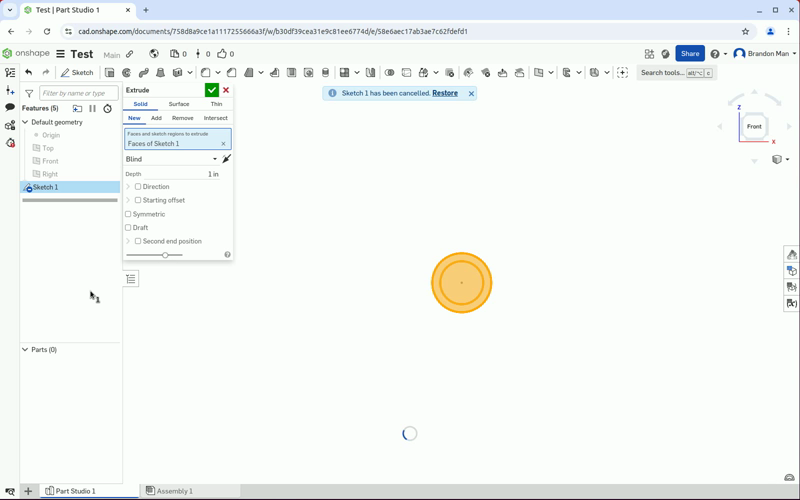
mouse_move(143, 106)
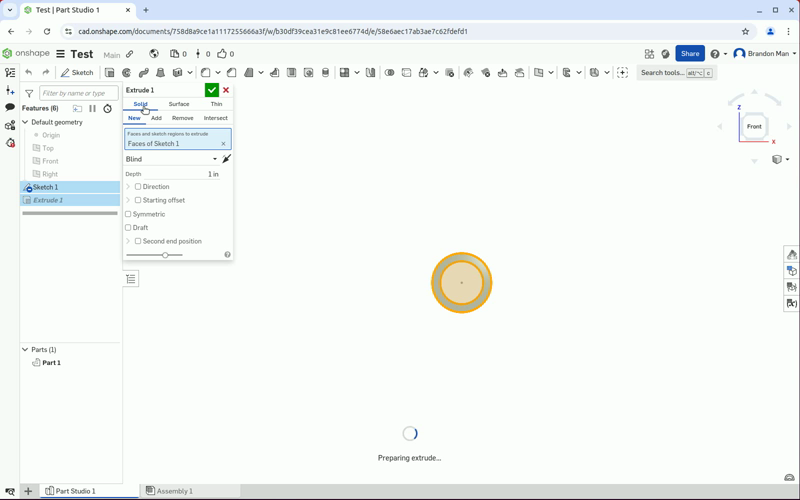
click(143, 106)
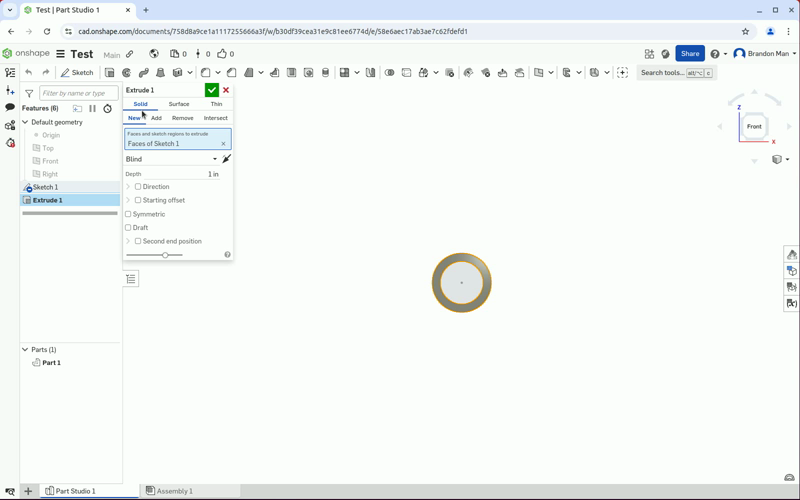
mouse_move(137, 120)
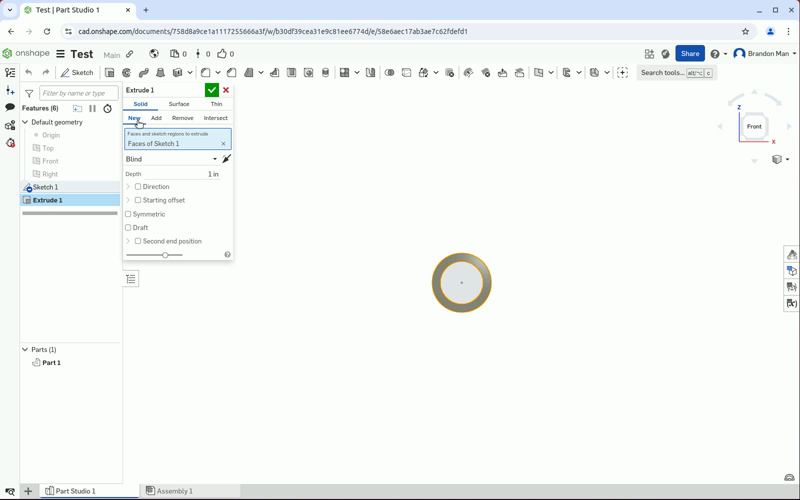
click(137, 120)
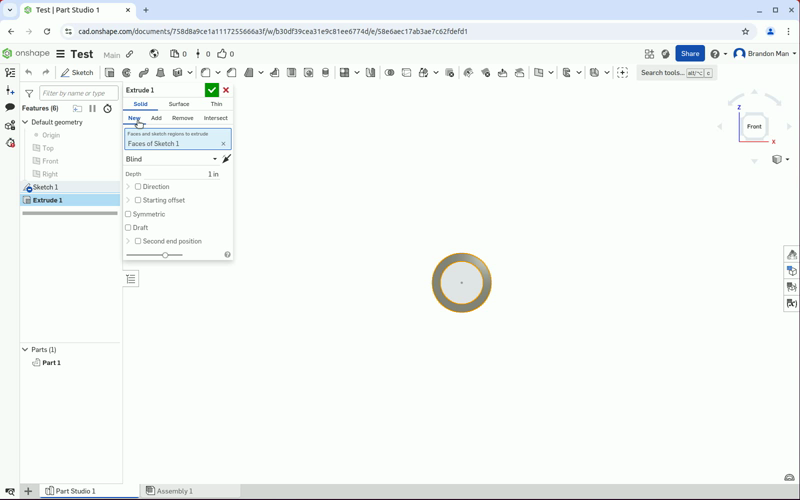
key(tab, 4)
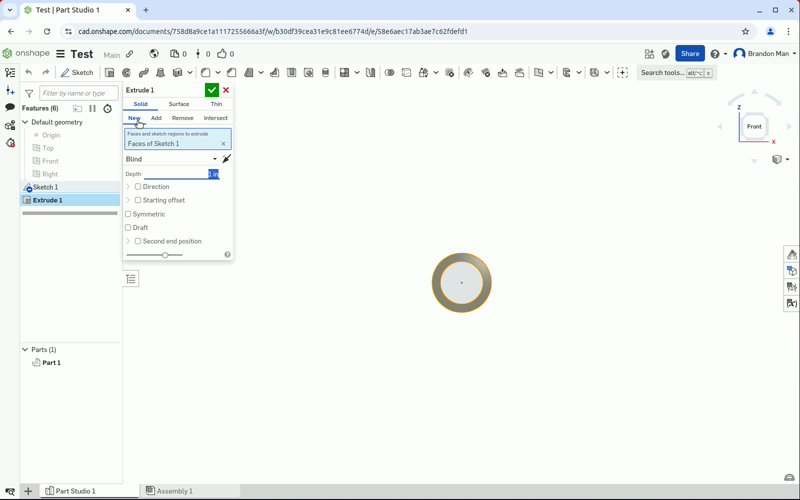
text(16.128)
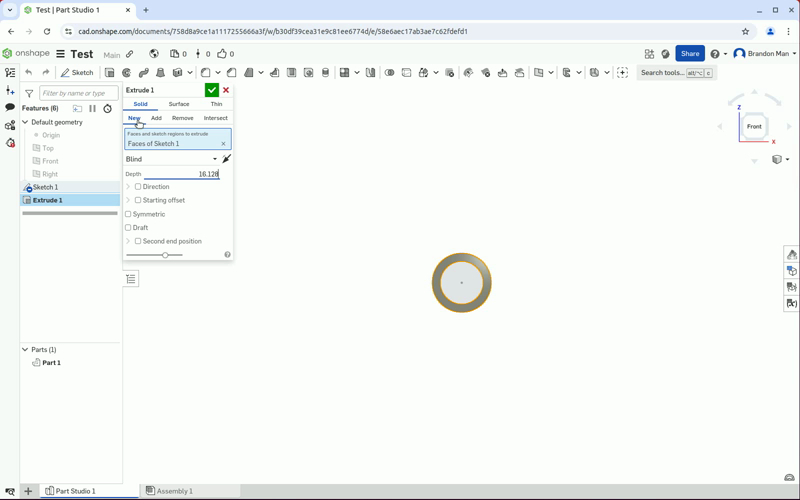
key(enter)
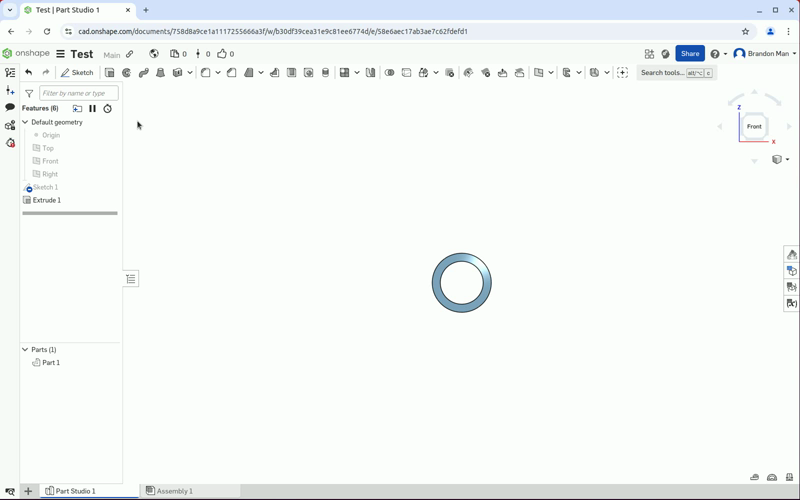
key(shift+h)
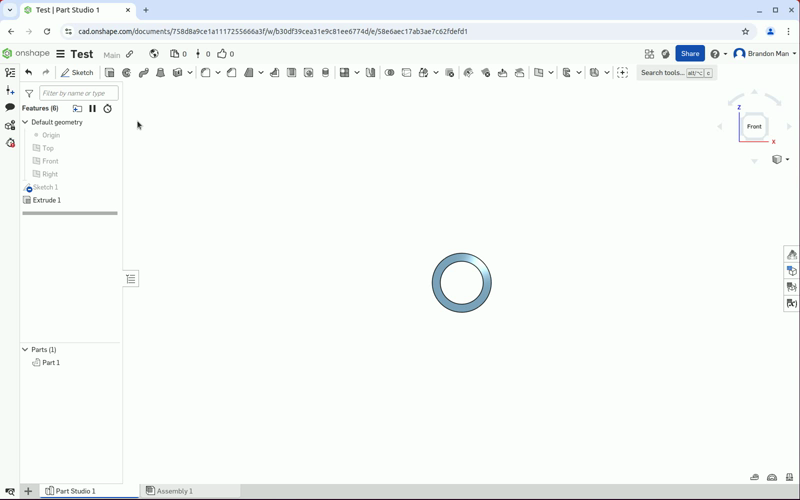
key(shift+h)
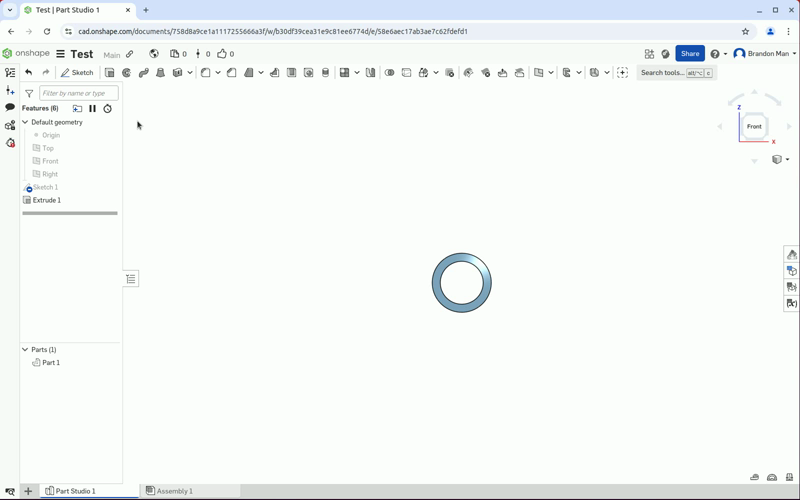
mouse_move(73, 189)
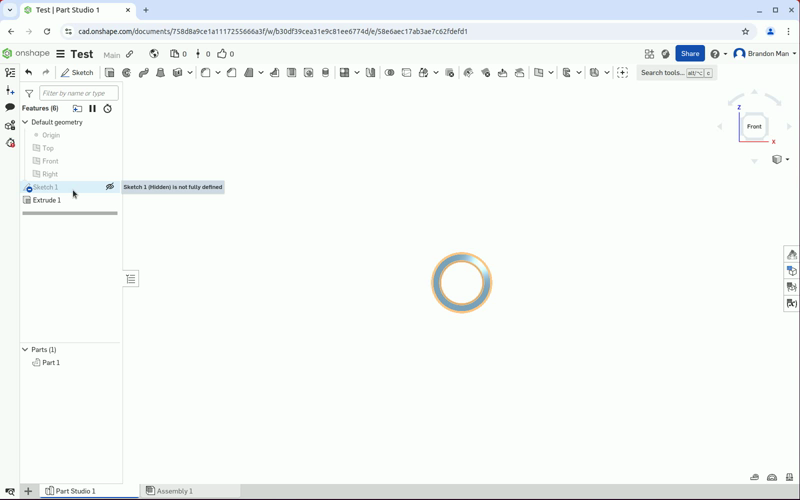
click(73, 189)
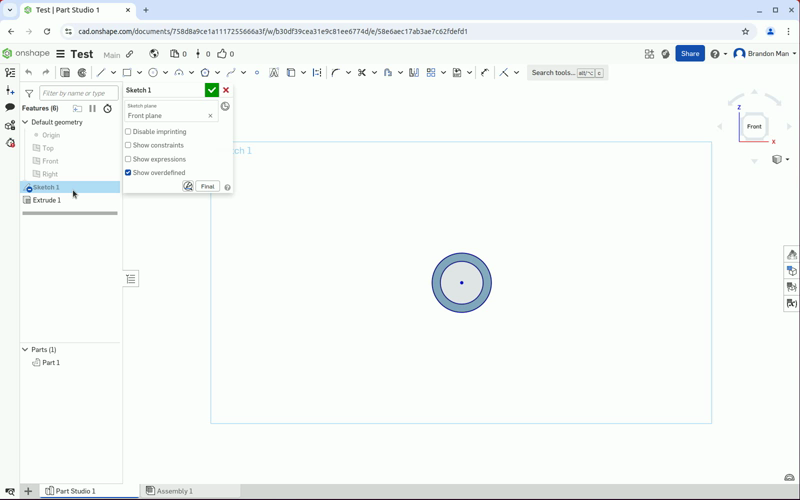
mouse_move(229, 92)
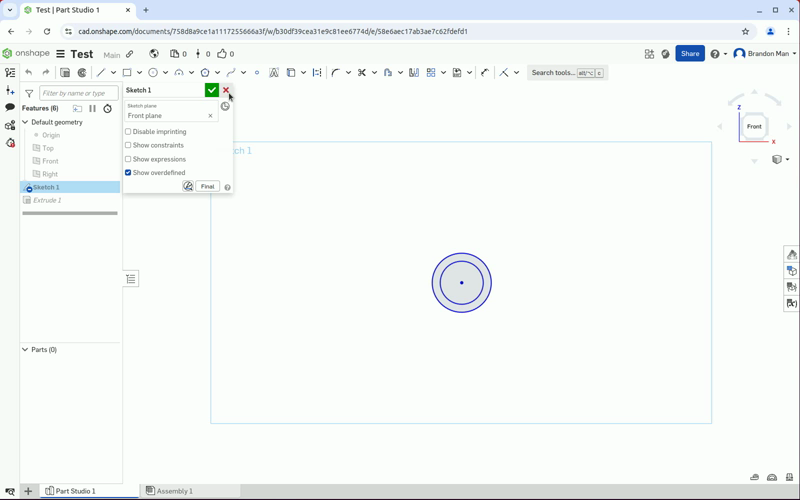
click(229, 92)
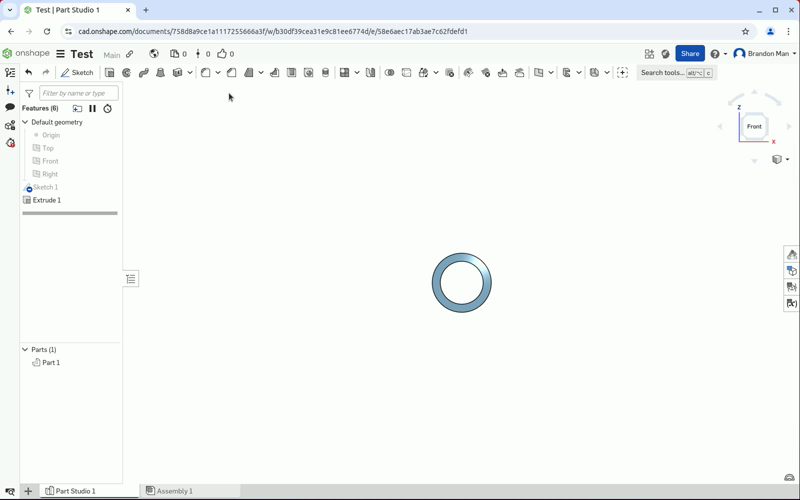
mouse_move(73, 352)
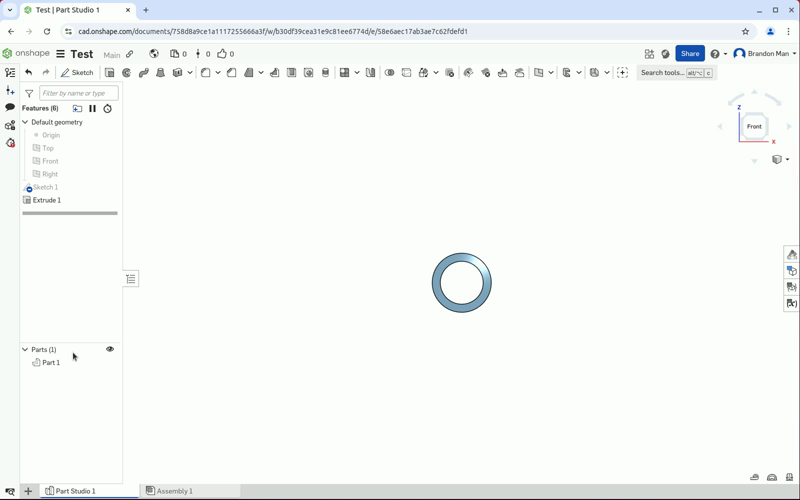
key(y)
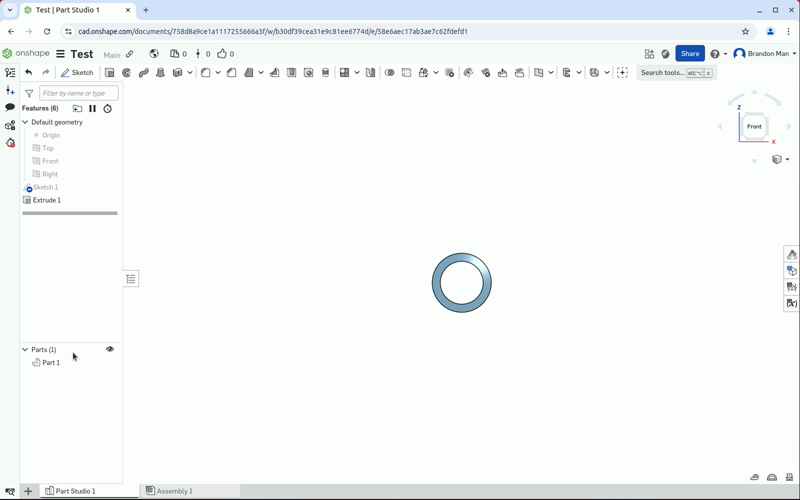
key(shift+p)
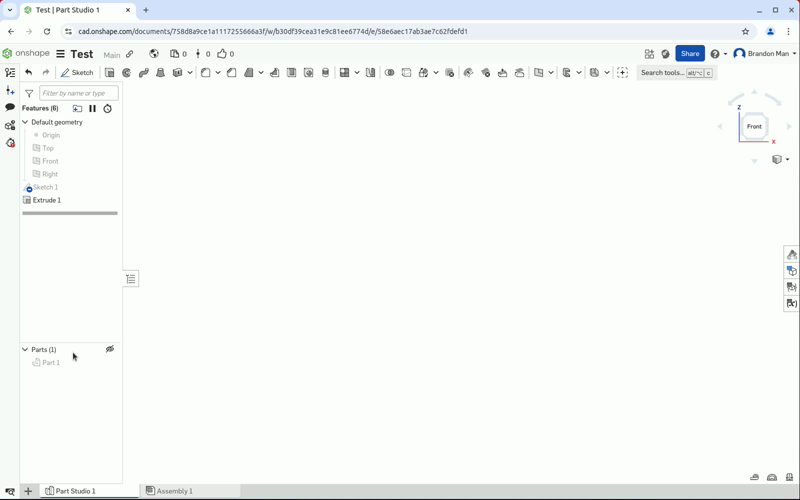
key(space)
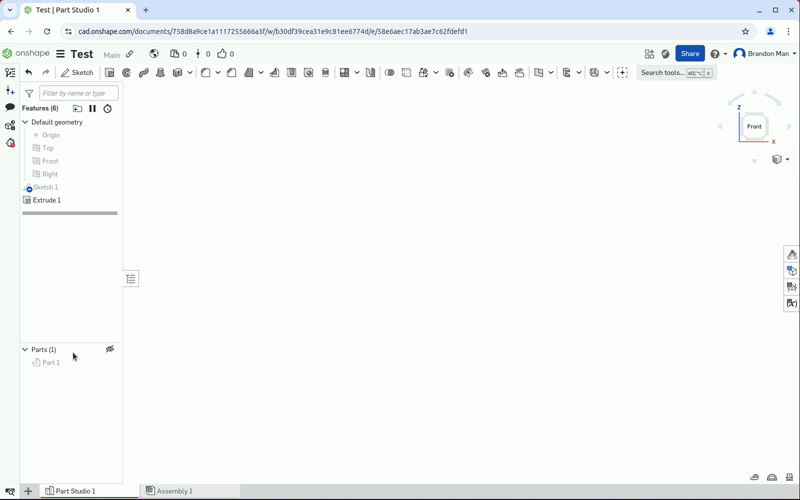
key_down(shift)
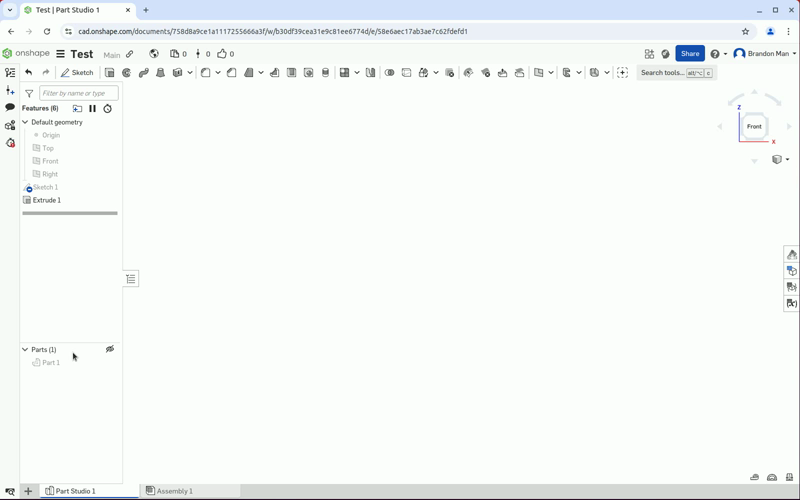
key(down)
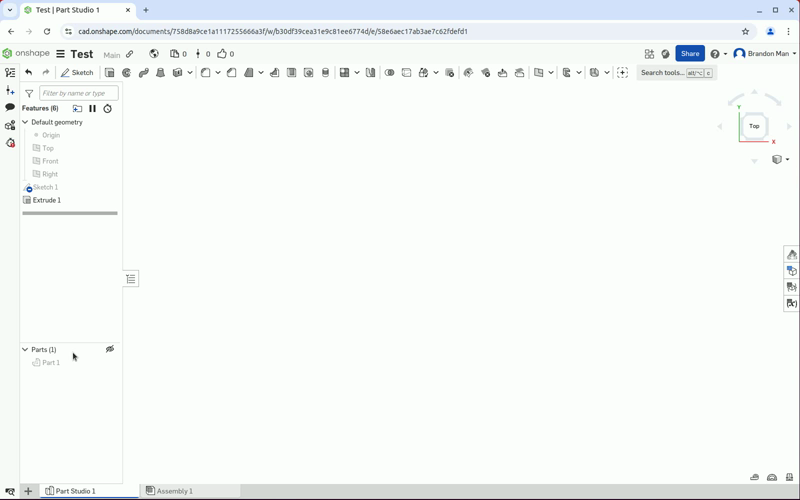
key_up(shift)
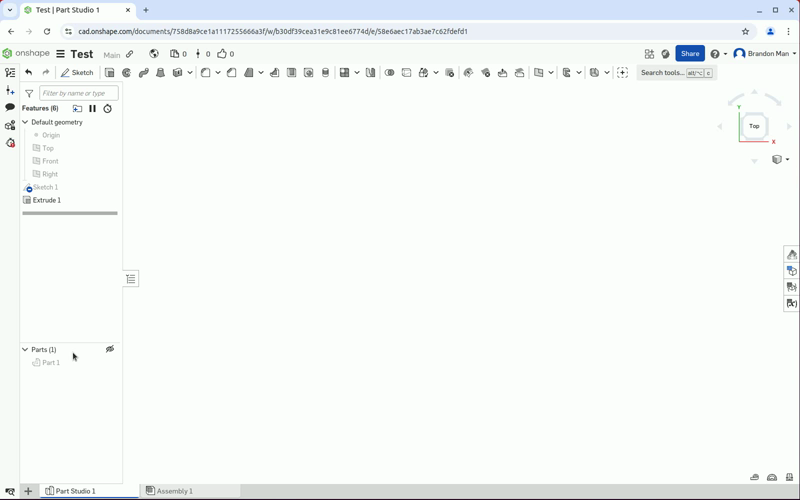
mouse_move(73, 352)
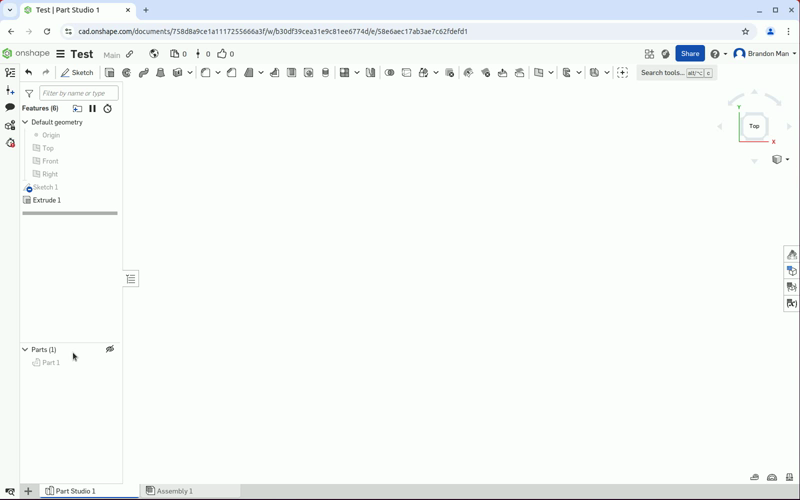
key(shift+y)
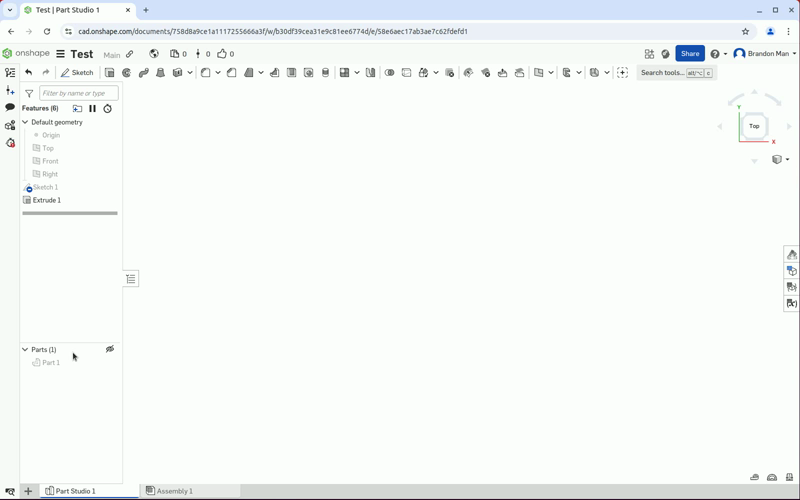
key(shift+s)
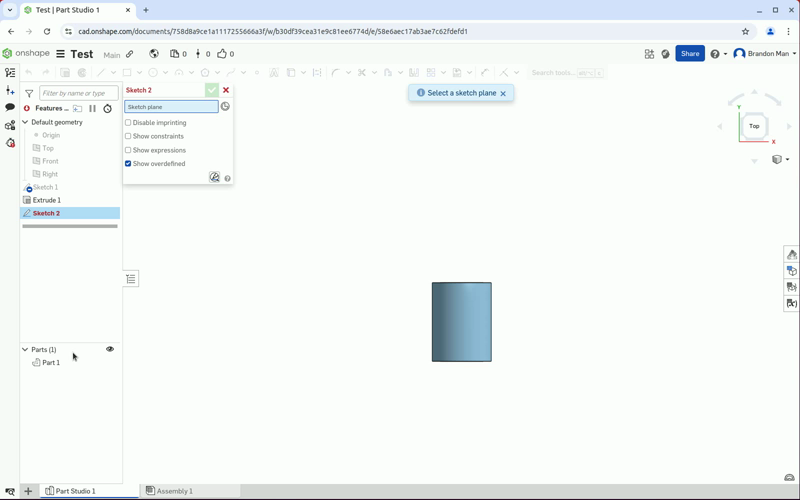
mouse_move(73, 150)
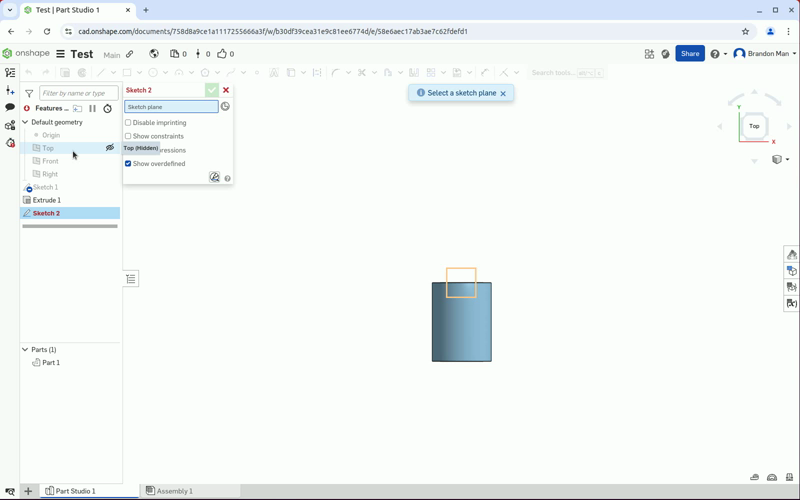
click(73, 150)
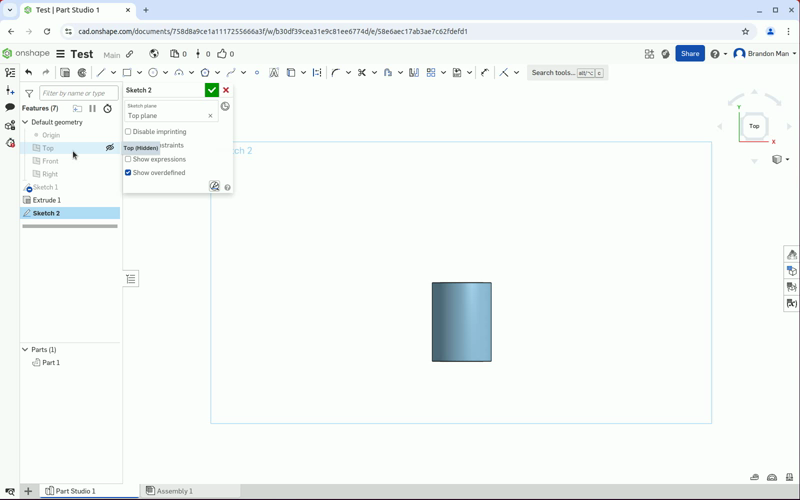
mouse_move(73, 352)
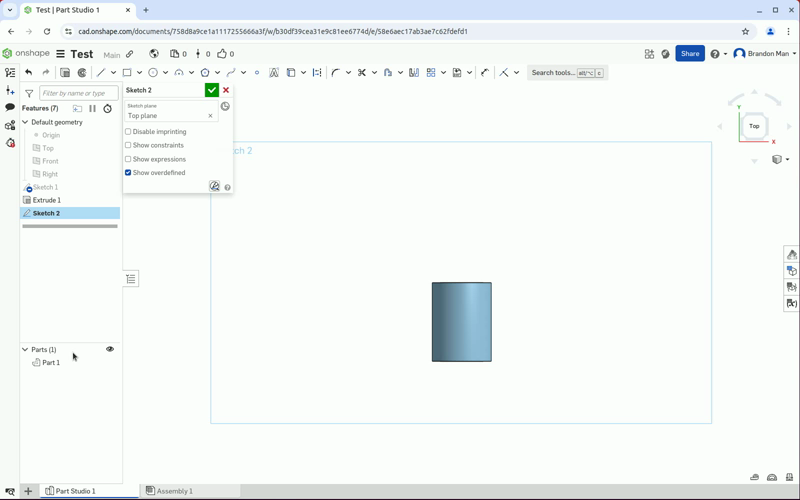
key(y)
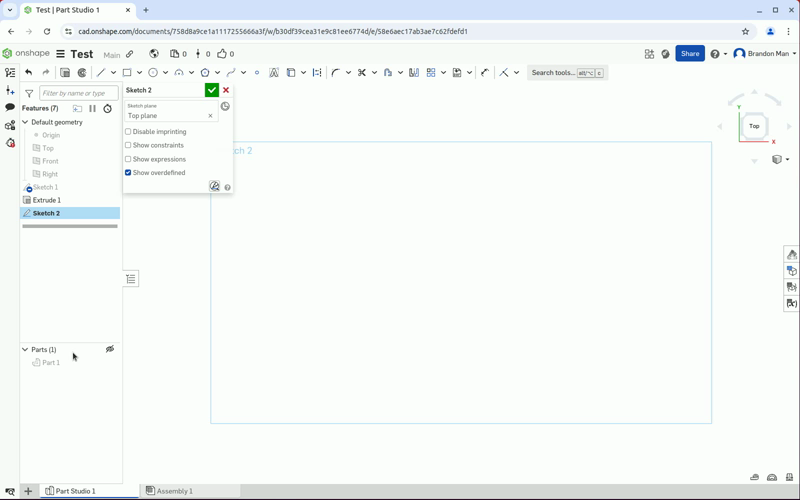
key(l)
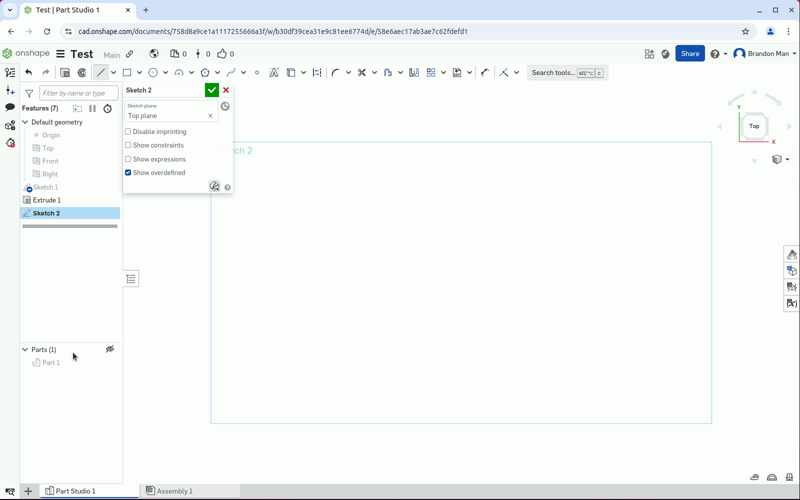
key_down(shift)
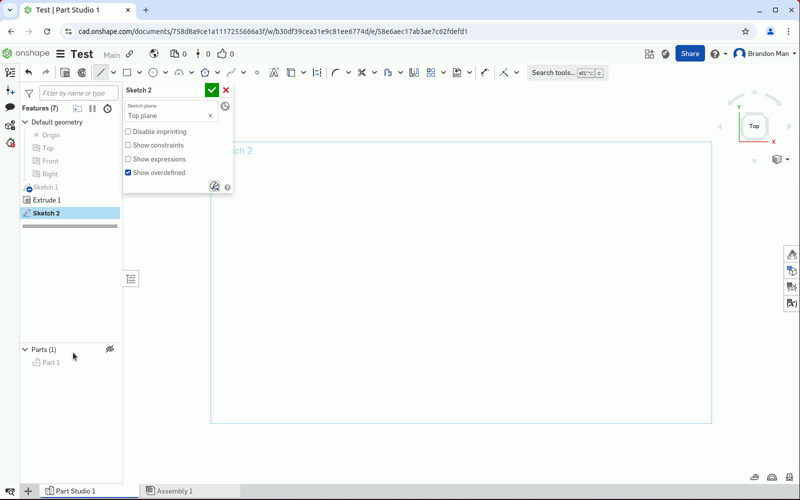
mouse_move(438, 387)
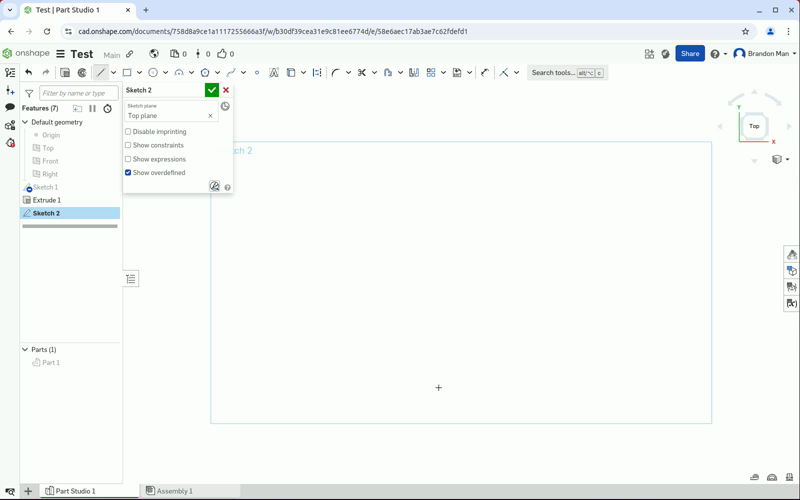
click(438, 387)
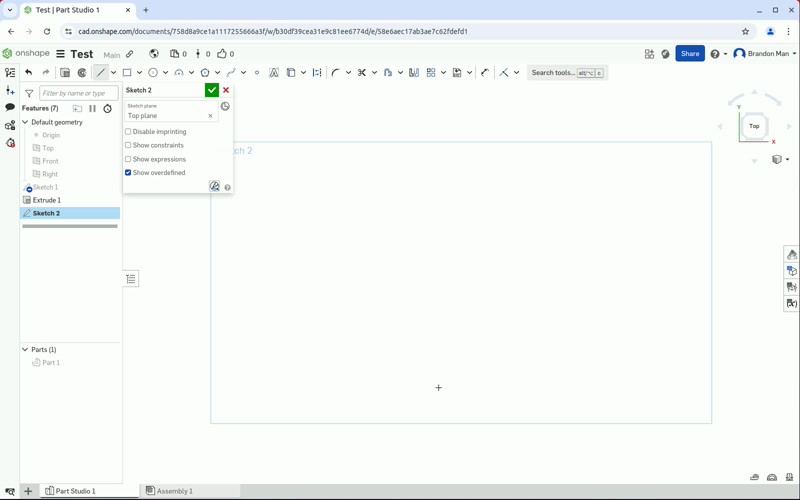
key_up(shift)
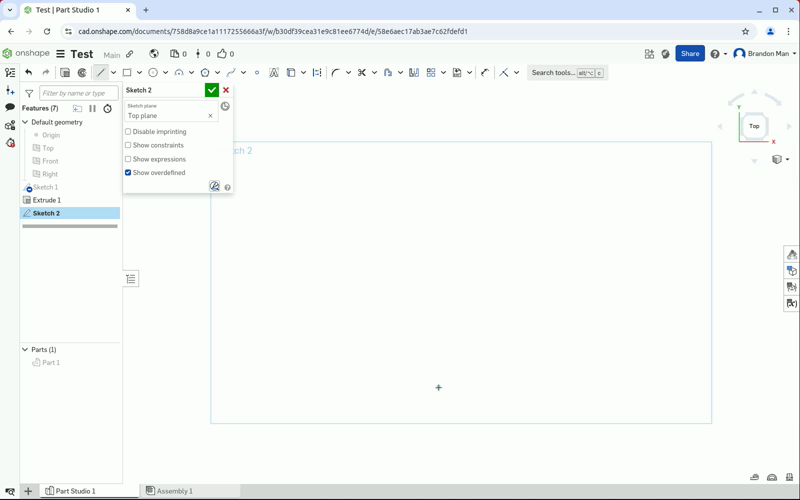
key_down(shift)
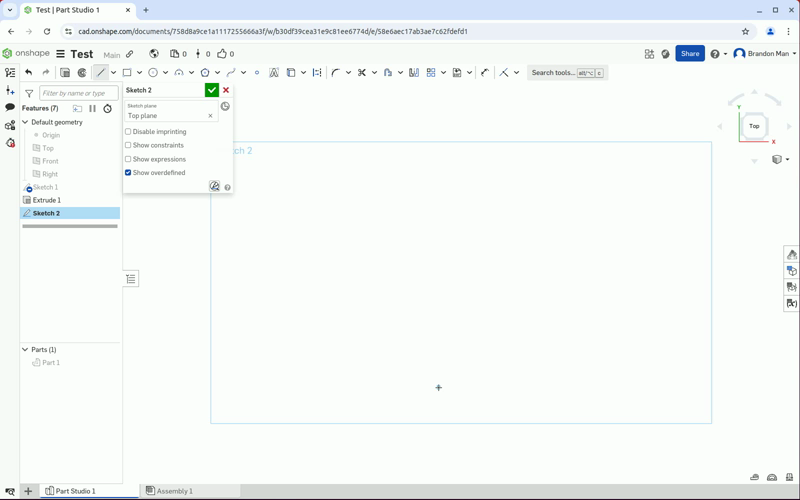
mouse_move(468, 387)
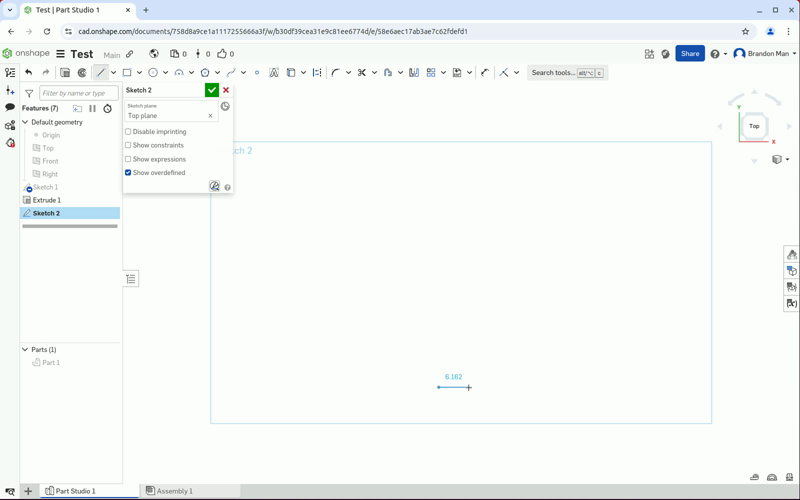
mouse_move(470, 386)
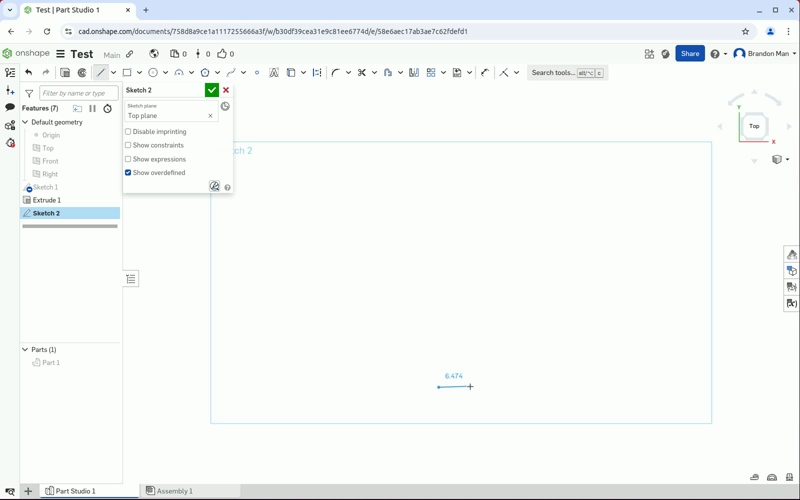
click(470, 386)
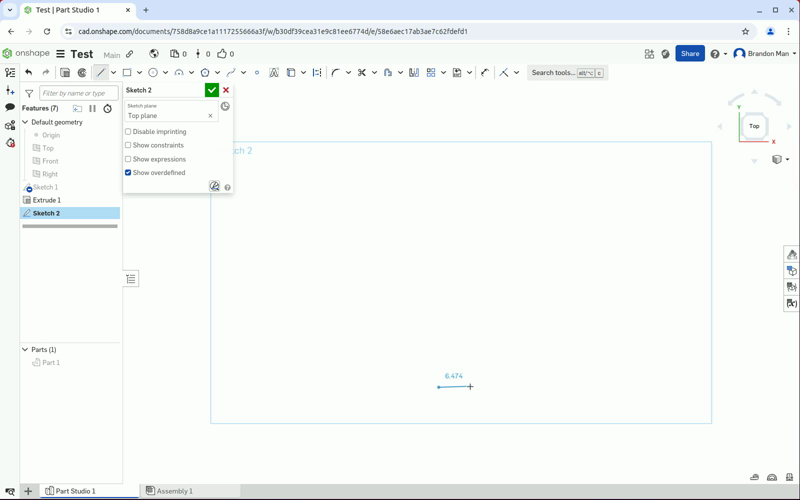
key_up(shift)
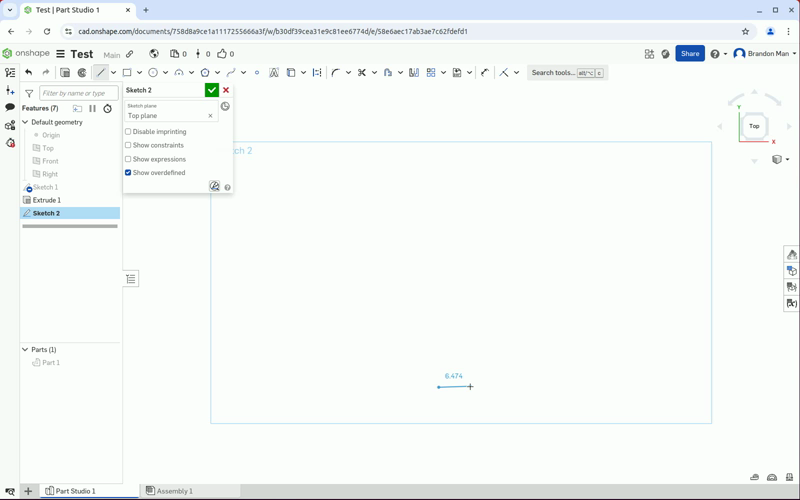
key_down(shift)
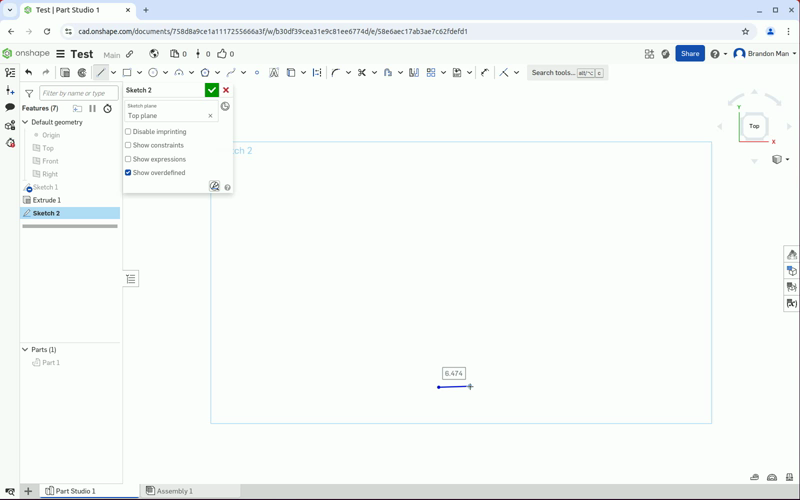
mouse_move(500, 386)
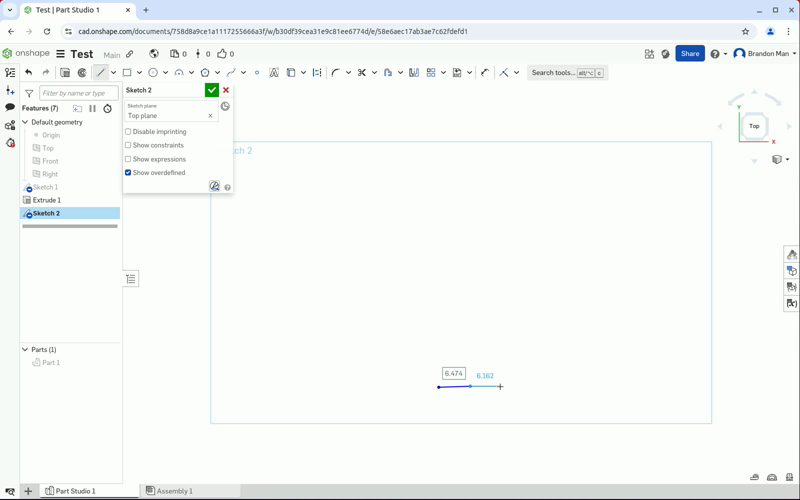
mouse_move(470, 331)
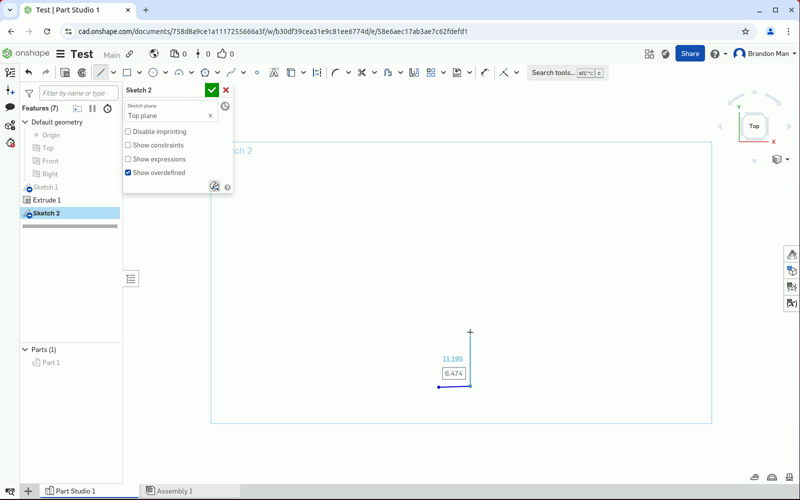
click(470, 331)
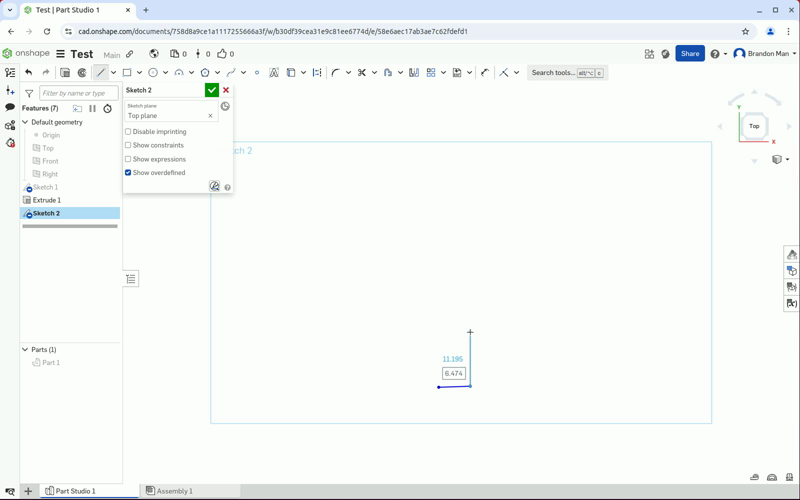
key_up(shift)
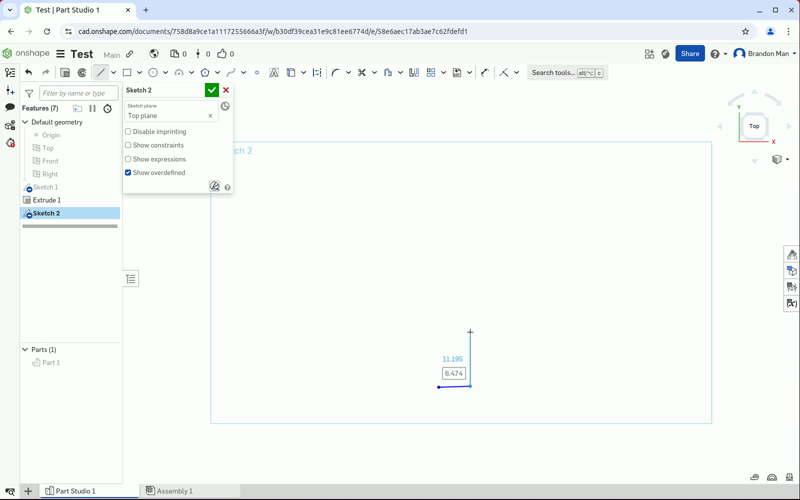
key_down(shift)
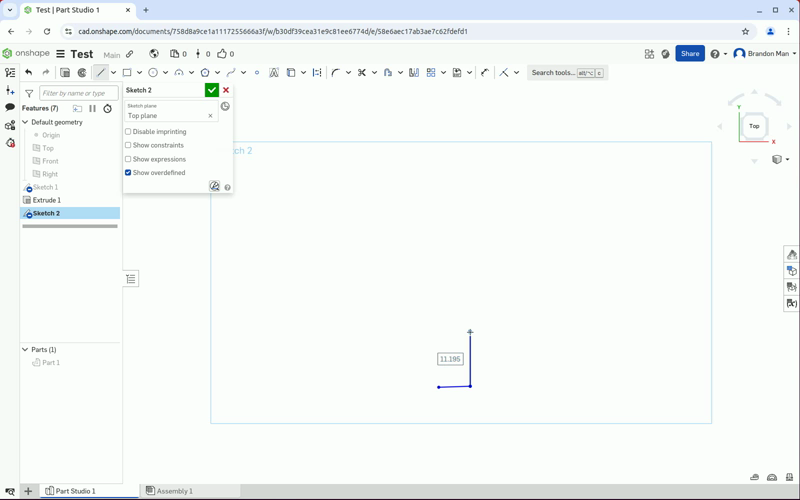
mouse_move(500, 331)
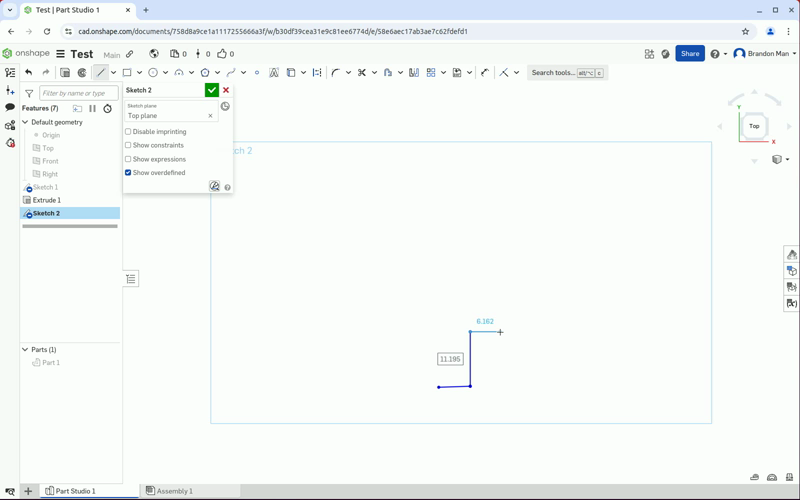
mouse_move(438, 331)
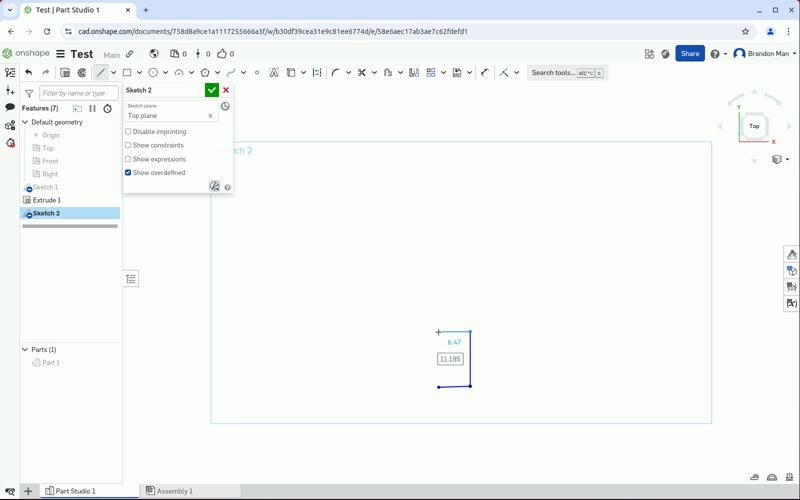
click(438, 331)
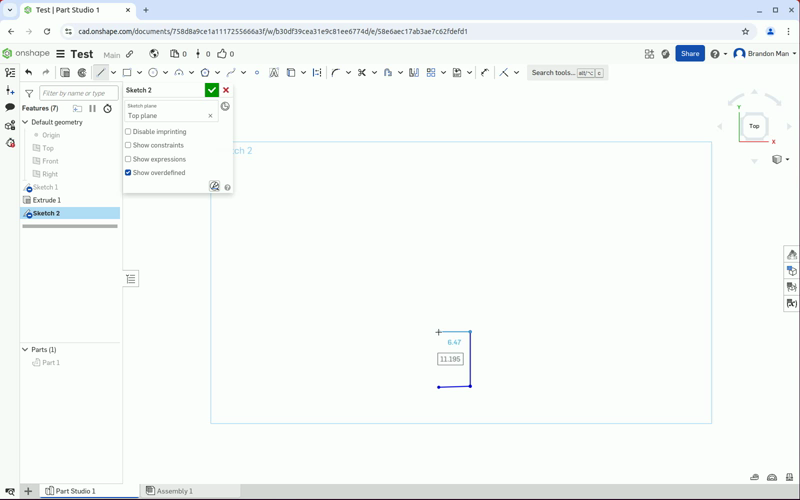
key_up(shift)
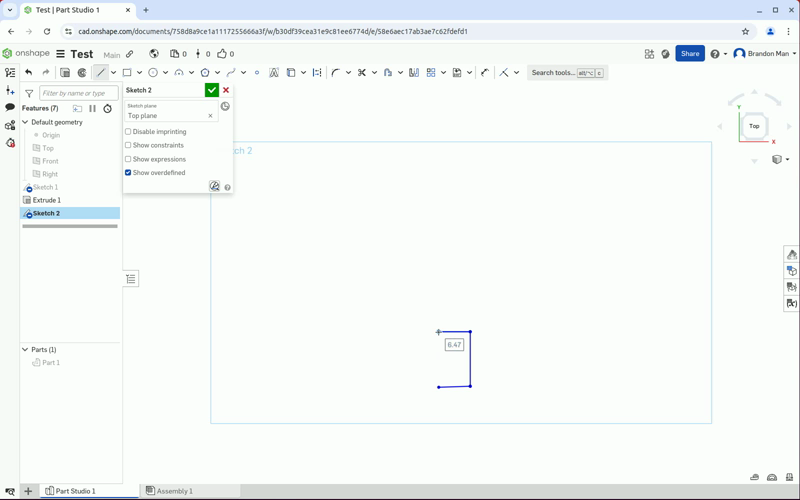
mouse_move(468, 331)
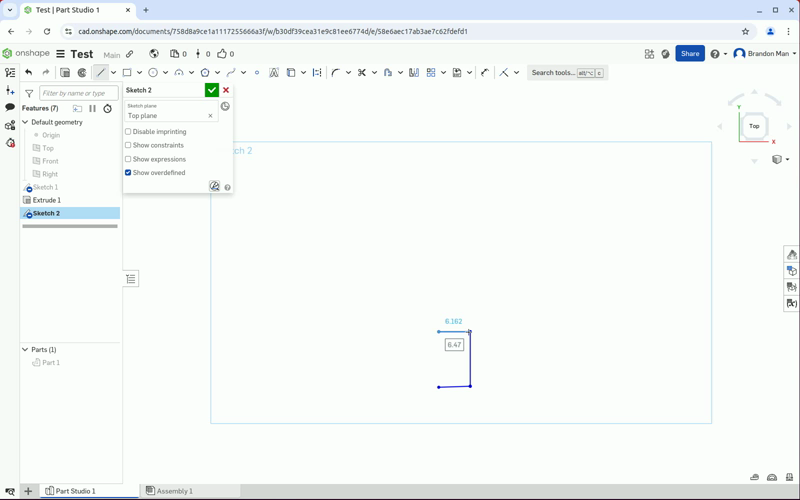
key_down(shift)
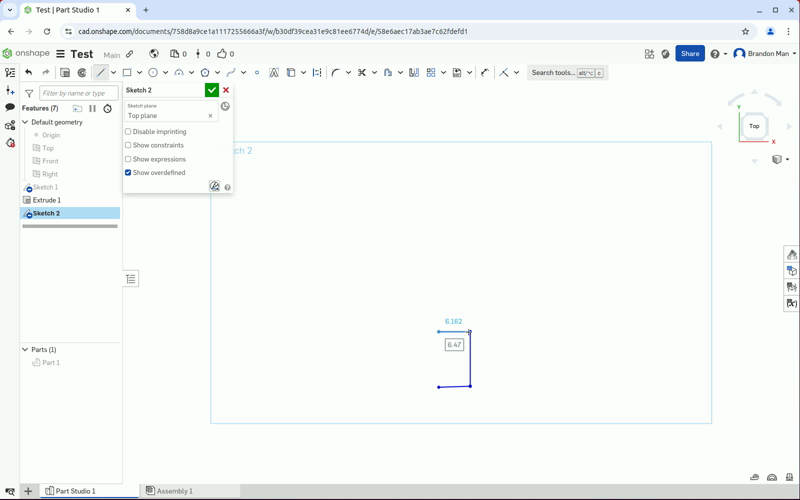
mouse_move(438, 387)
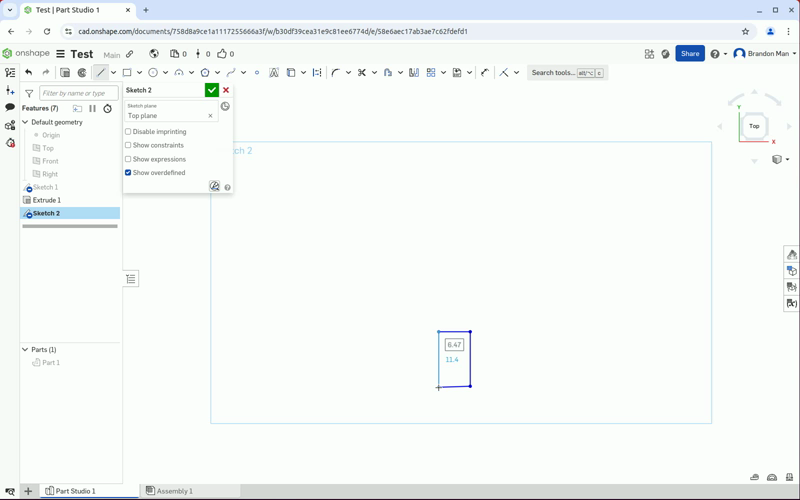
key_up(shift)
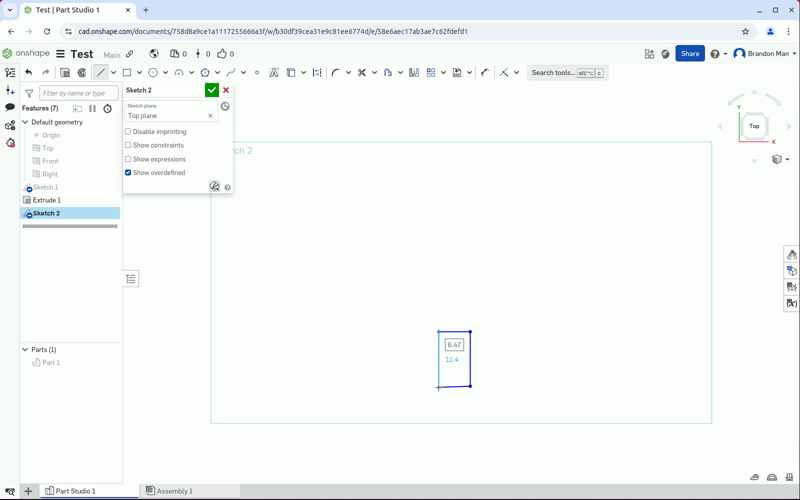
click(438, 387)
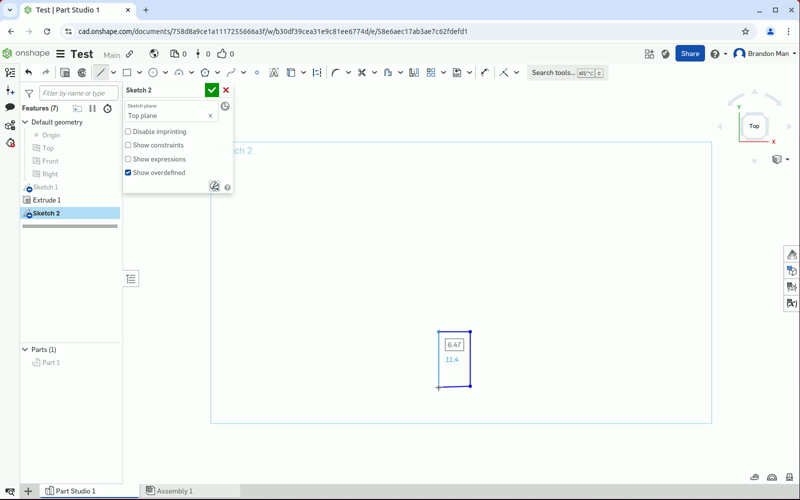
key(esc)
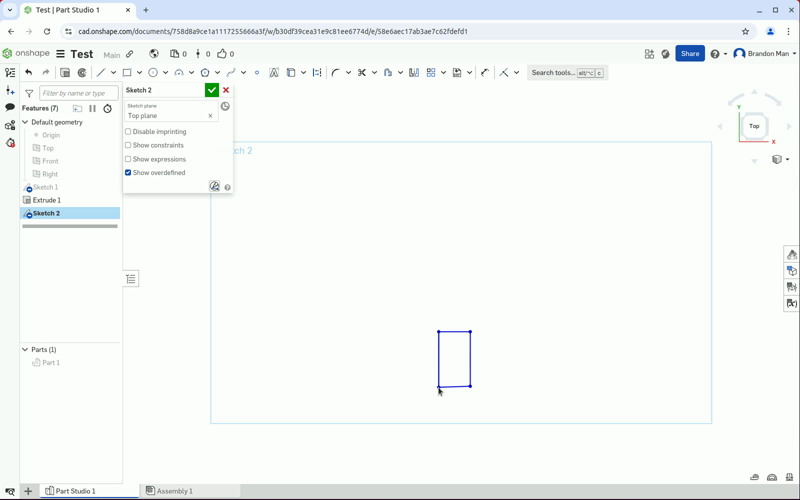
mouse_move(441, 334)
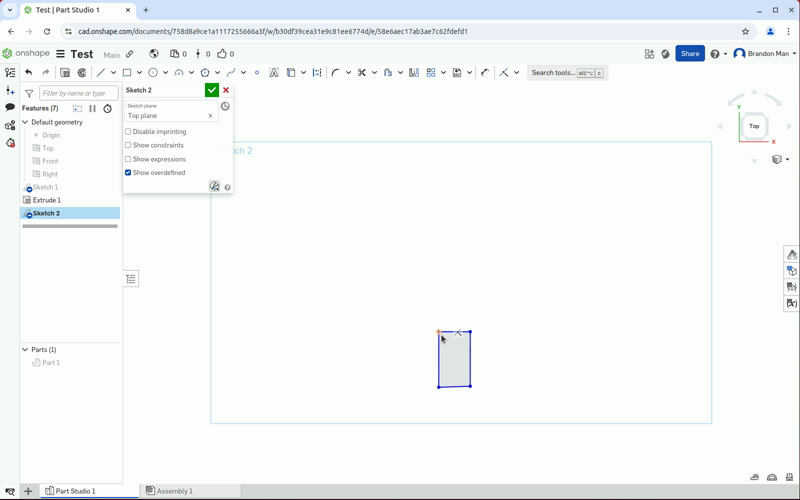
scroll(6)
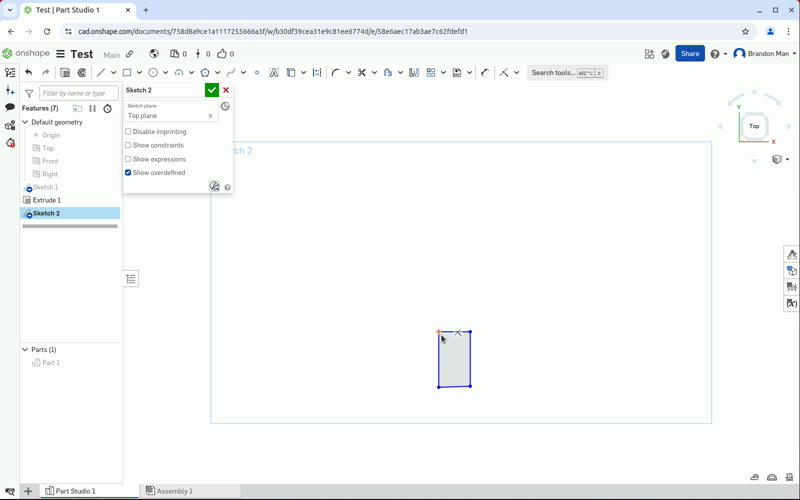
scroll(6)
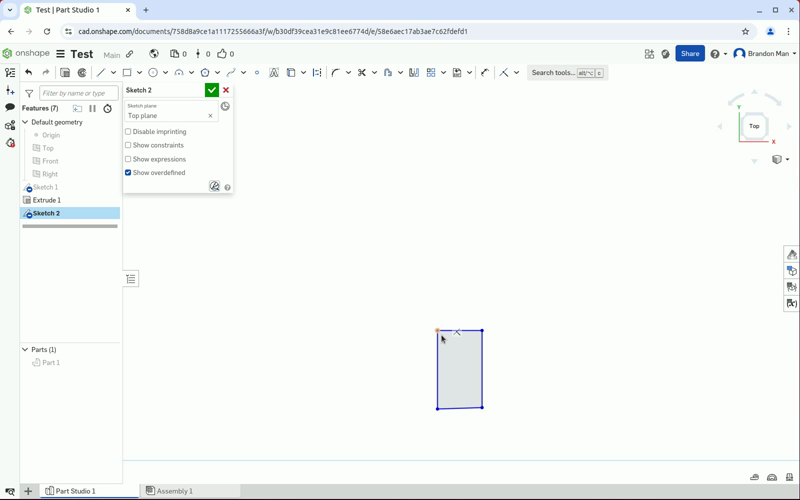
scroll(6)
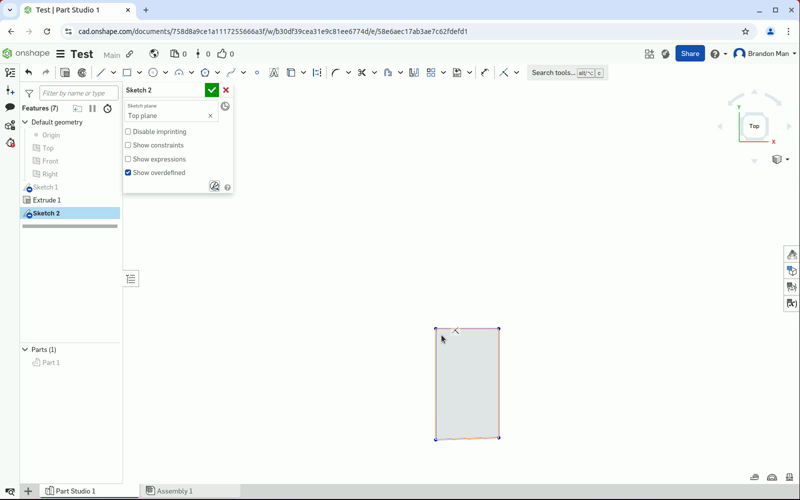
scroll(6)
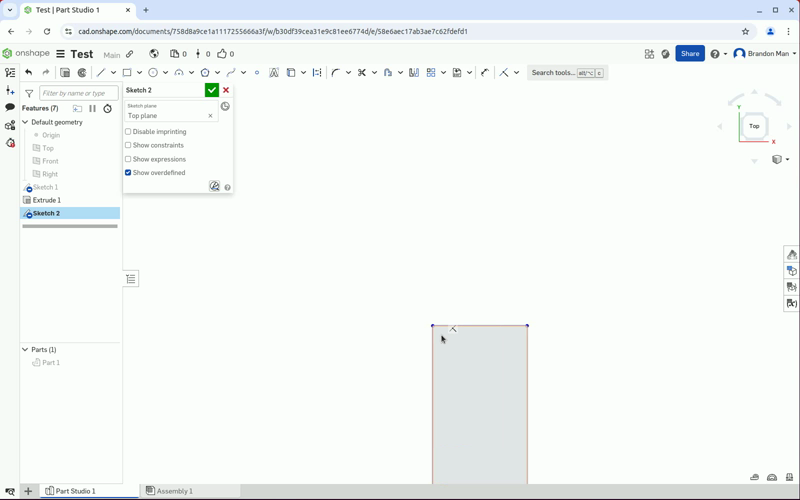
scroll(6)
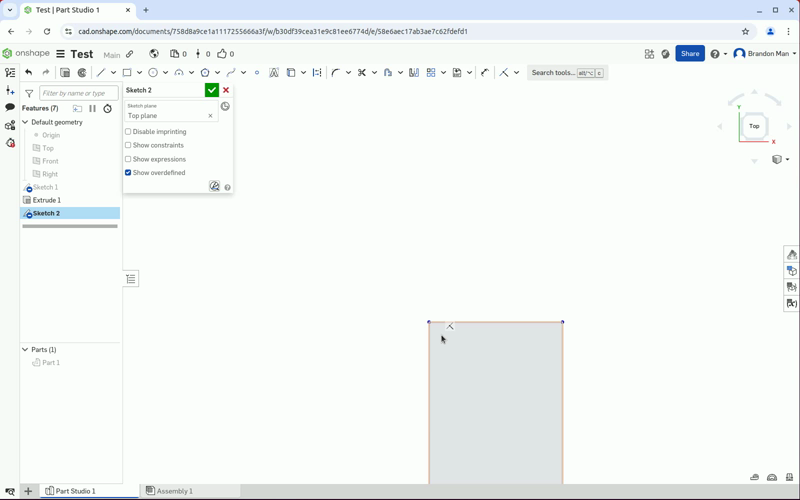
scroll(6)
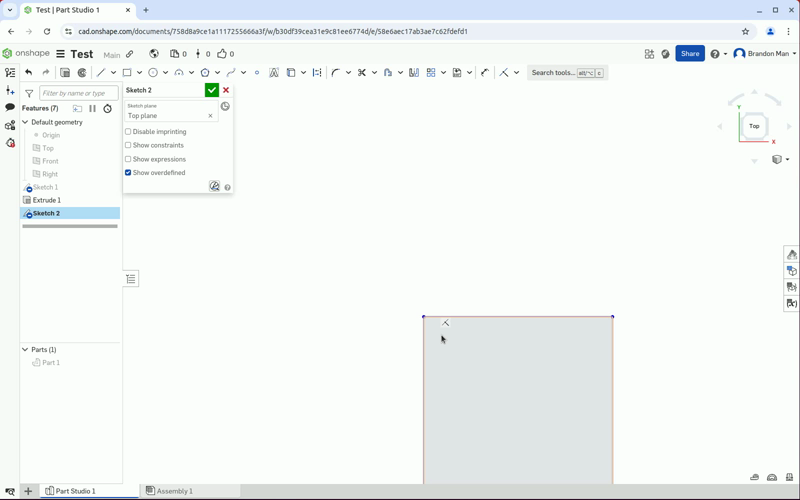
scroll(6)
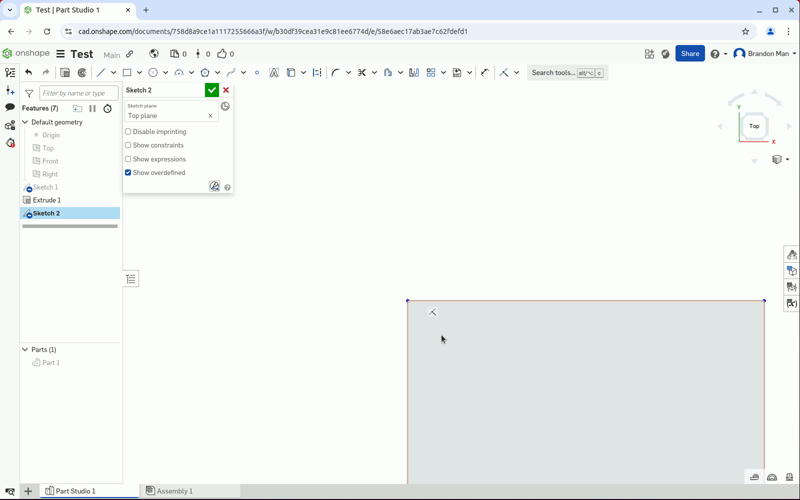
click(441, 334)
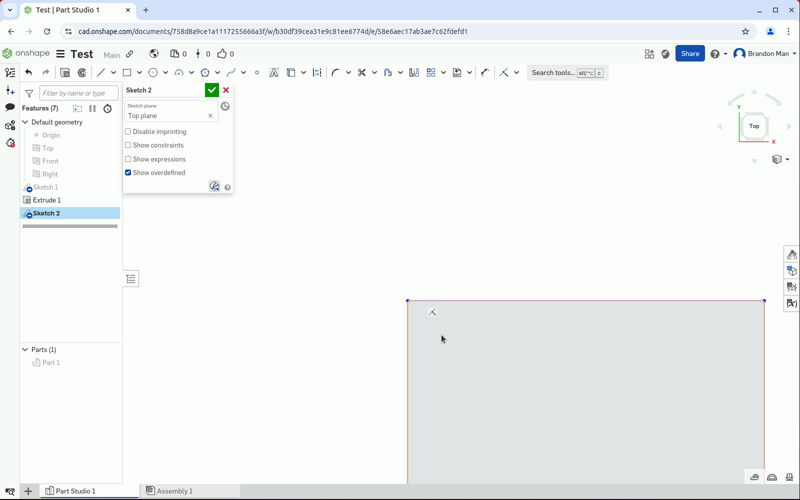
scroll(-6)
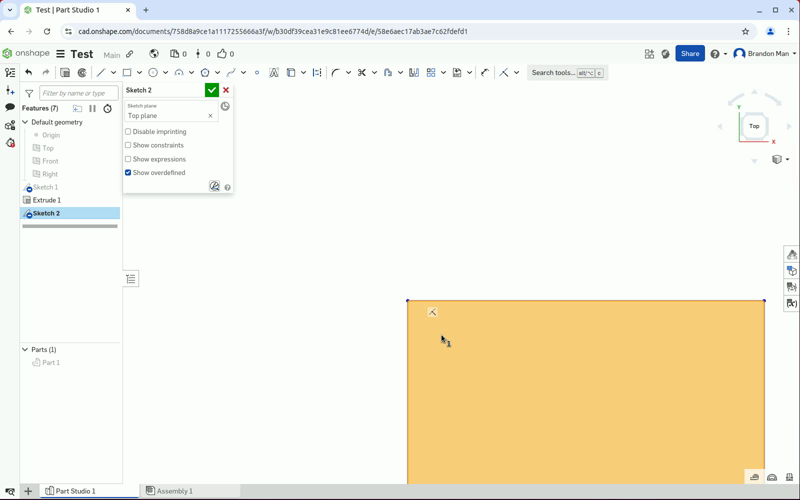
scroll(-6)
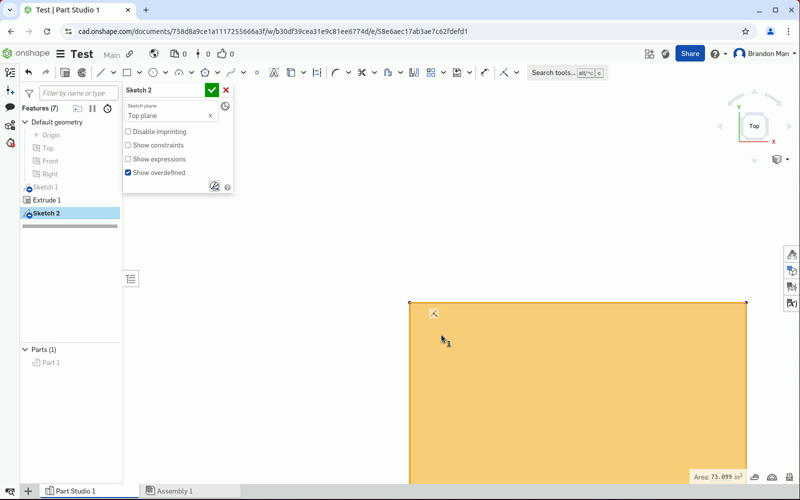
scroll(-6)
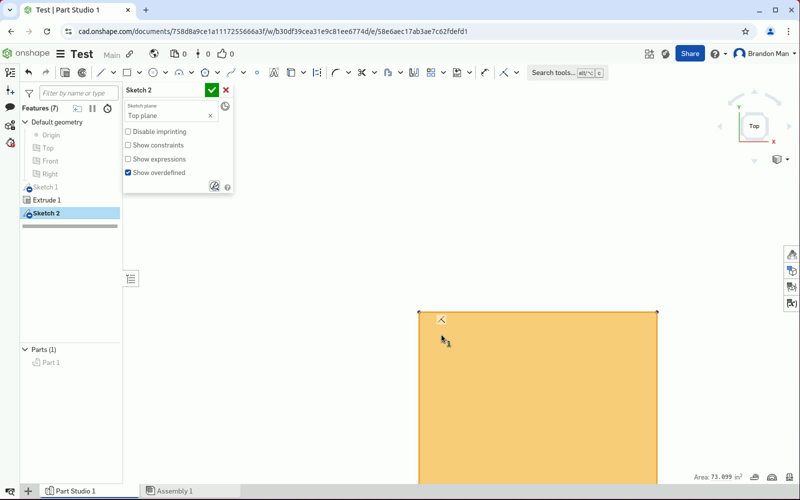
scroll(-6)
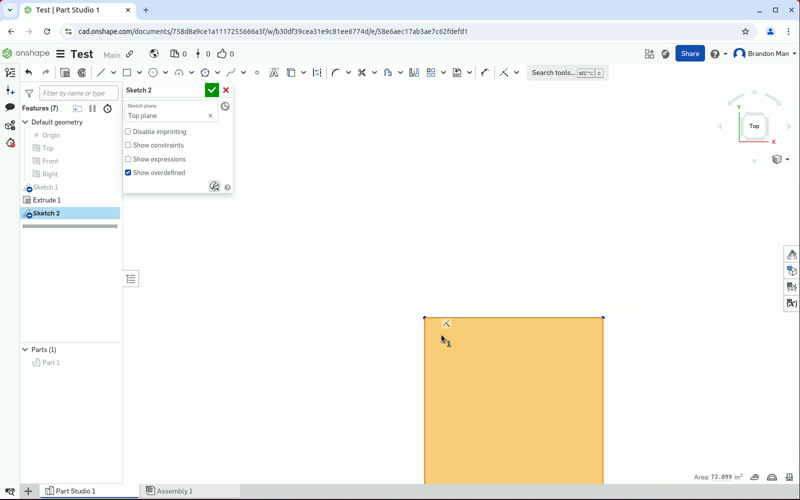
scroll(-6)
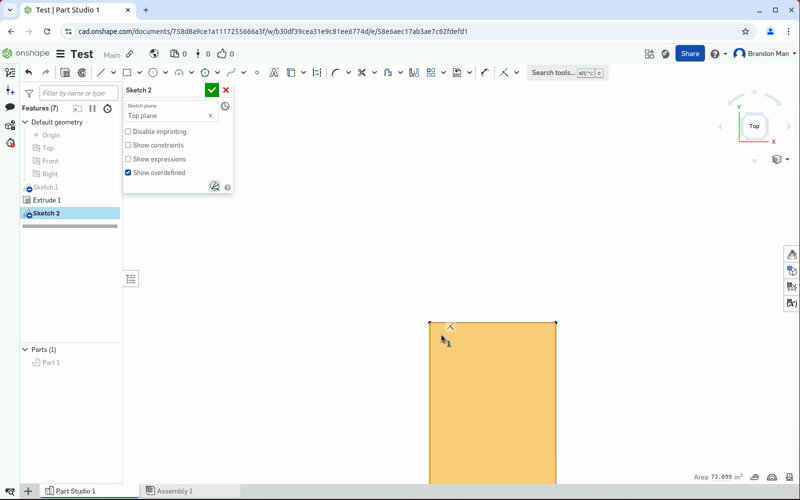
scroll(-6)
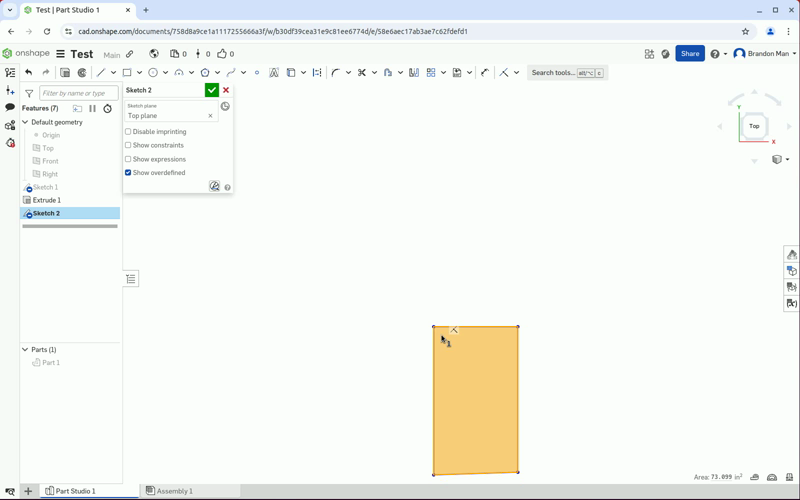
scroll(-6)
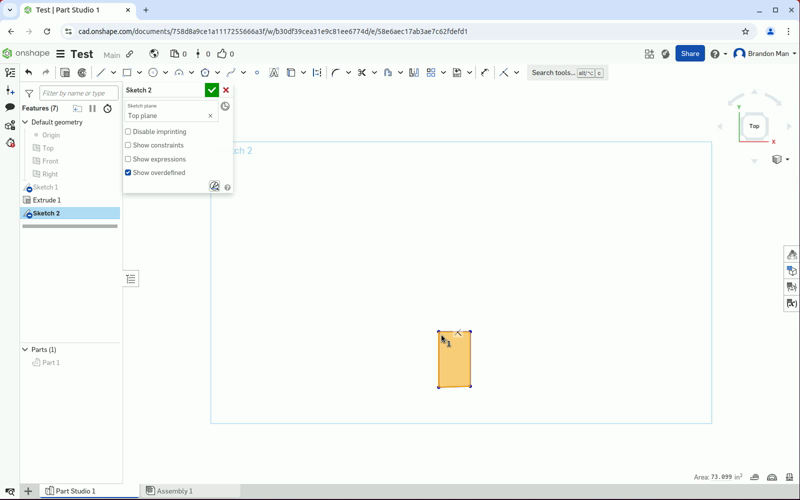
mouse_move(73, 352)
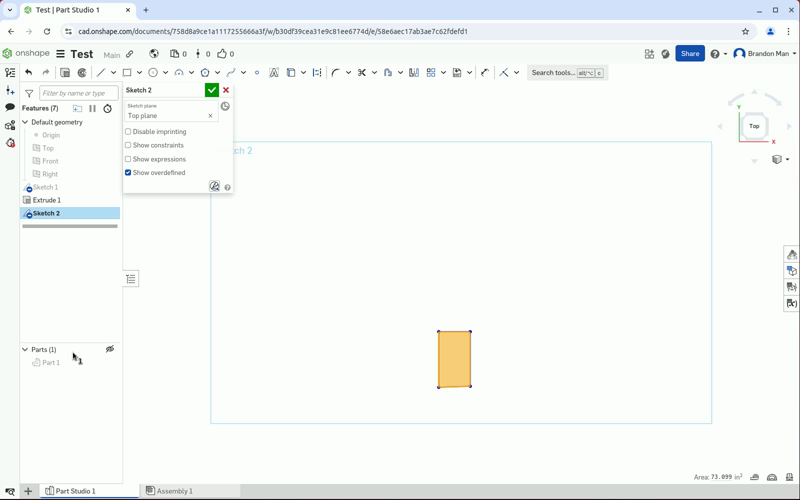
key(shift+y)
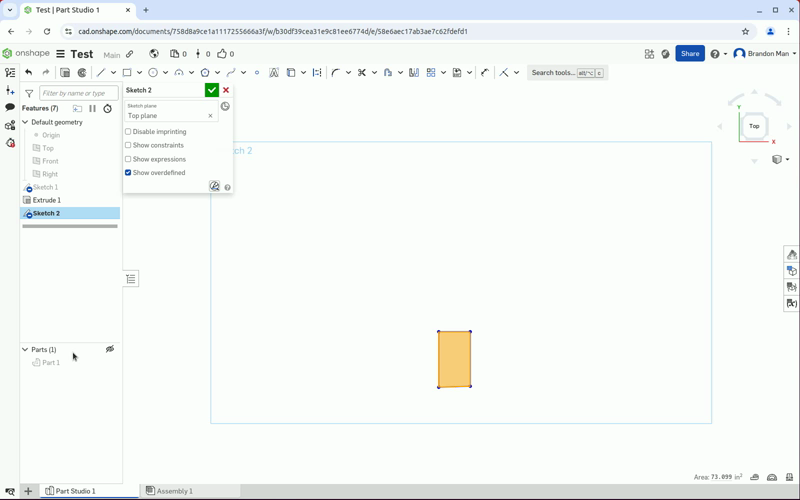
key(shift+e)
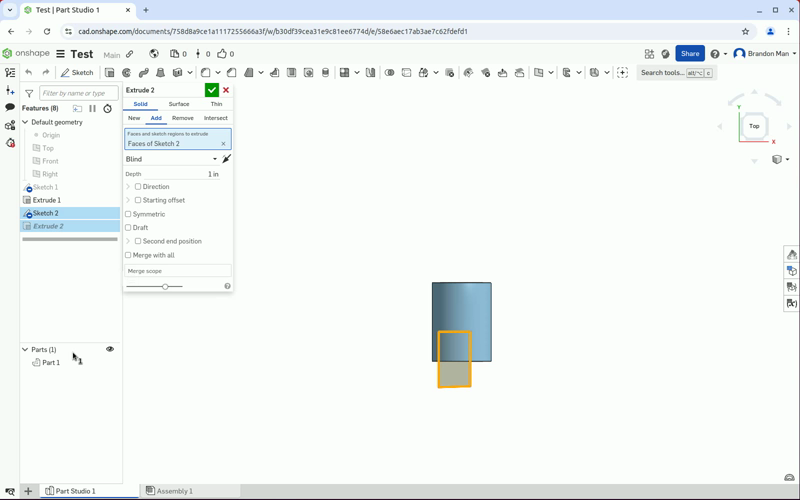
mouse_move(143, 106)
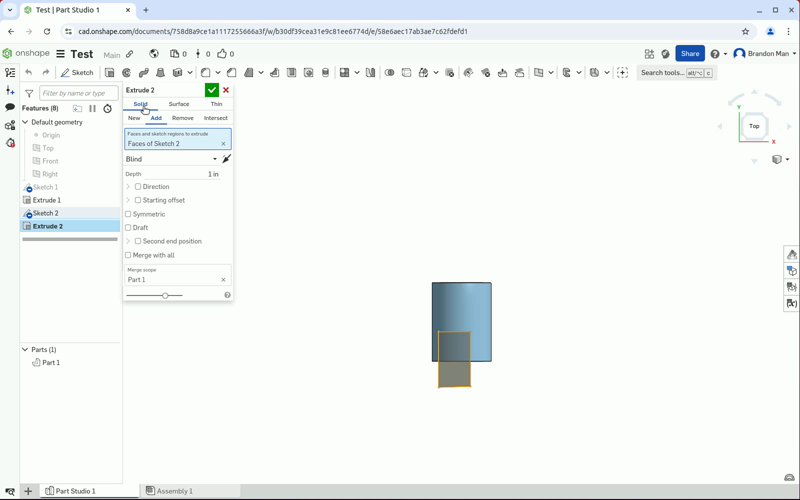
click(143, 106)
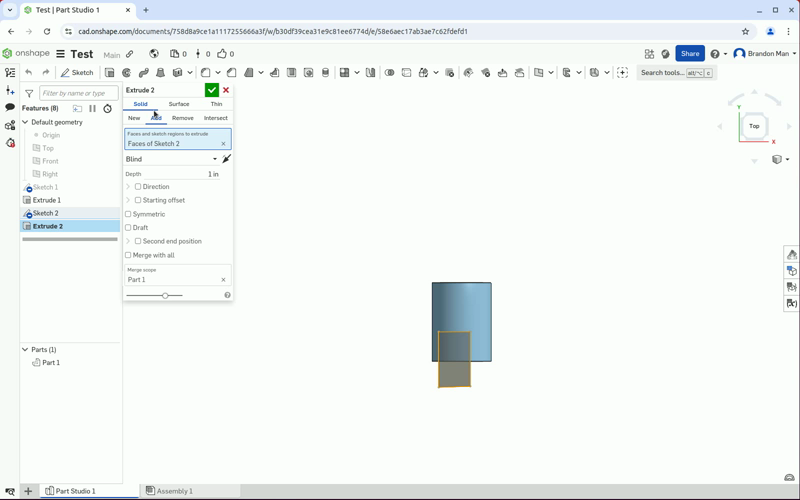
mouse_move(186, 120)
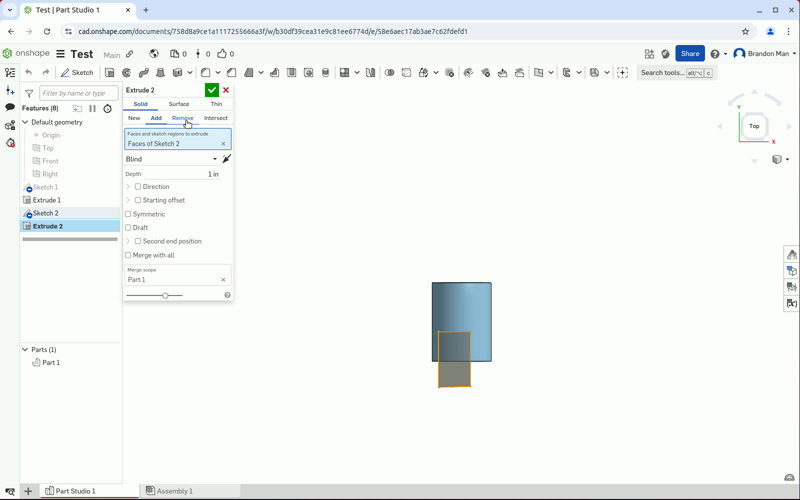
click(186, 120)
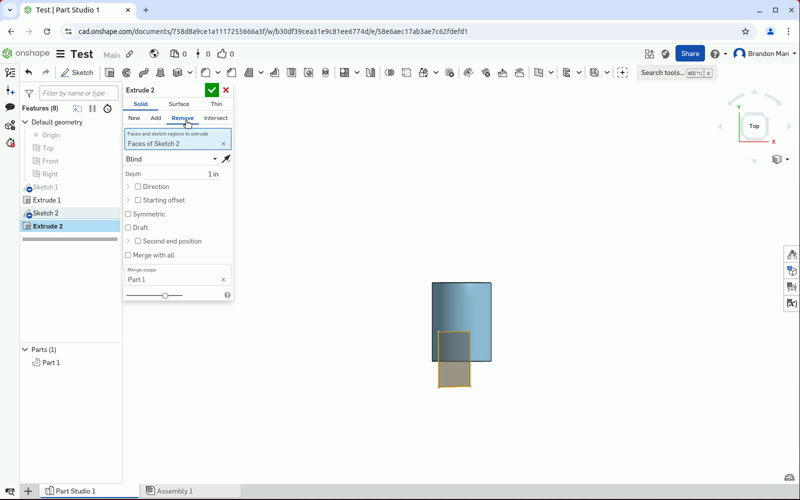
key(tab, 4)
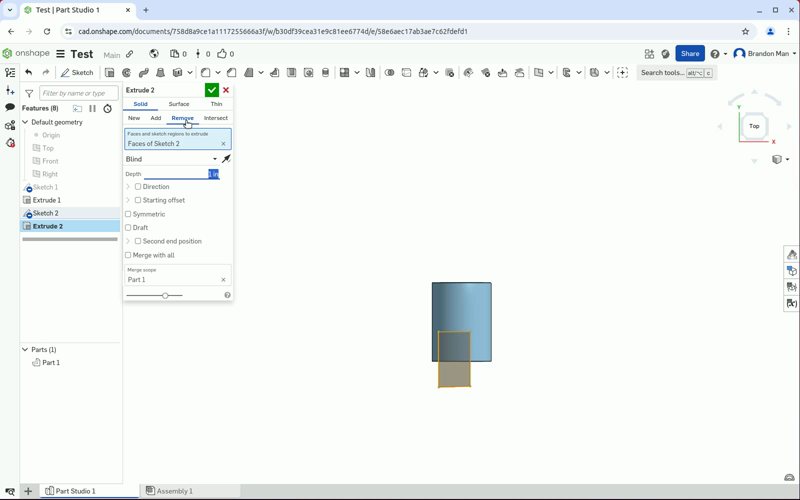
text(7.943)
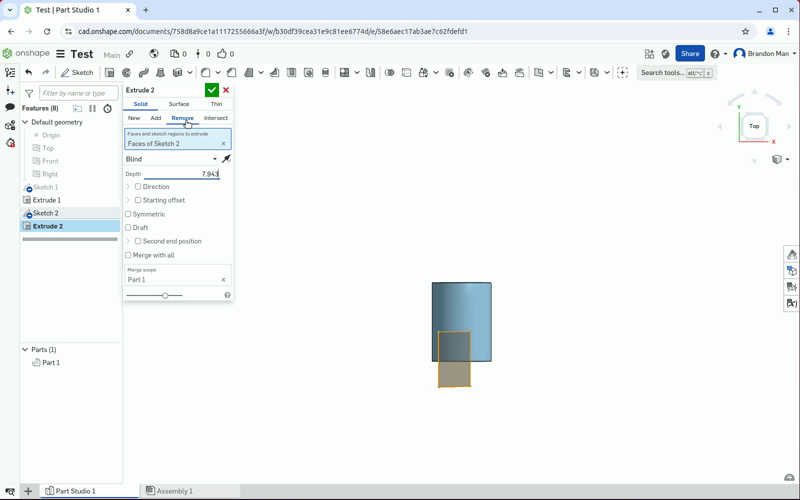
key(tab, 6)
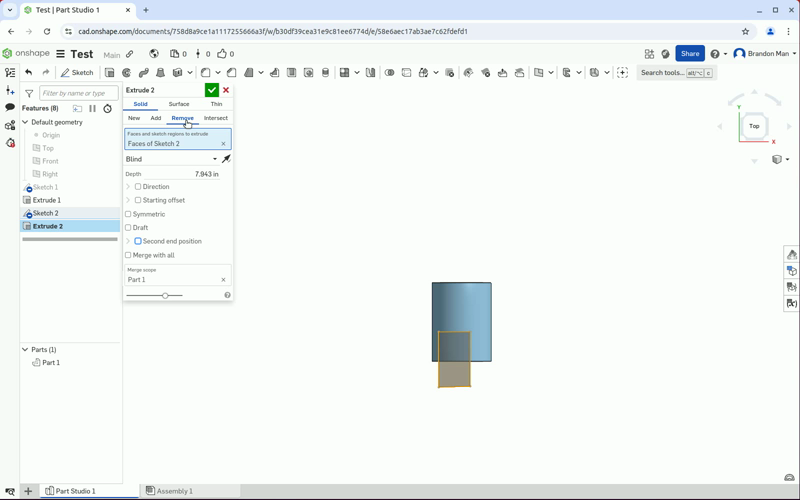
key(space)
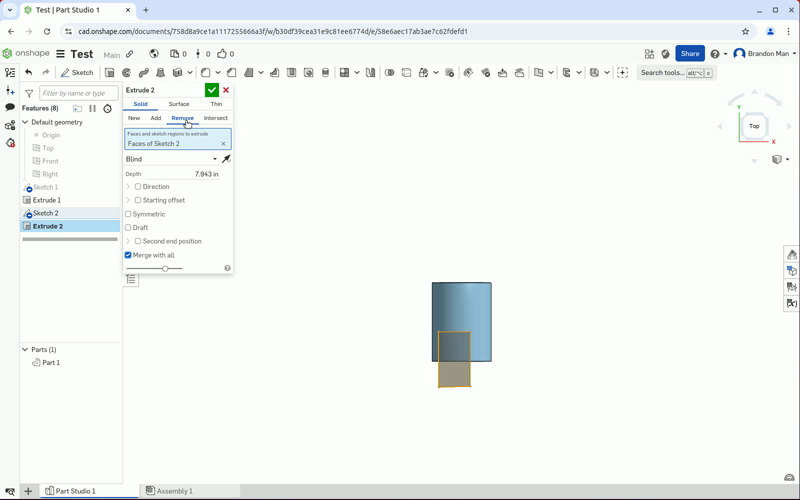
key(enter)
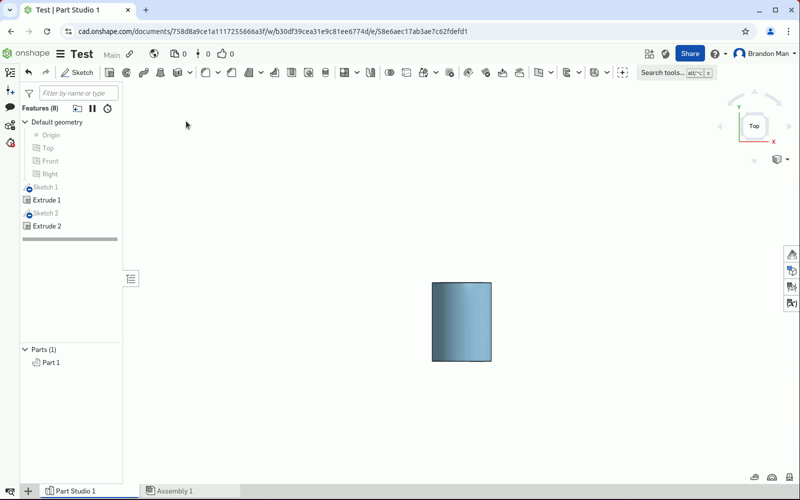
key(shift+h)
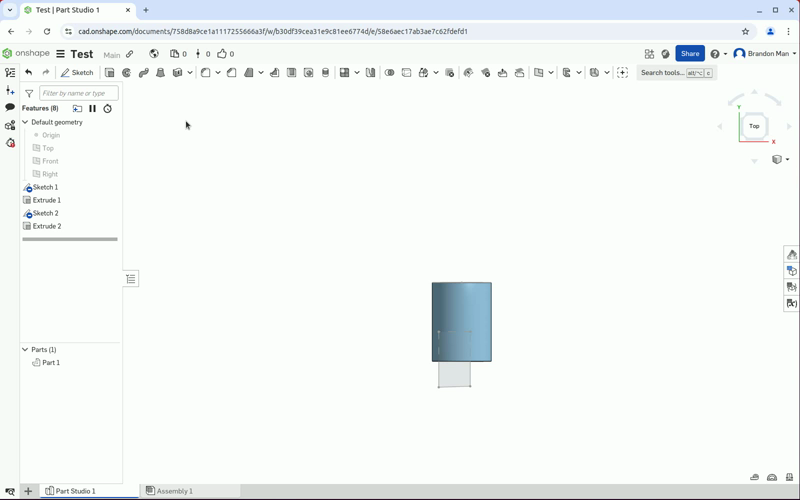
key(shift+h)
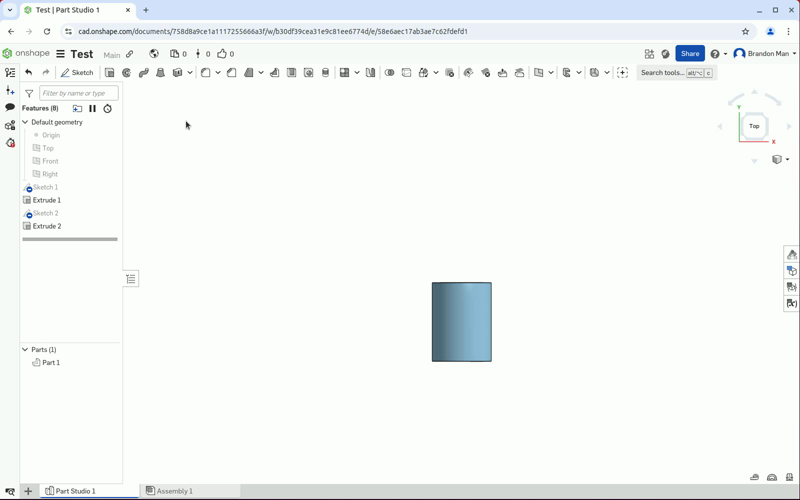
mouse_move(73, 189)
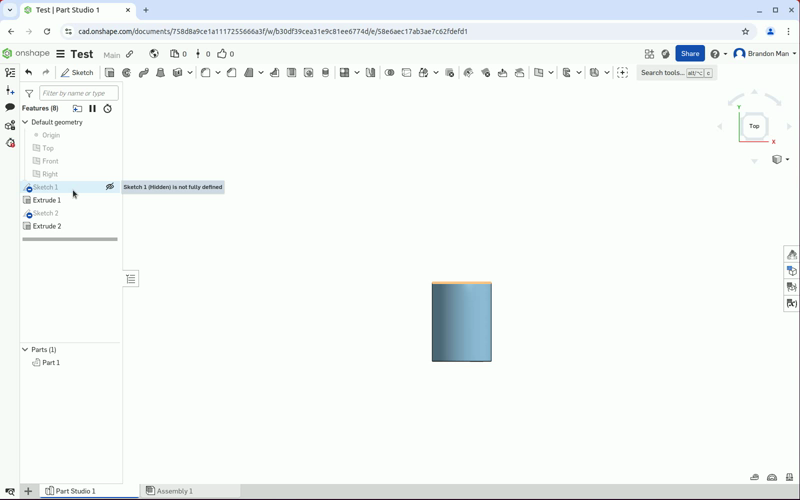
click(73, 189)
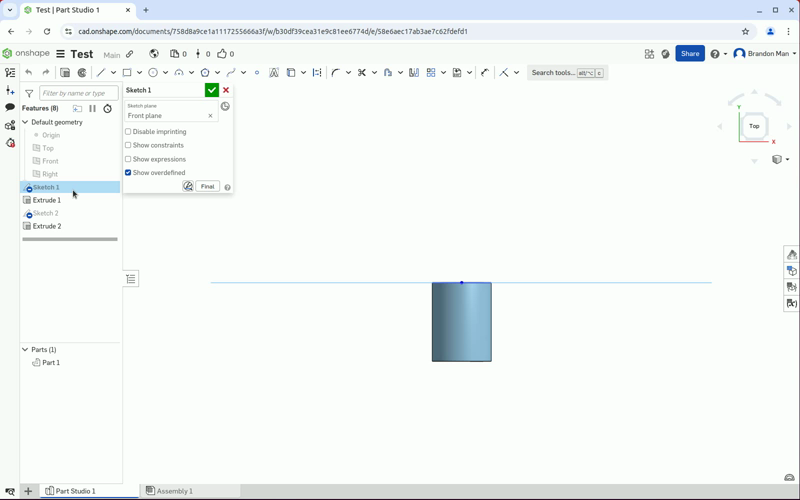
mouse_move(229, 92)
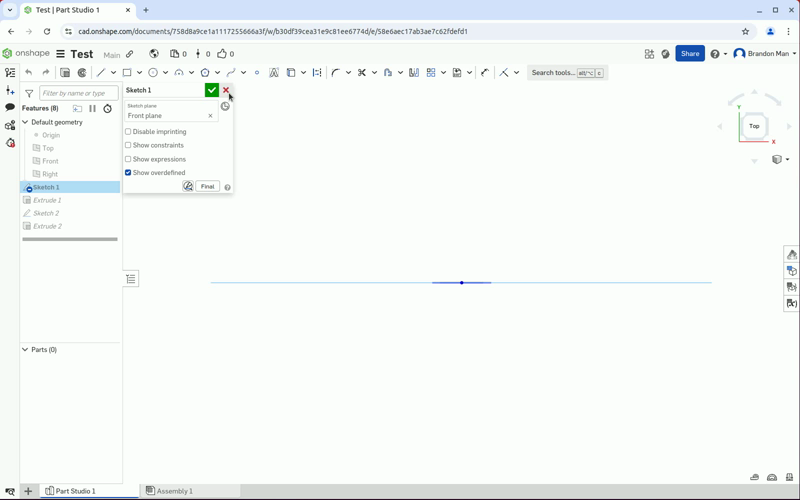
click(229, 92)
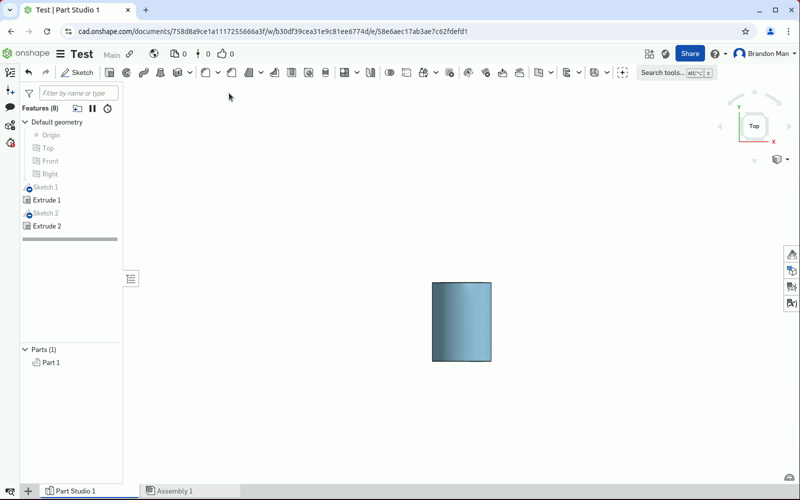
mouse_move(73, 352)
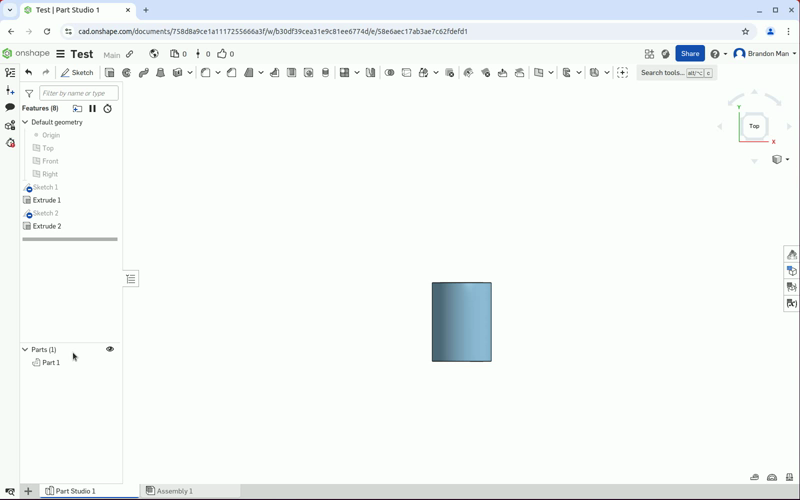
key(y)
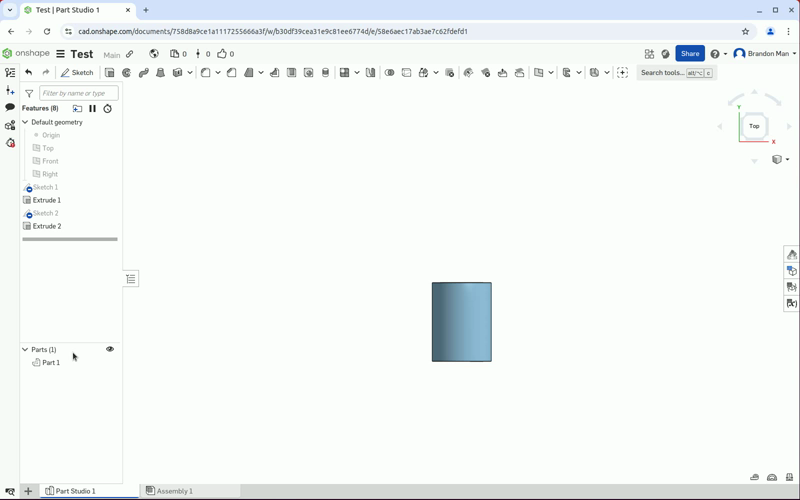
key(shift+p)
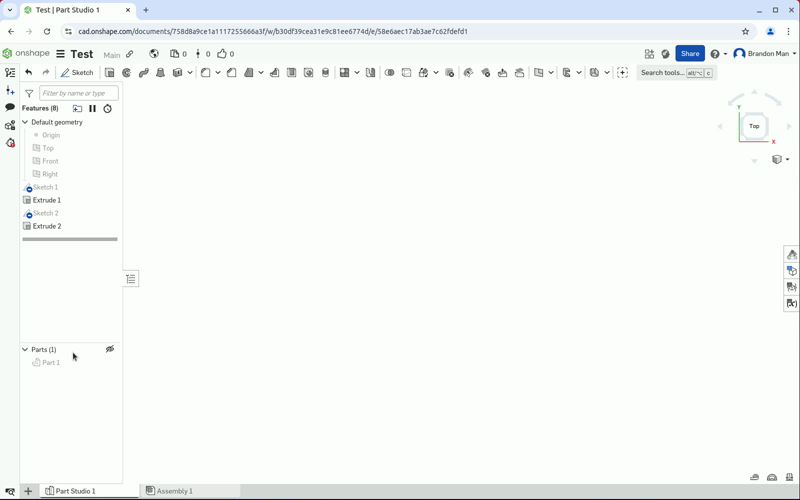
key(space)
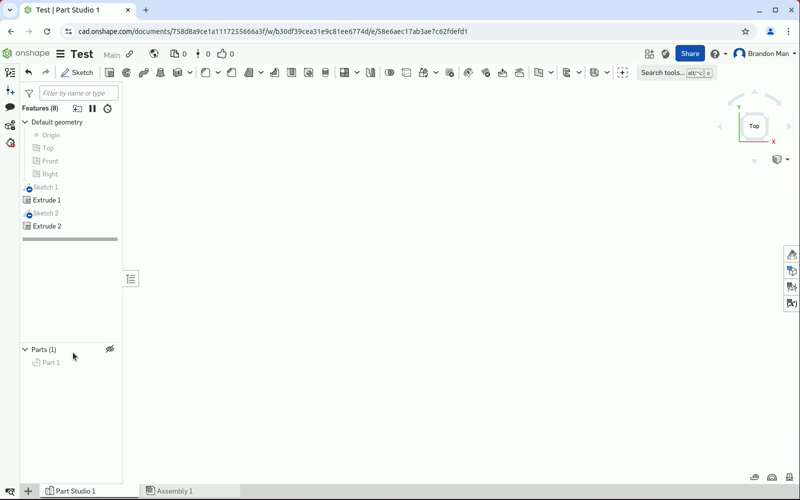
key_down(shift)
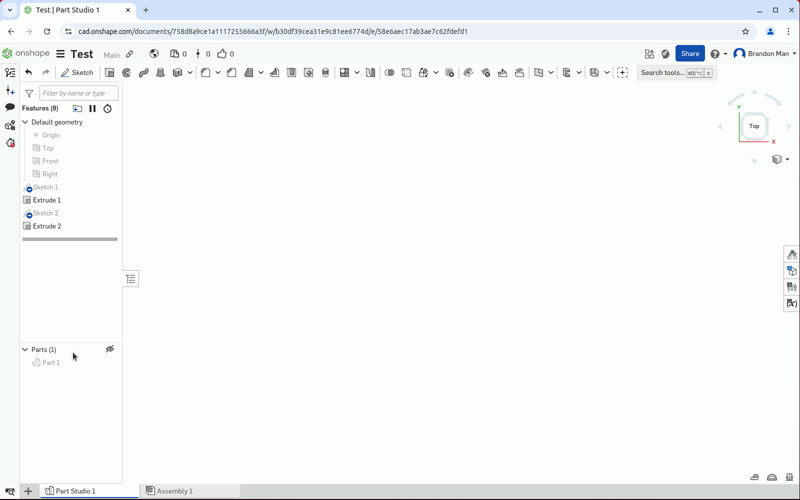
key(up)
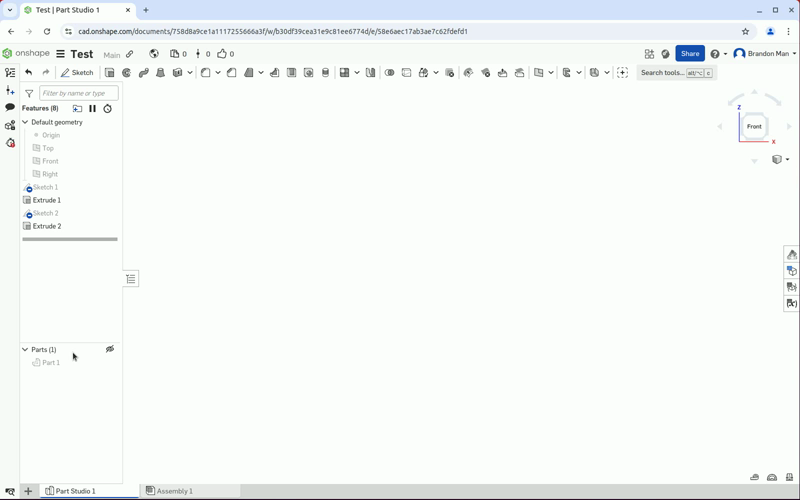
key_up(shift)
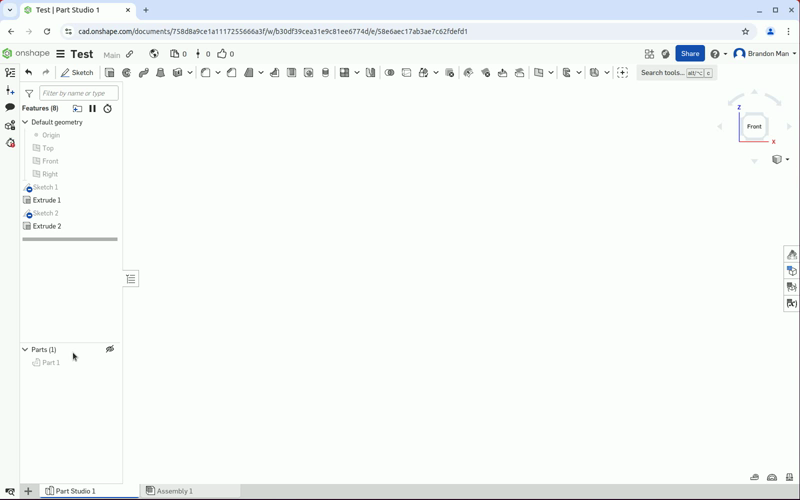
mouse_move(73, 352)
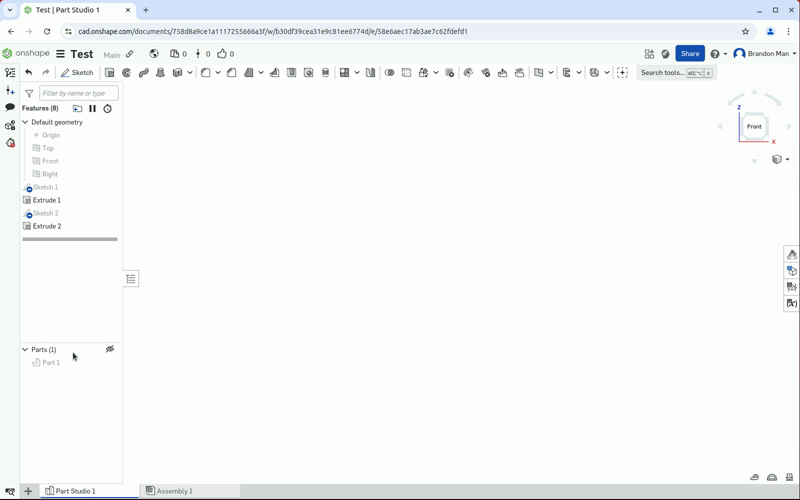
key(shift+y)
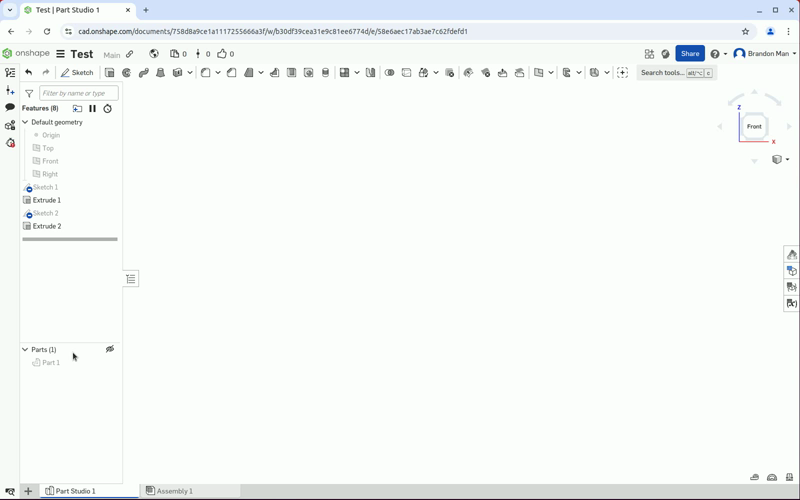
key(shift+s)
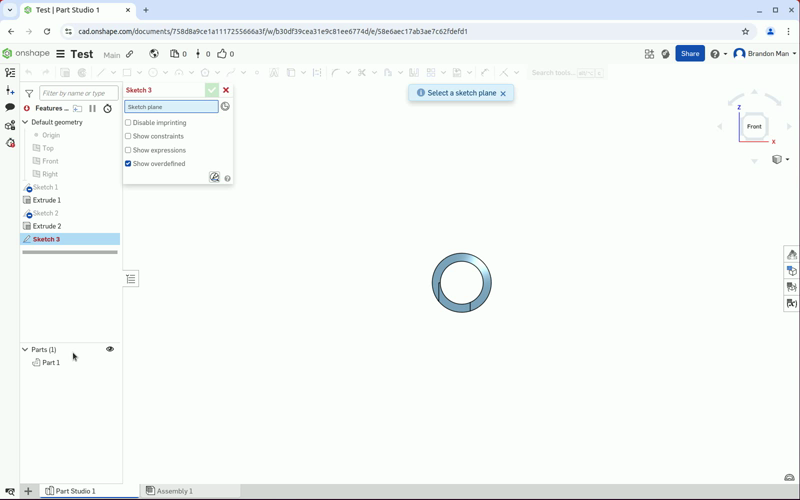
mouse_move(73, 163)
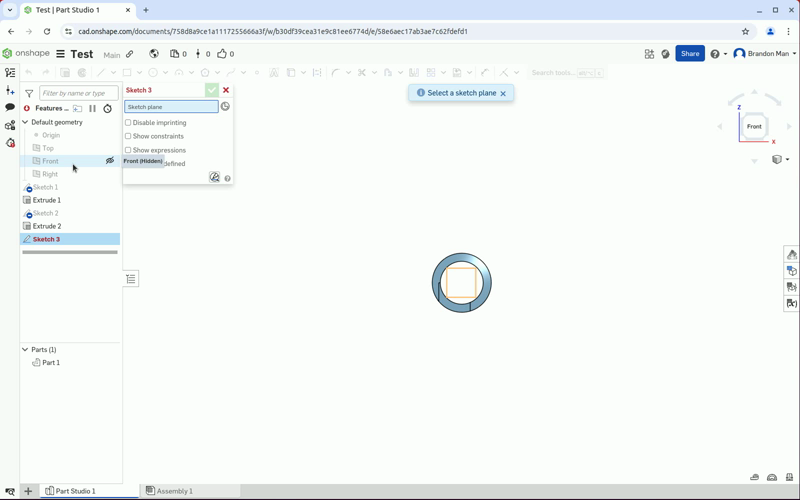
click(73, 163)
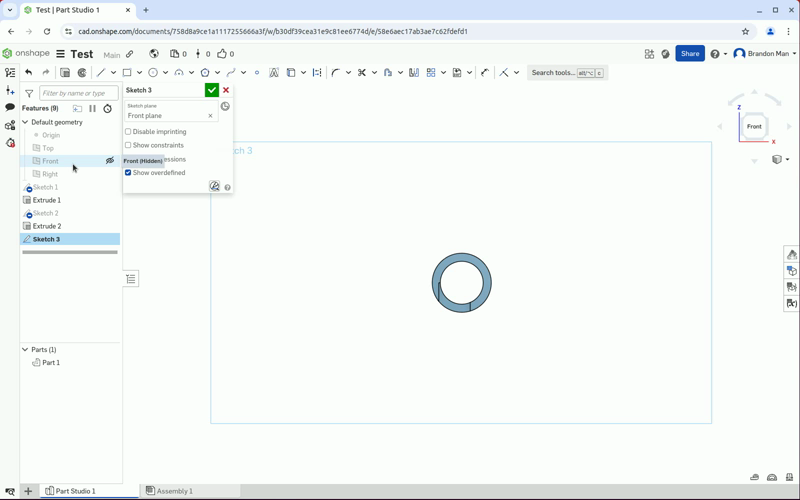
mouse_move(73, 352)
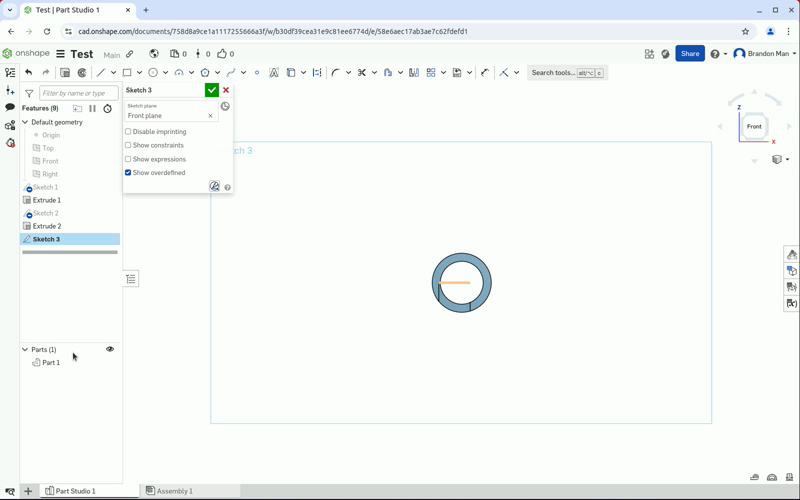
key(y)
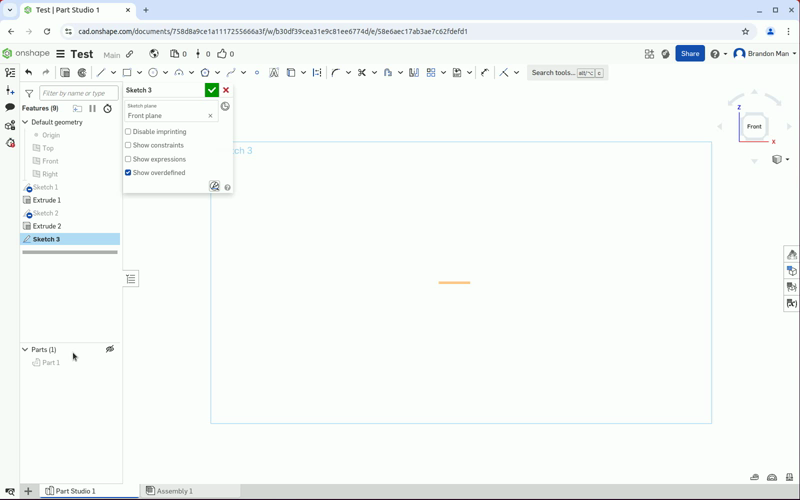
key(c)
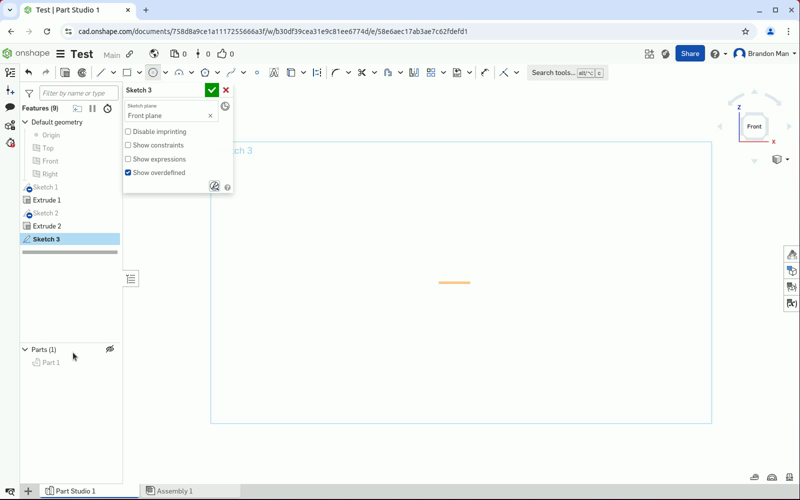
key_down(shift)
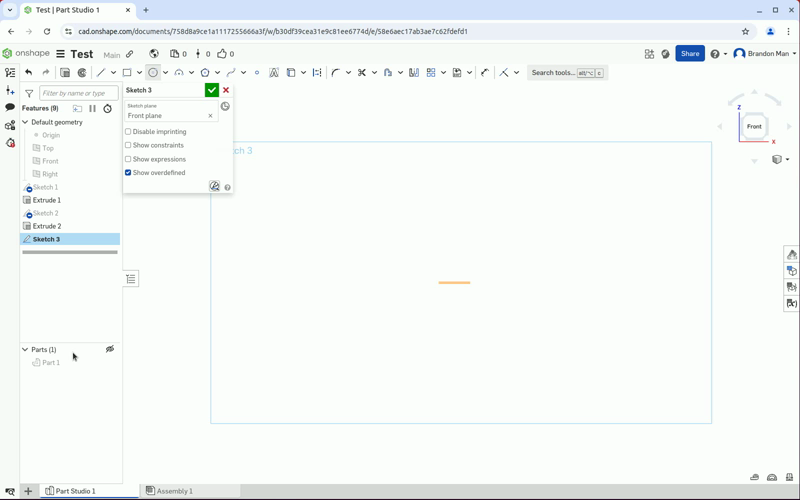
mouse_move(540, 282)
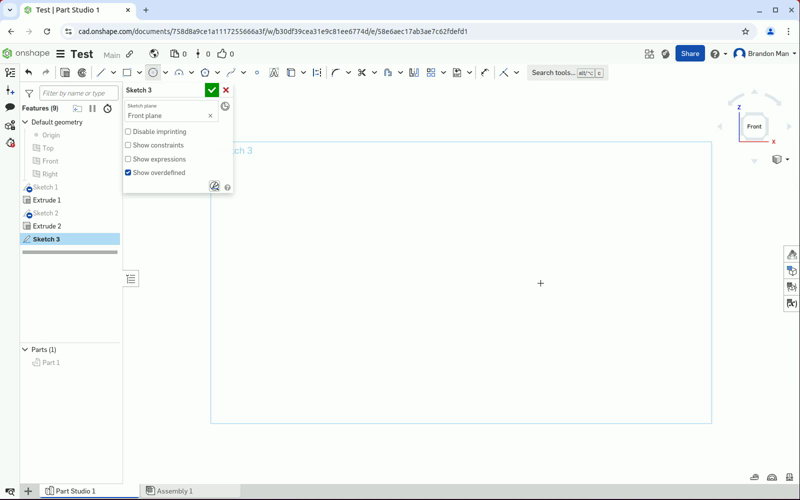
click(540, 282)
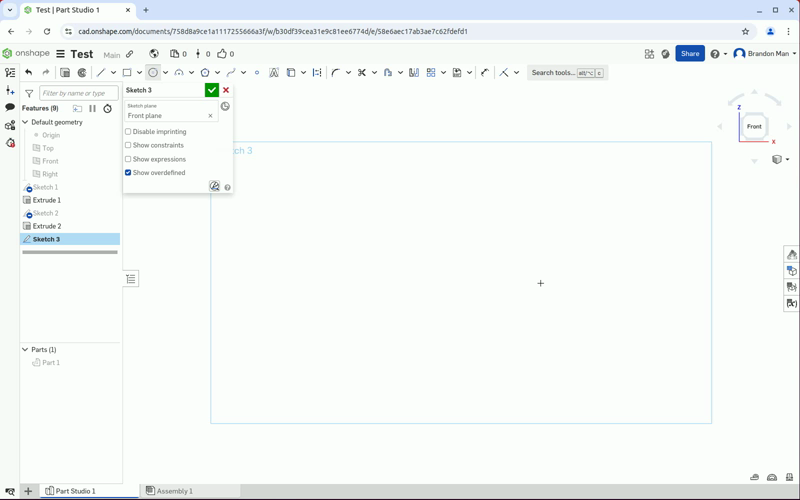
key_up(shift)
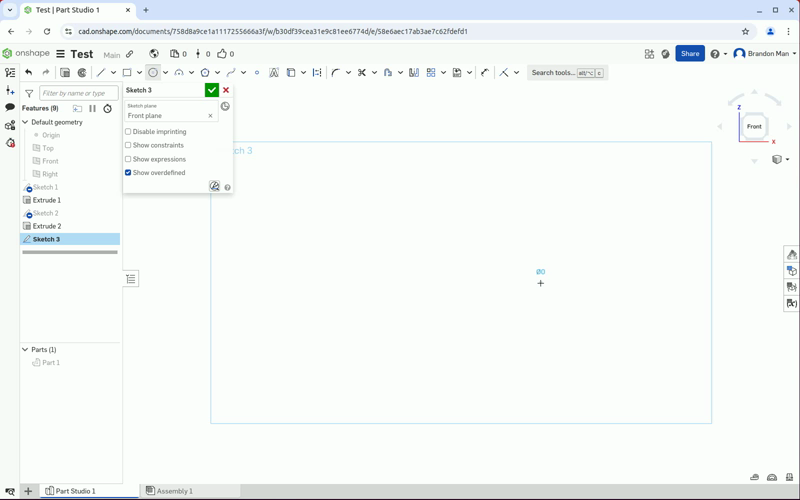
mouse_move(574, 282)
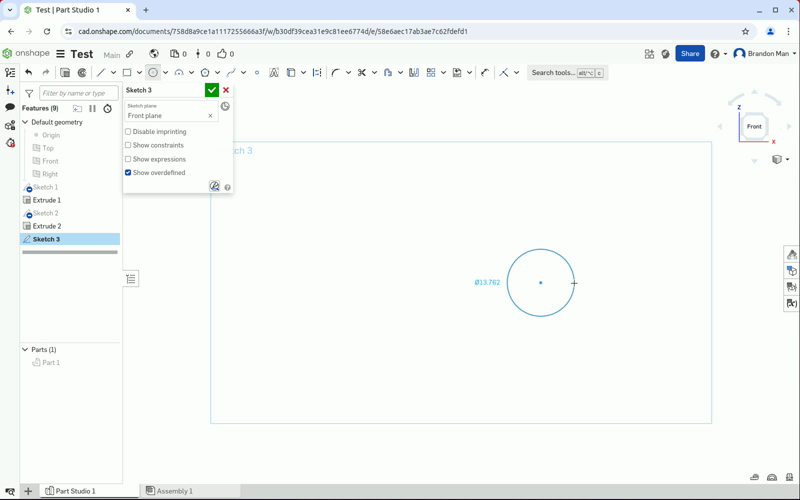
click(574, 282)
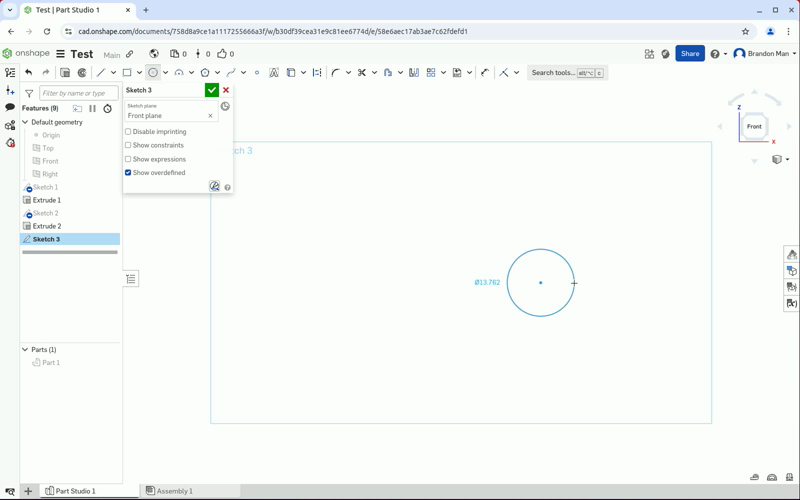
key(esc)
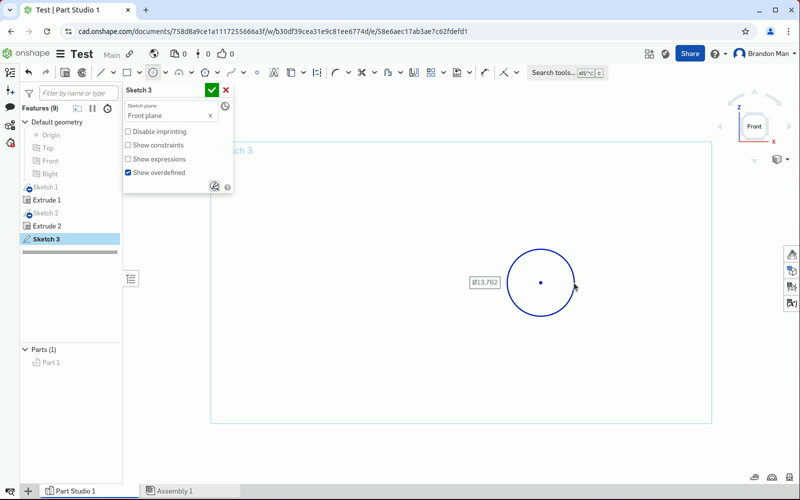
key(c)
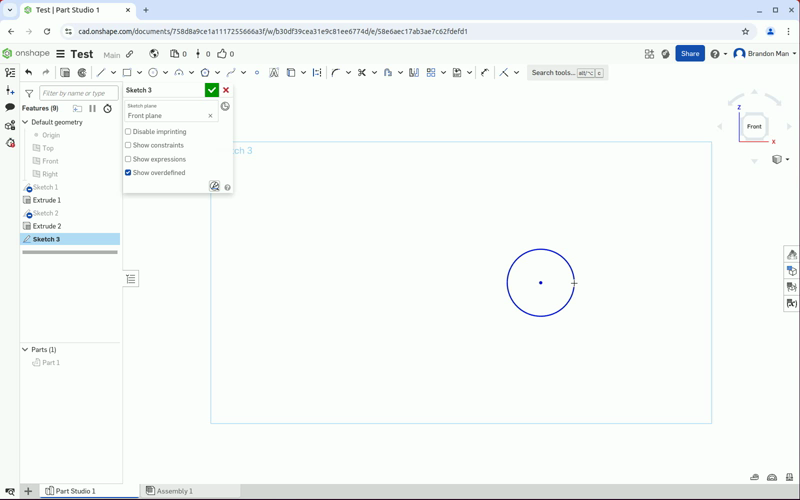
key_down(shift)
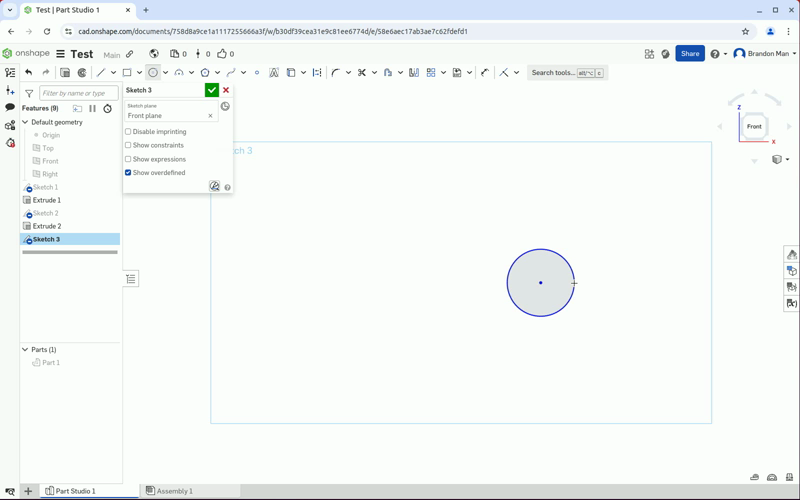
mouse_move(540, 282)
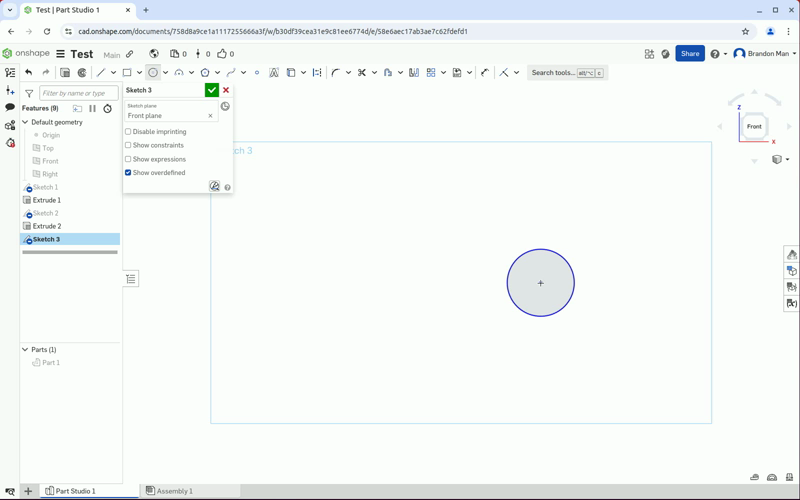
click(540, 282)
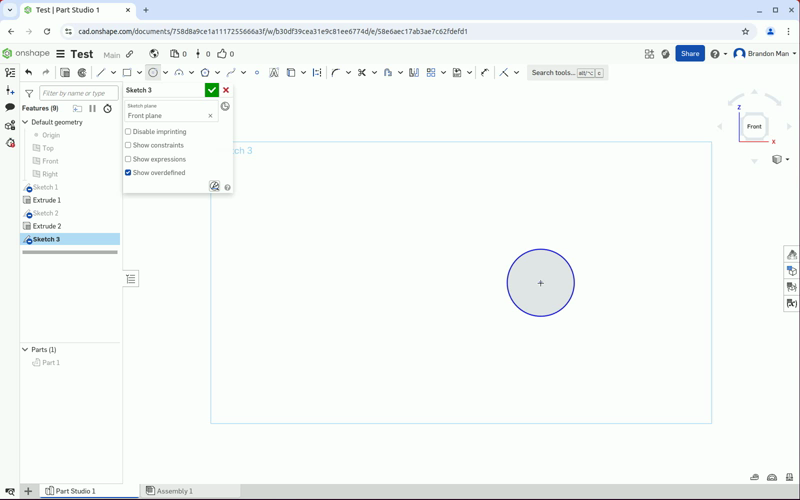
key_up(shift)
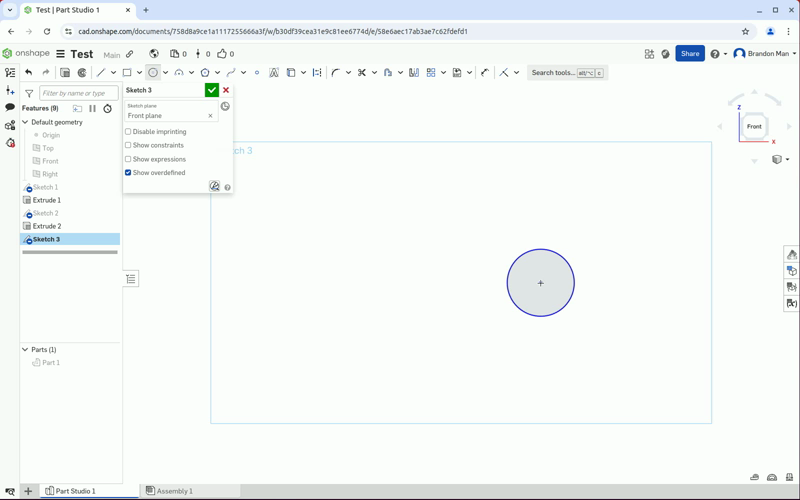
mouse_move(568, 282)
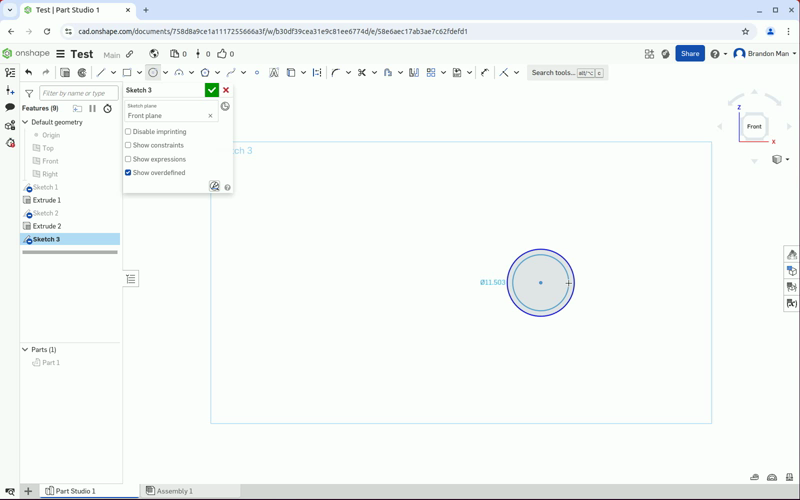
click(568, 282)
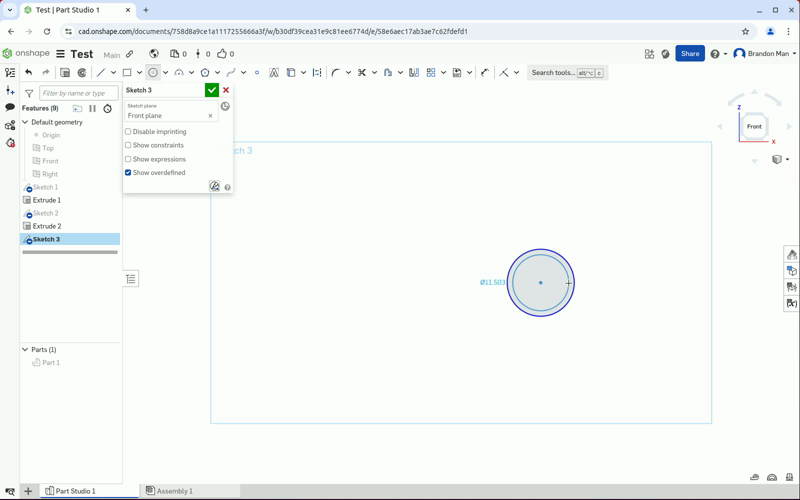
key(esc)
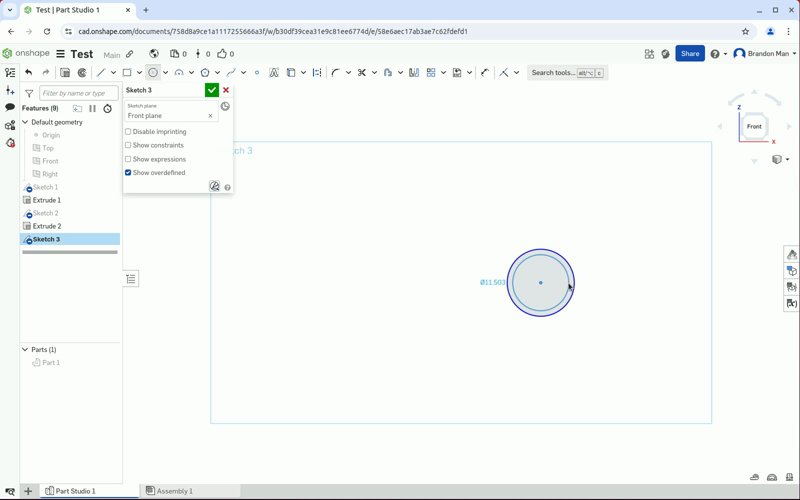
mouse_move(570, 294)
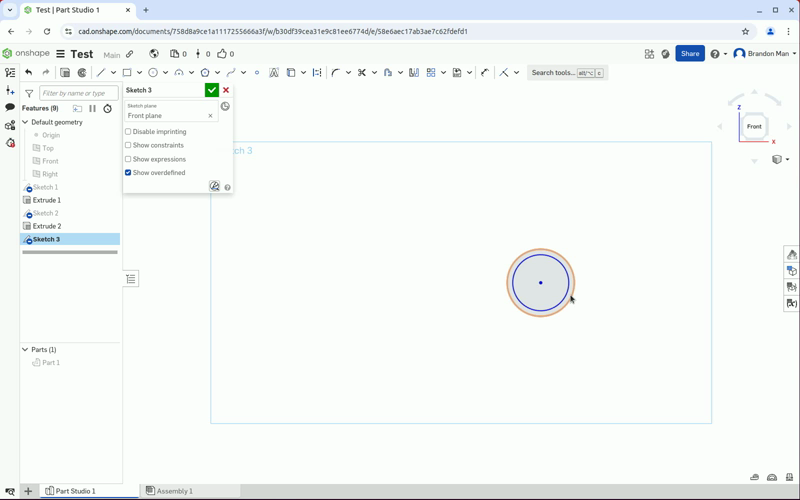
scroll(6)
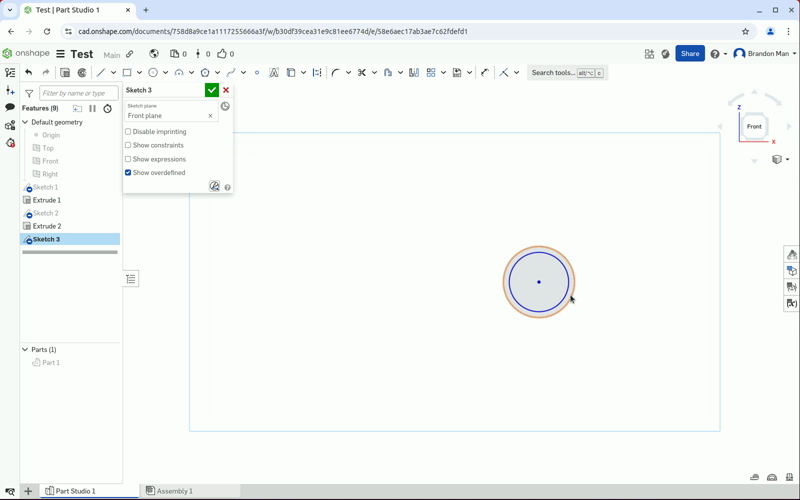
scroll(6)
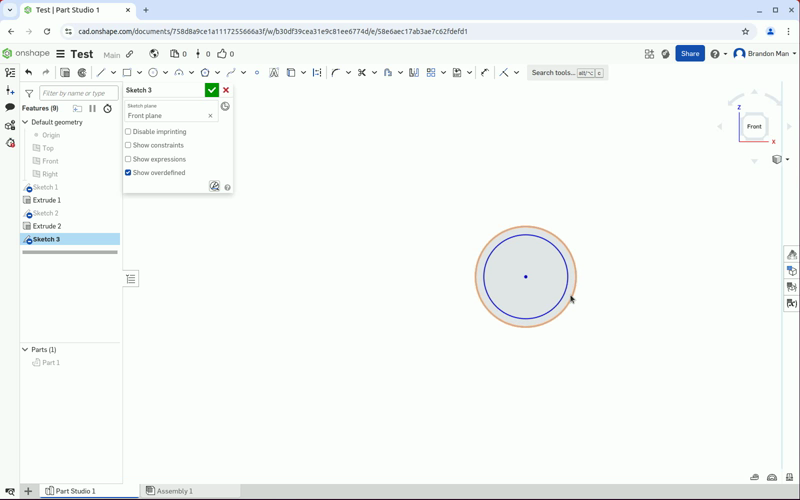
scroll(6)
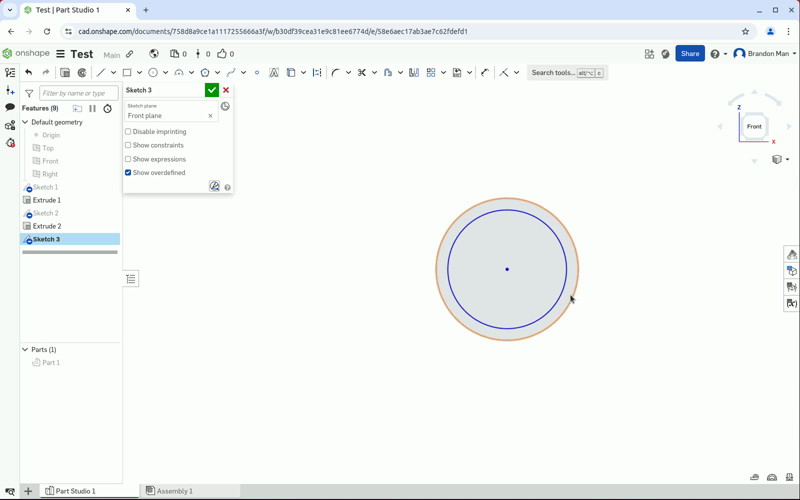
scroll(6)
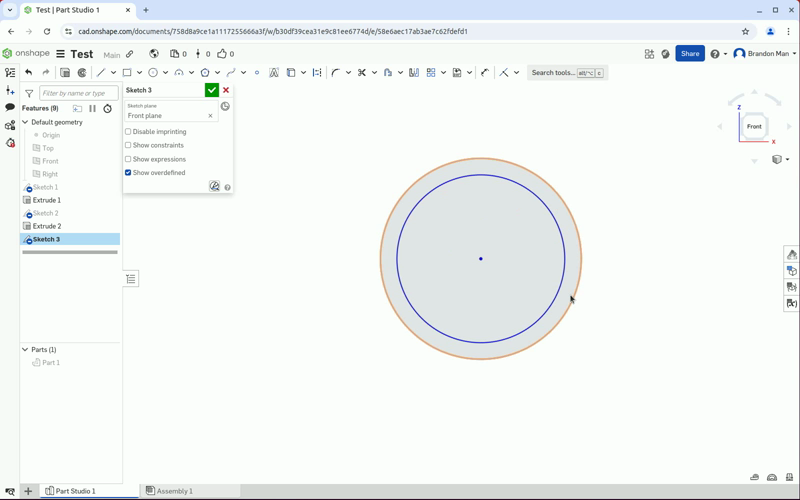
scroll(6)
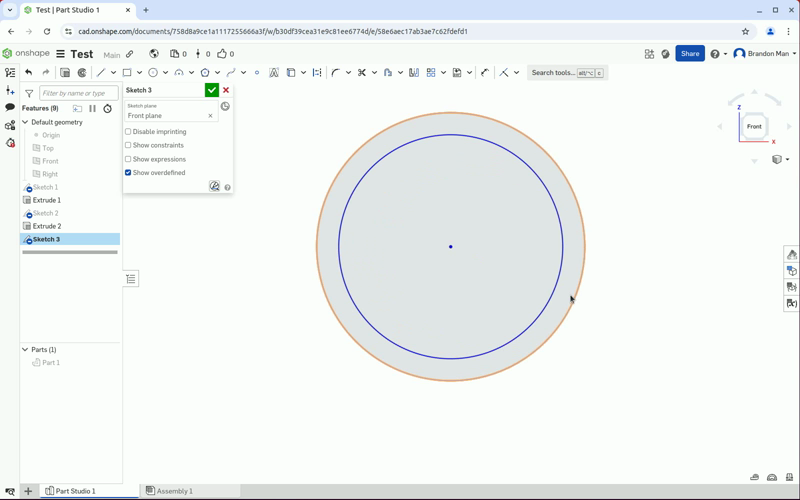
scroll(6)
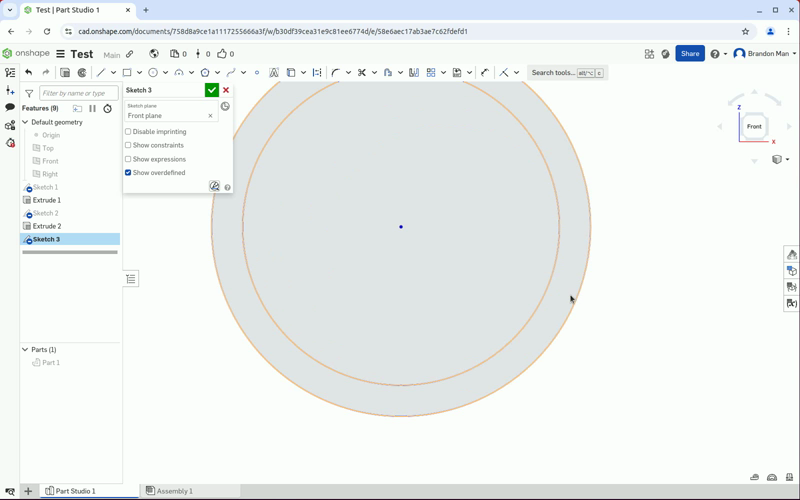
scroll(6)
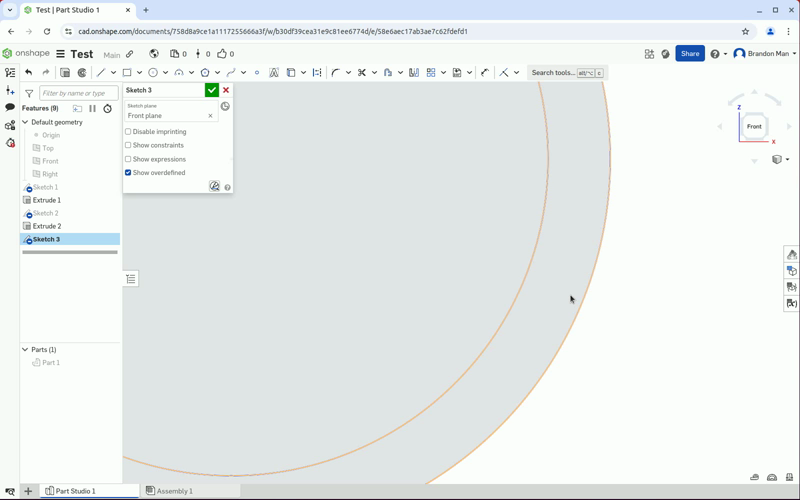
click(570, 294)
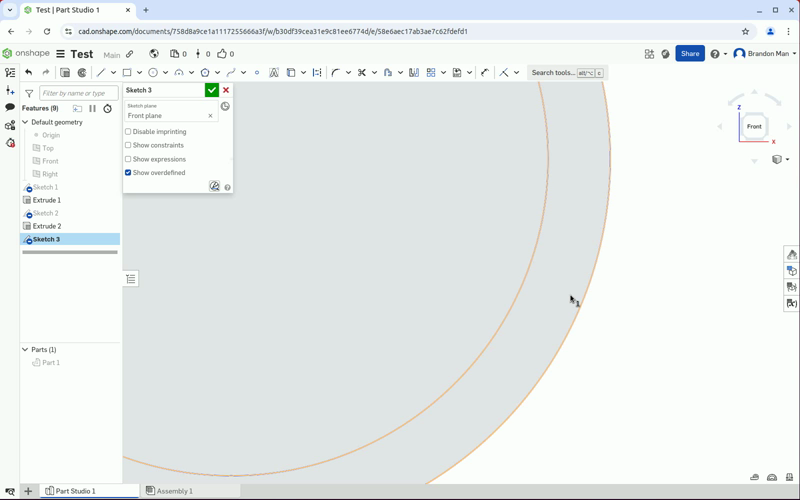
scroll(-6)
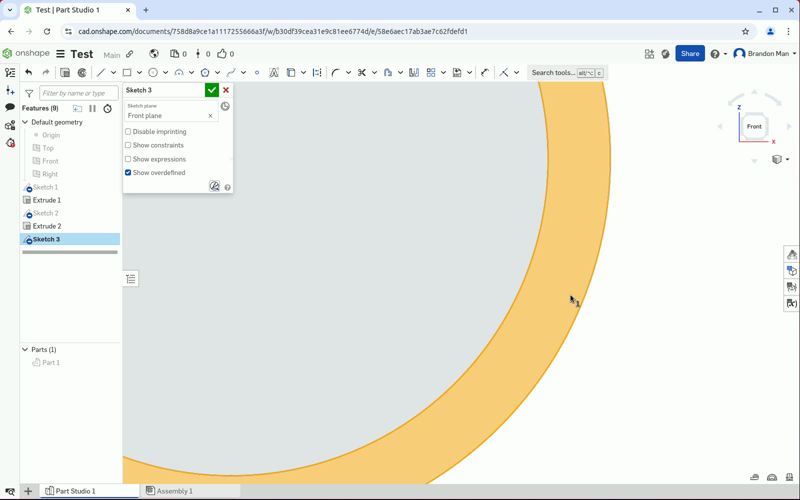
scroll(-6)
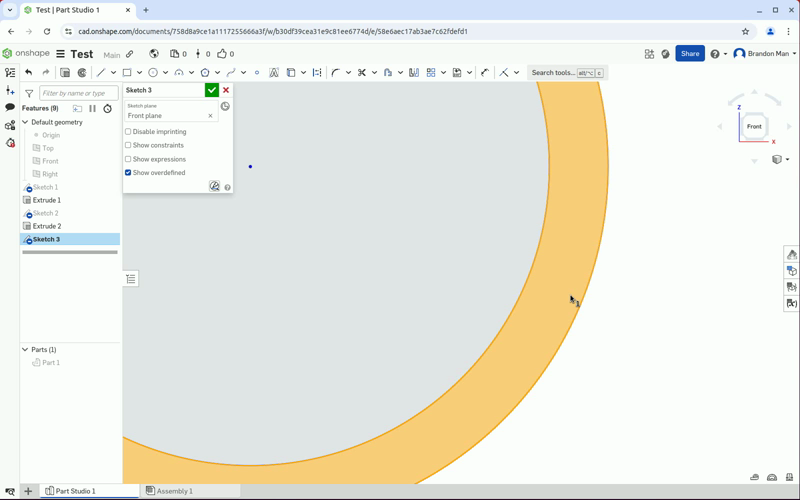
scroll(-6)
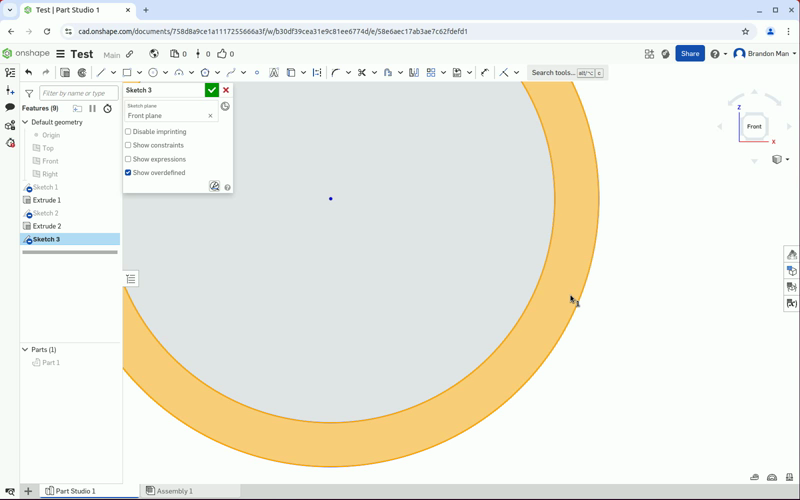
scroll(-6)
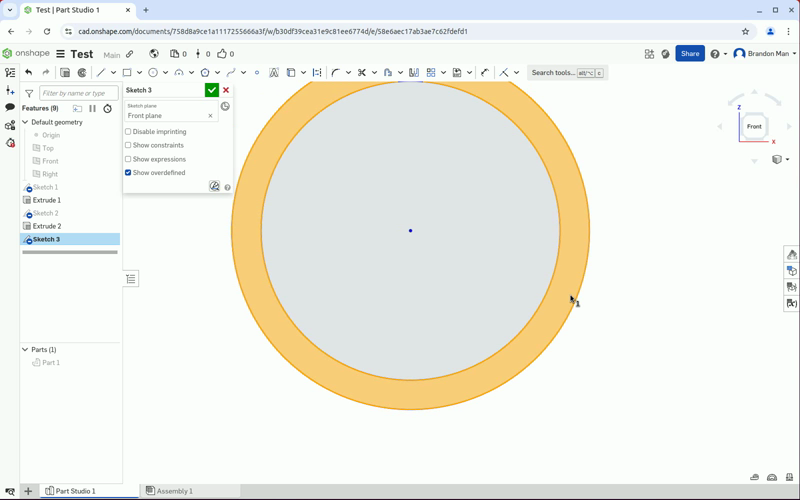
scroll(-6)
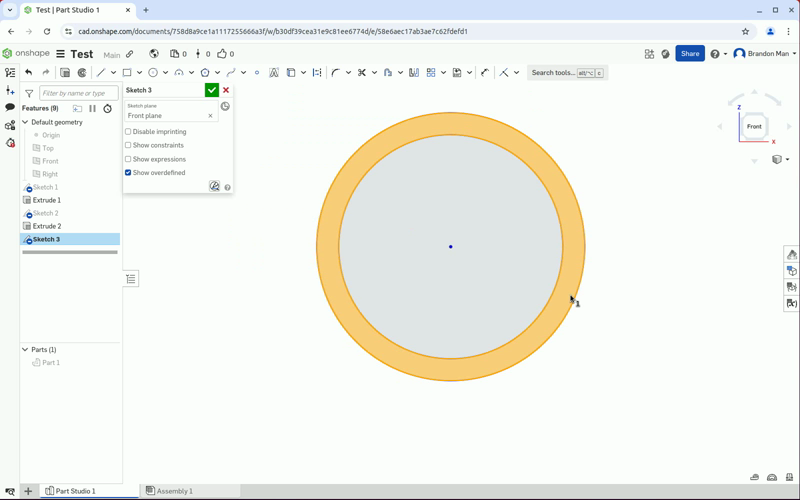
scroll(-6)
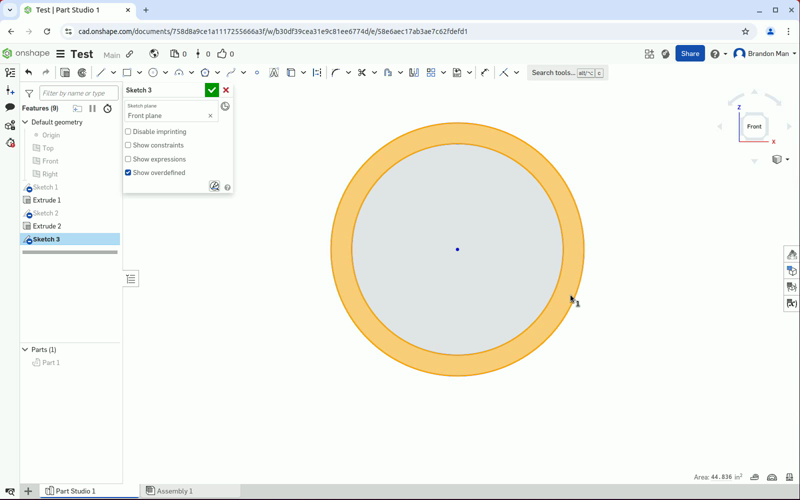
scroll(-6)
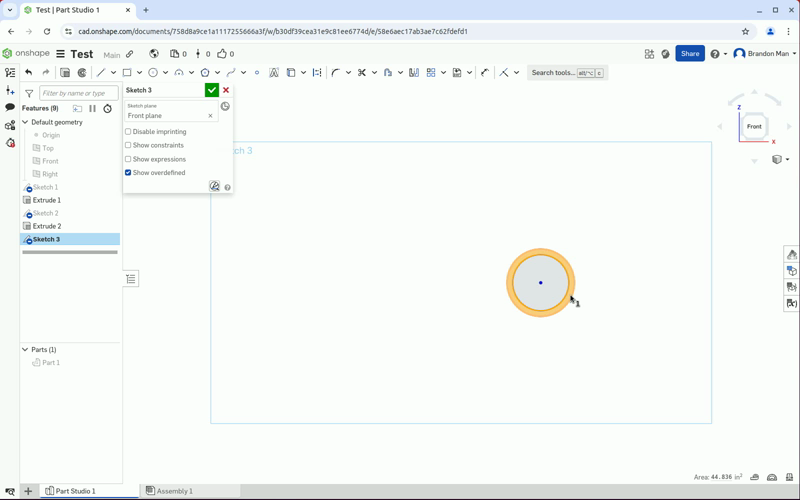
mouse_move(73, 352)
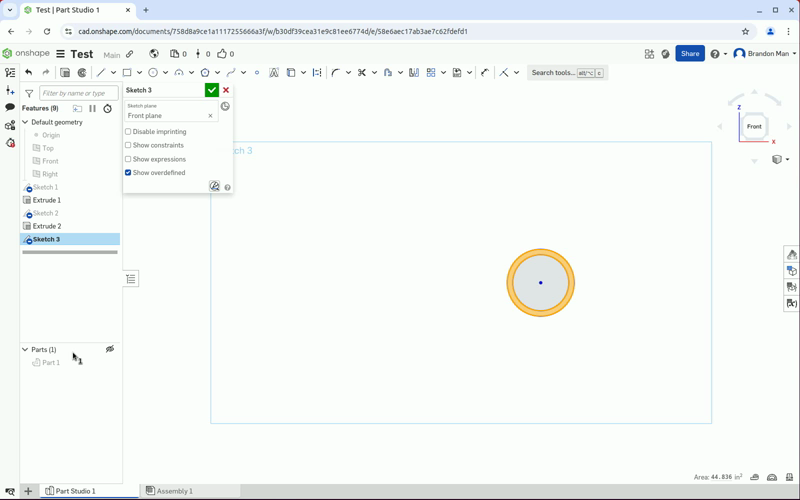
key(shift+y)
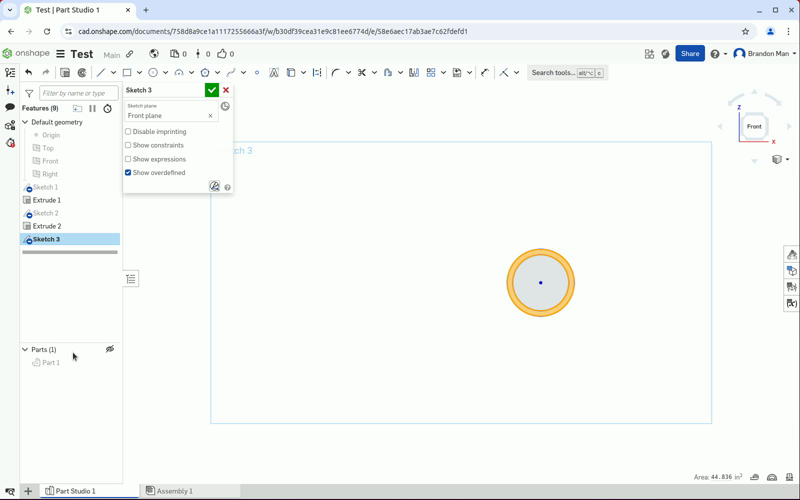
key(shift+e)
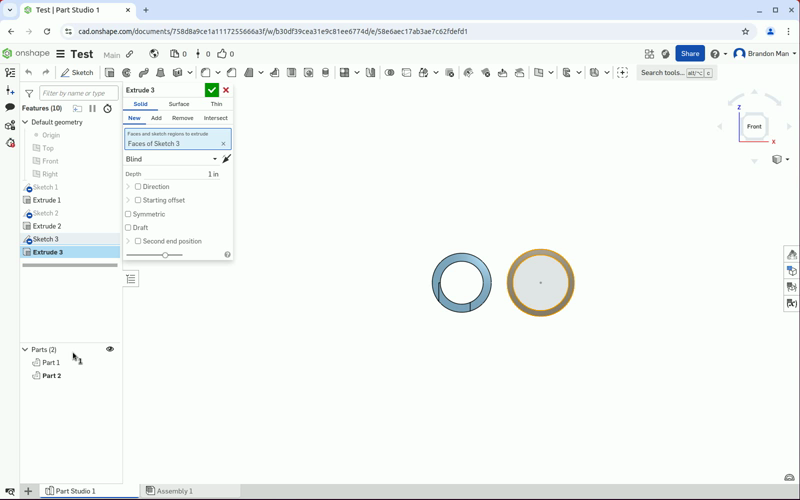
mouse_move(143, 106)
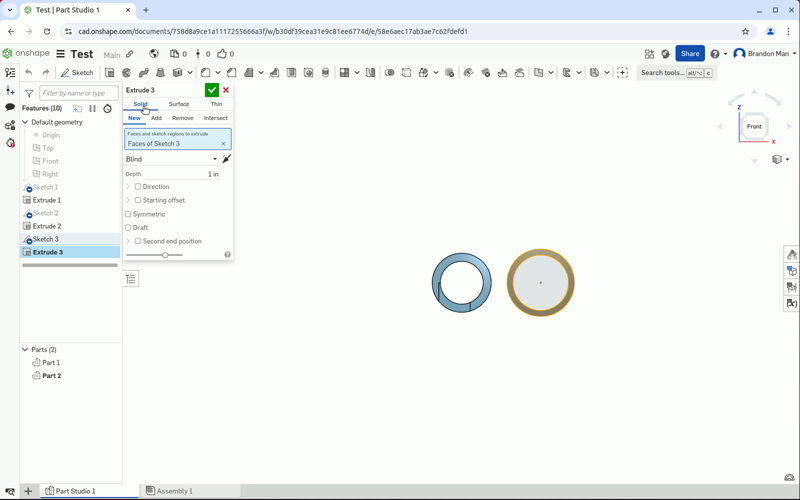
click(143, 106)
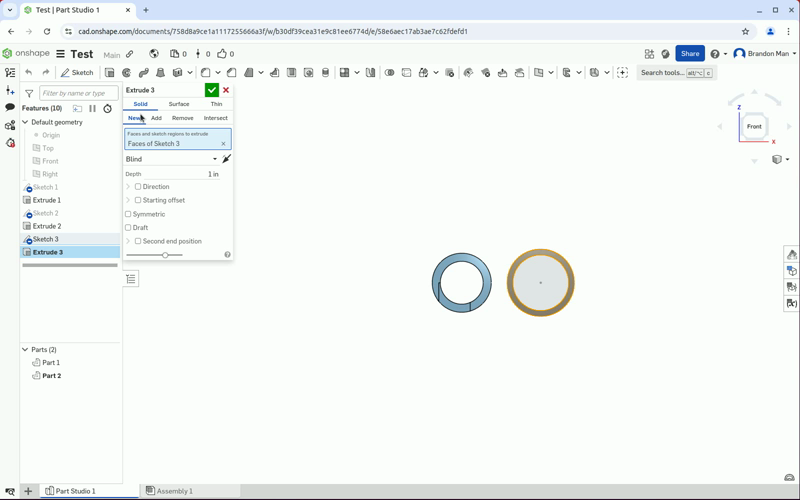
mouse_move(137, 120)
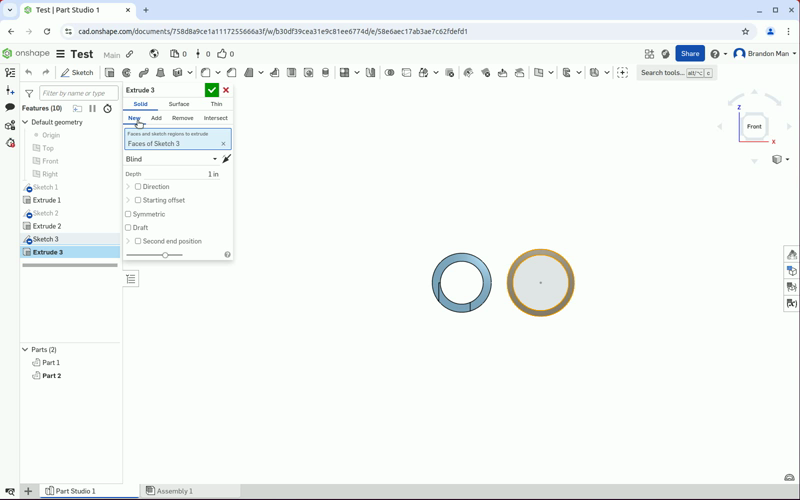
click(137, 120)
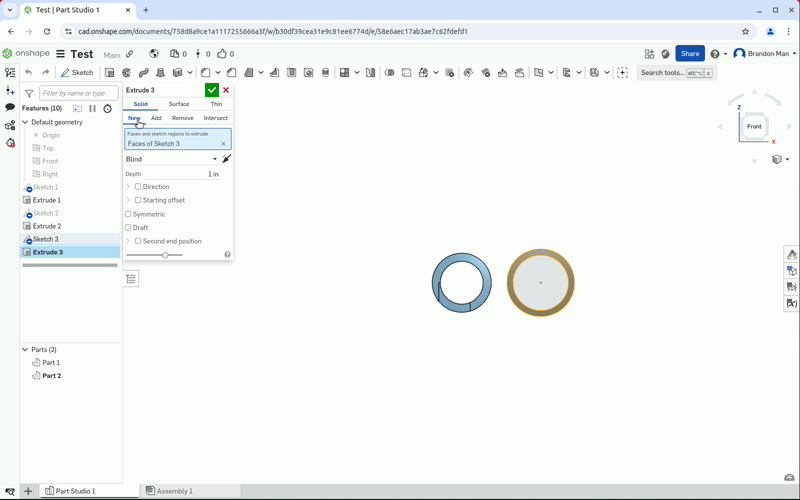
key(tab, 4)
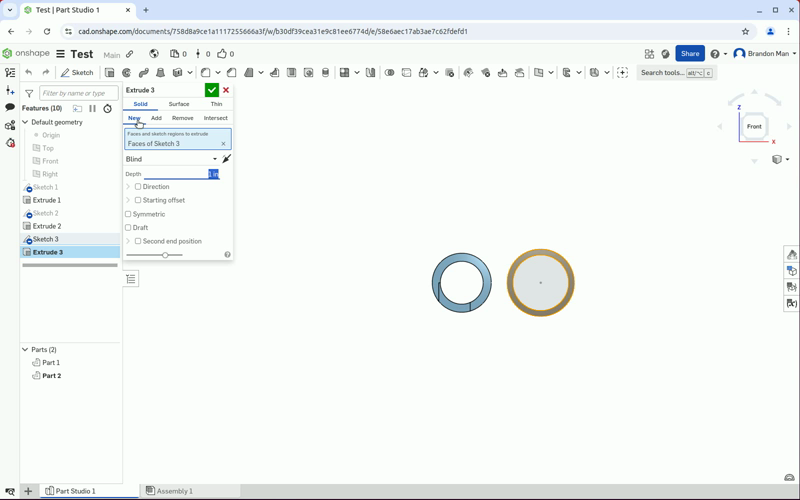
text(16.128)
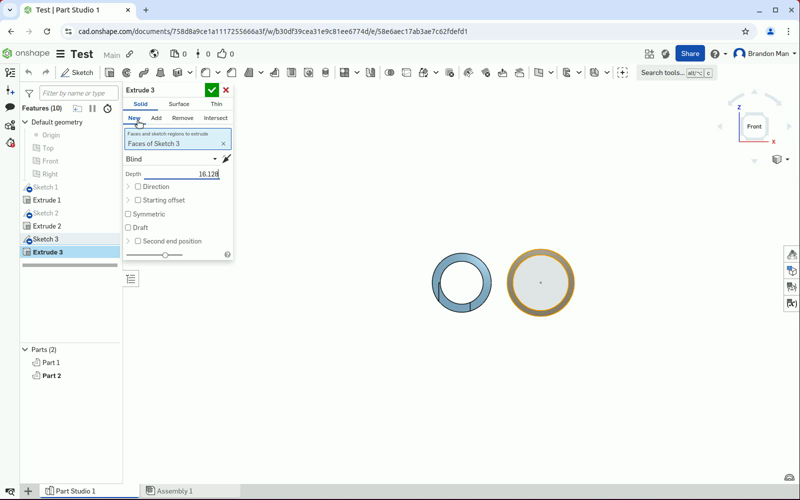
key(enter)
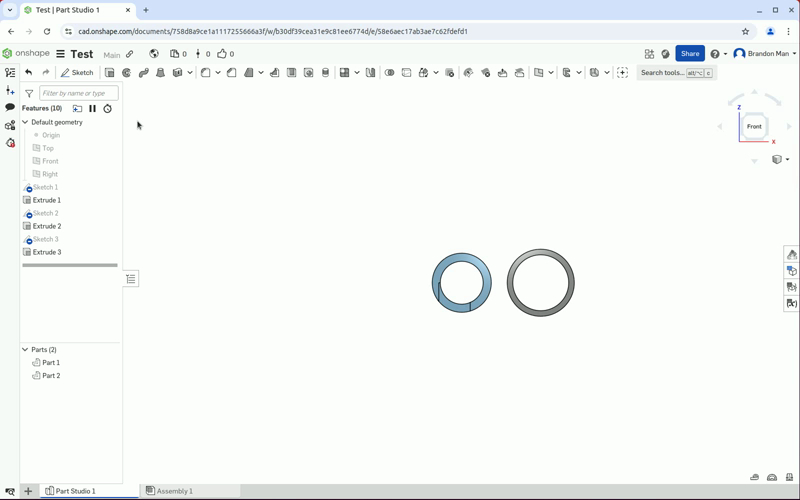
key(shift+h)
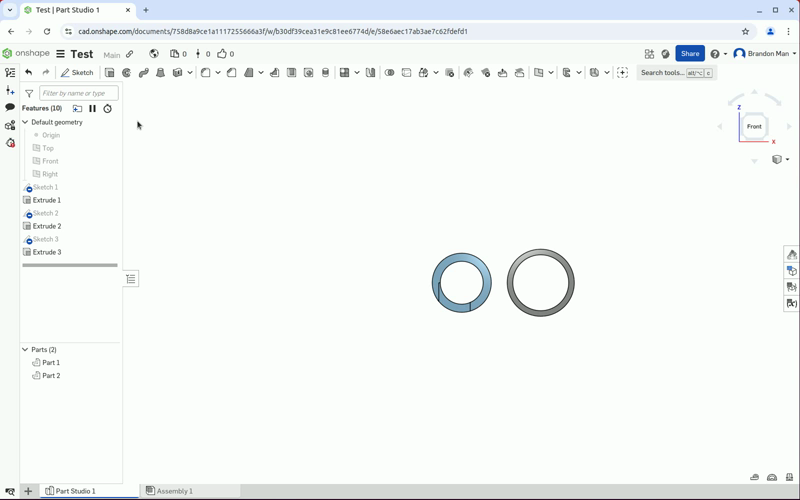
key(shift+h)
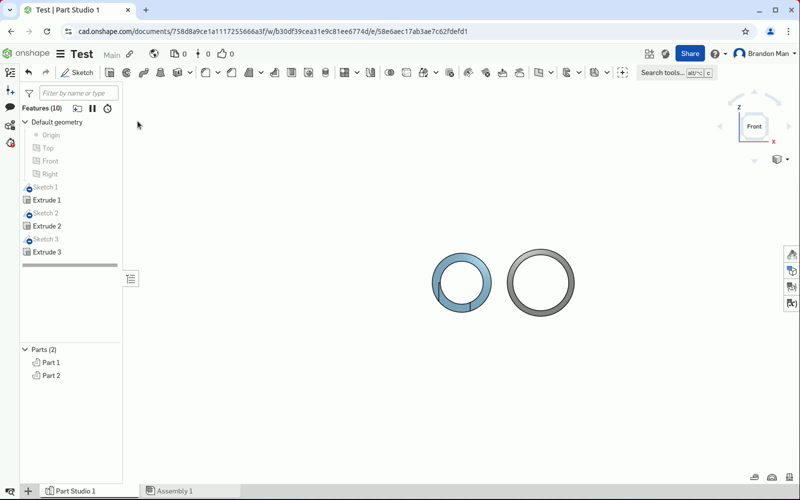
mouse_move(73, 189)
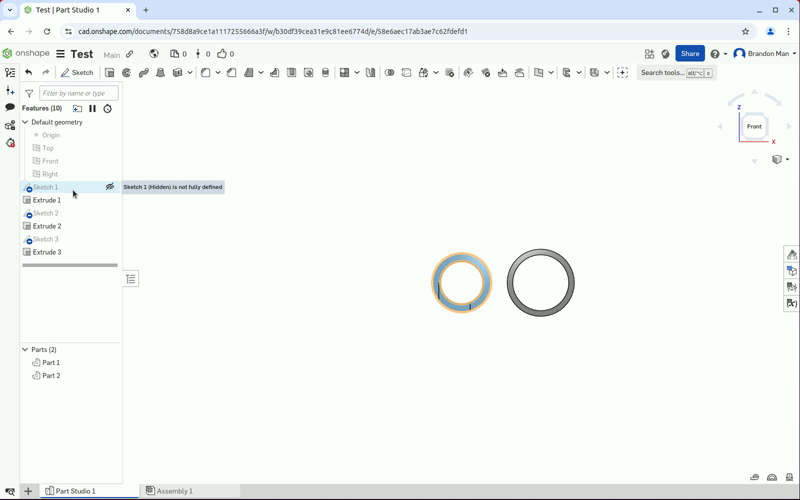
click(73, 189)
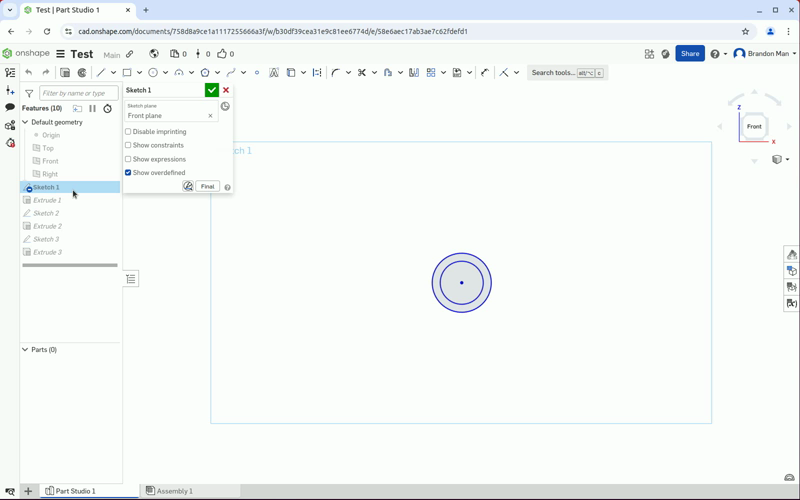
mouse_move(229, 92)
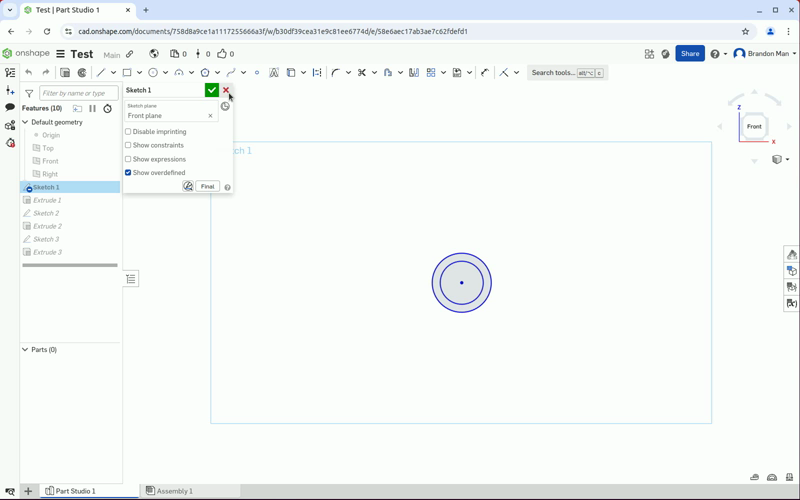
click(229, 92)
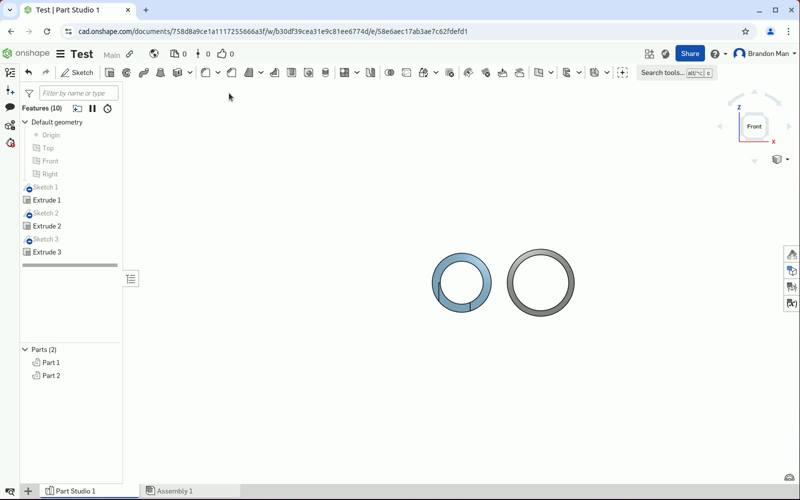
mouse_move(73, 352)
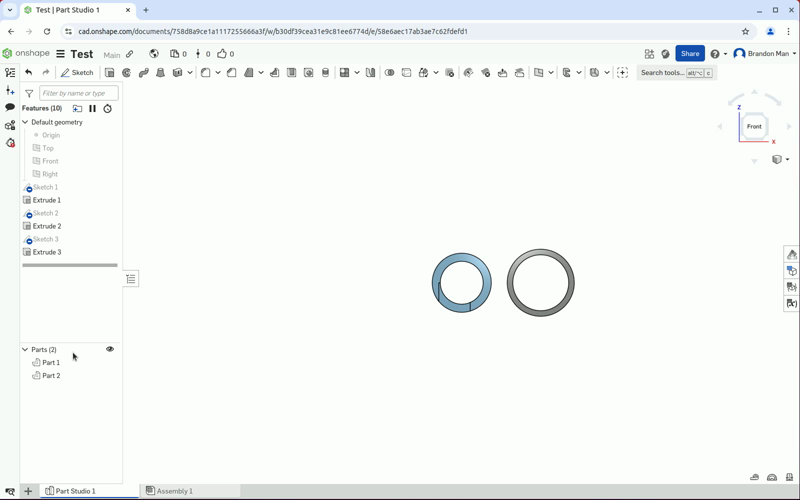
key(y)
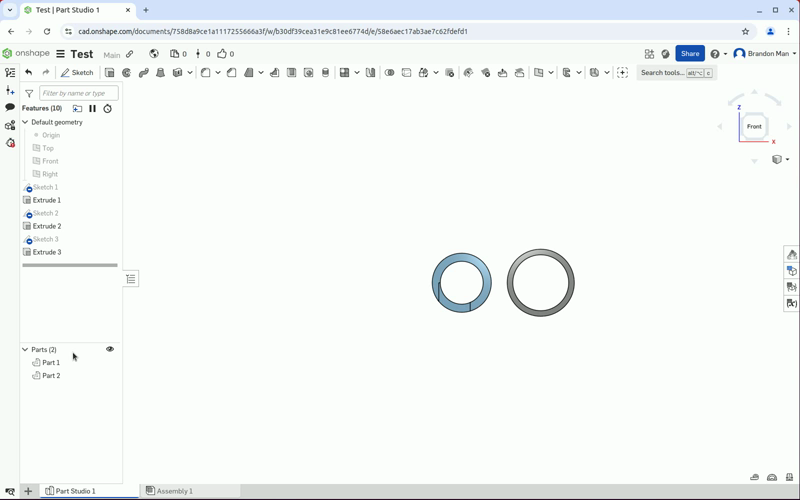
key(shift+p)
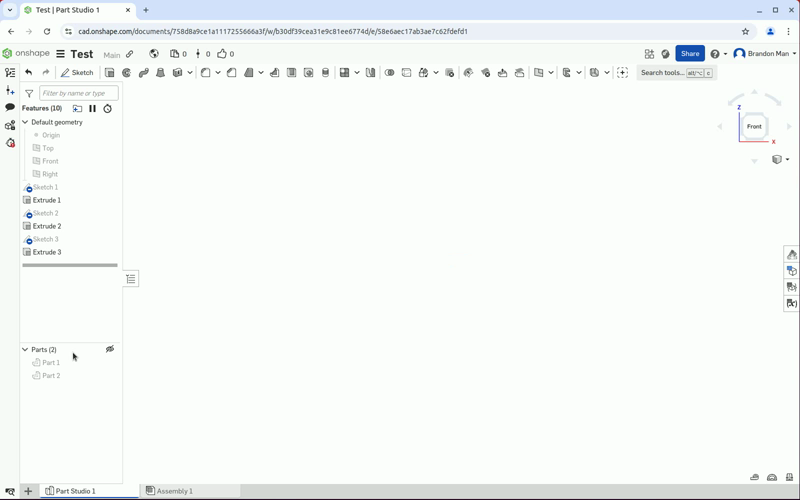
key(space)
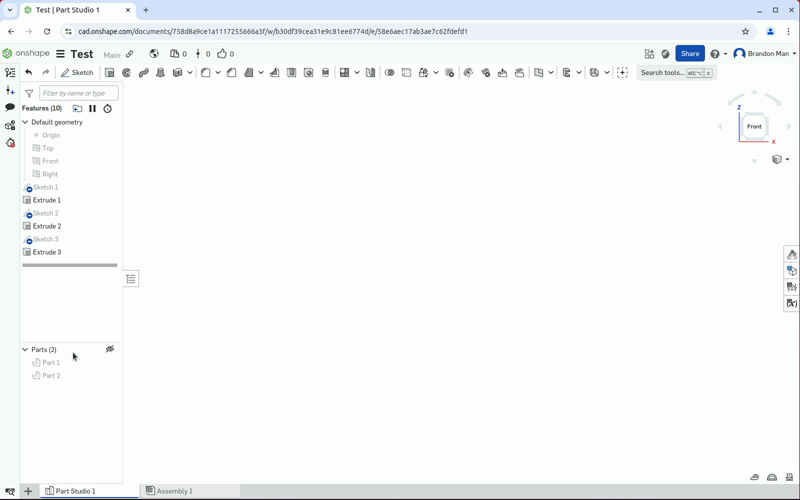
key_down(shift)
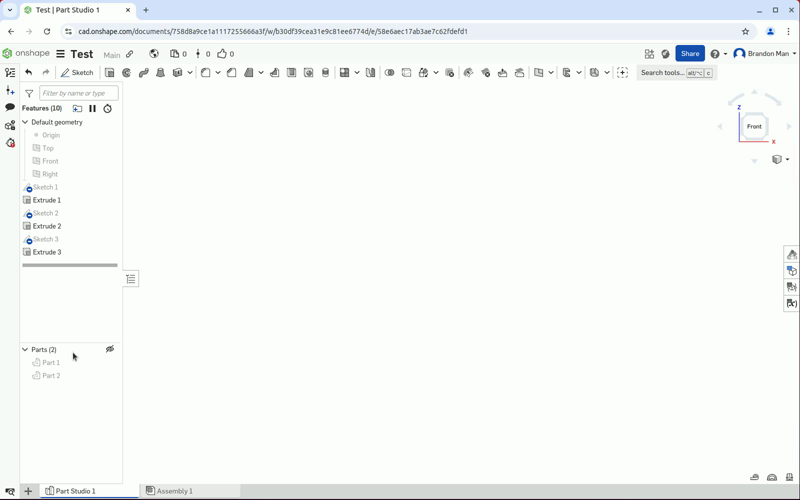
key(down)
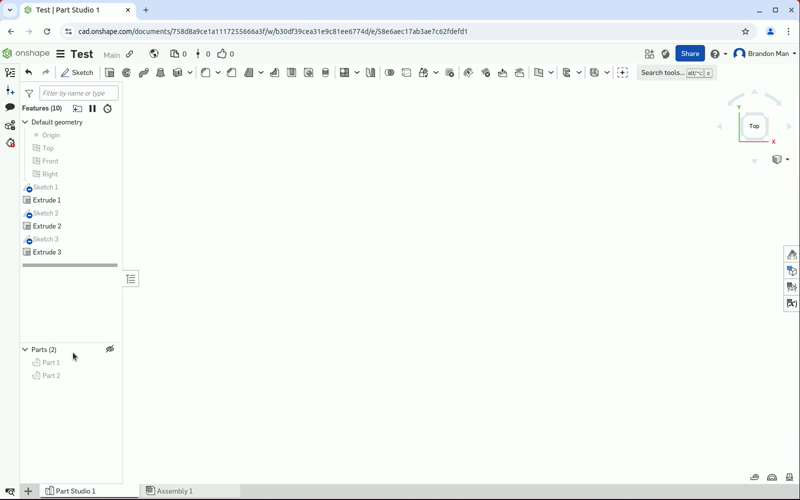
key_up(shift)
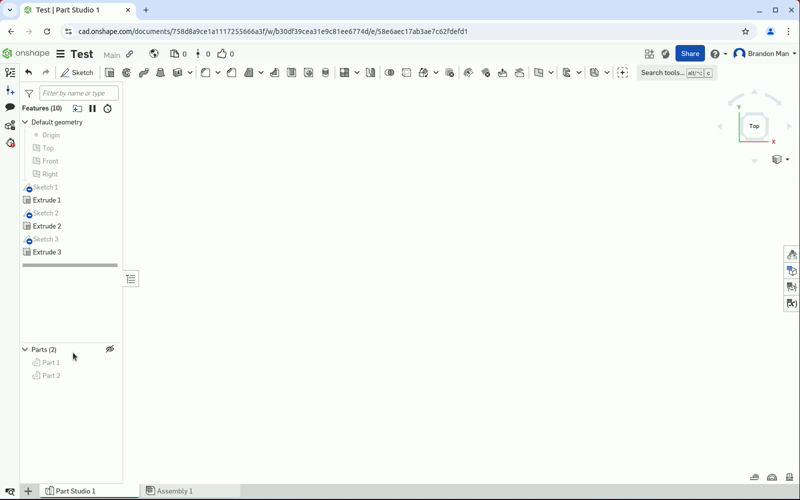
mouse_move(73, 352)
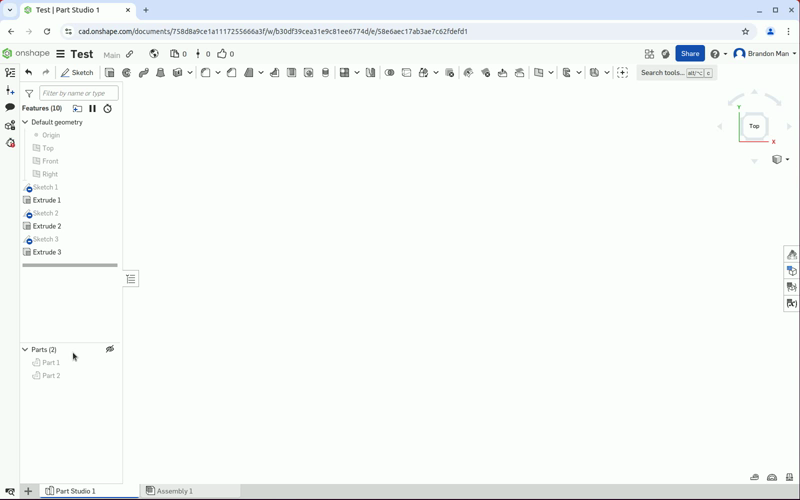
key(shift+y)
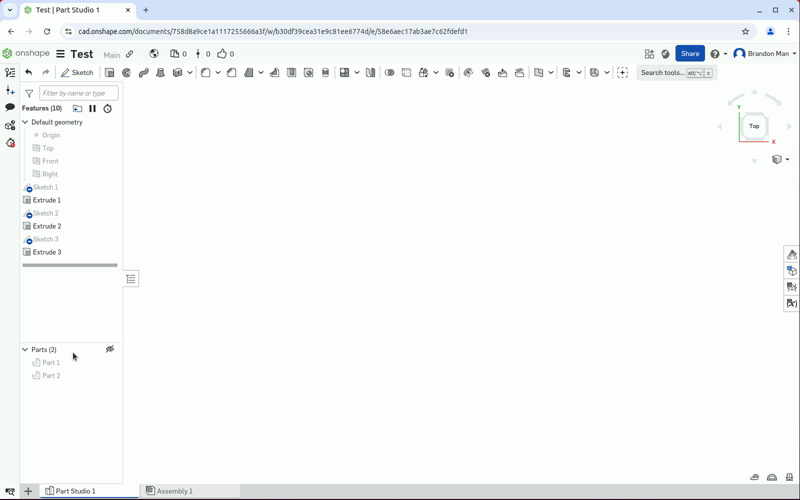
key(shift+s)
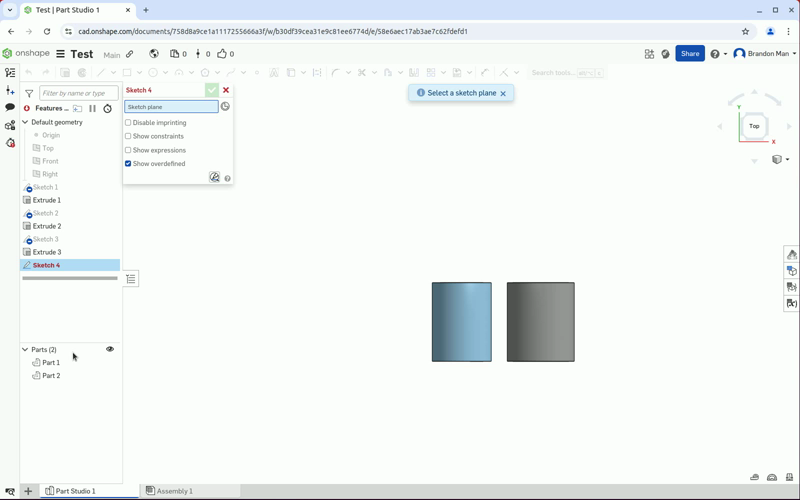
mouse_move(73, 150)
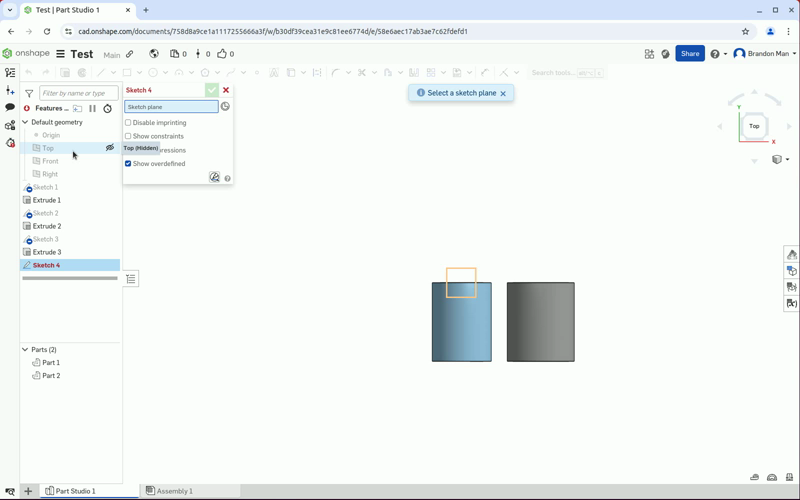
click(73, 150)
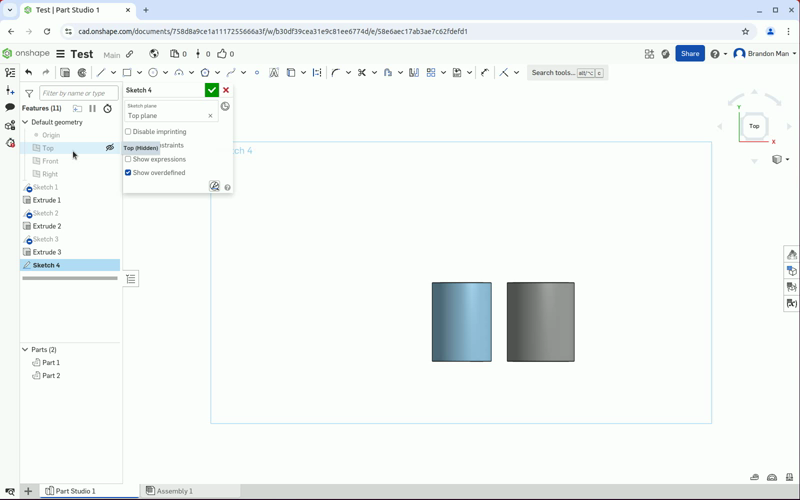
mouse_move(73, 352)
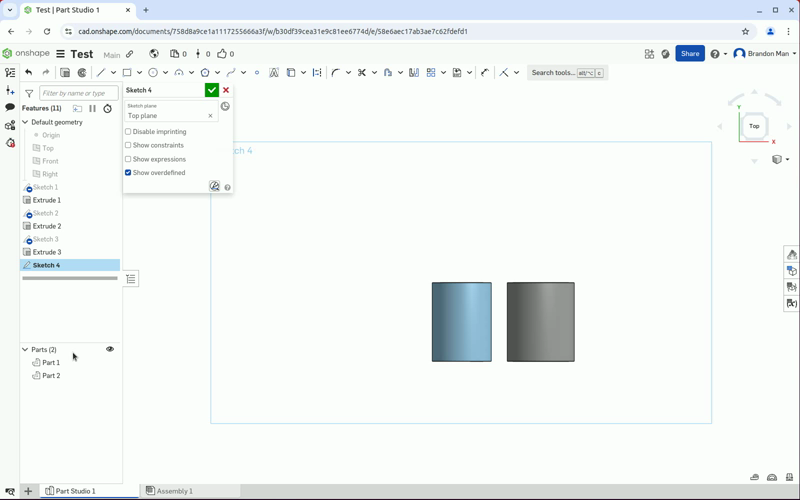
key(y)
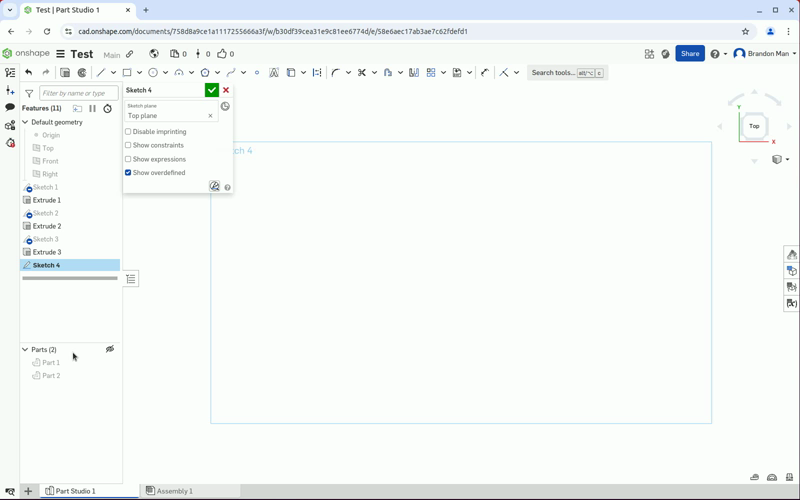
key(l)
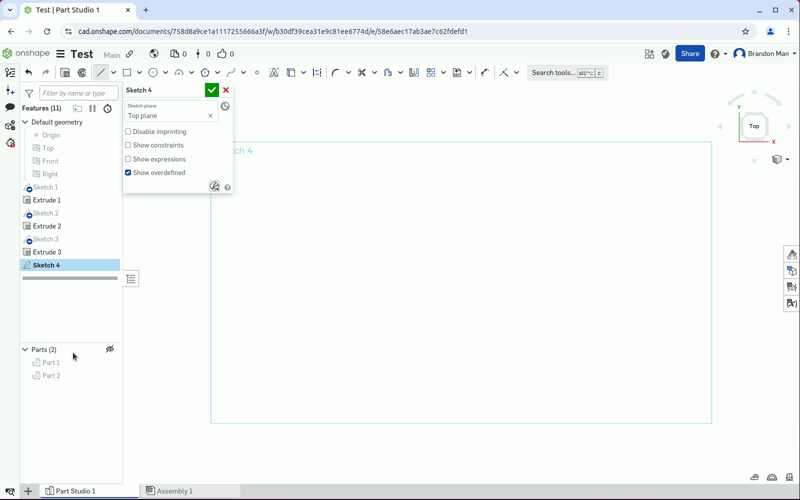
key_down(shift)
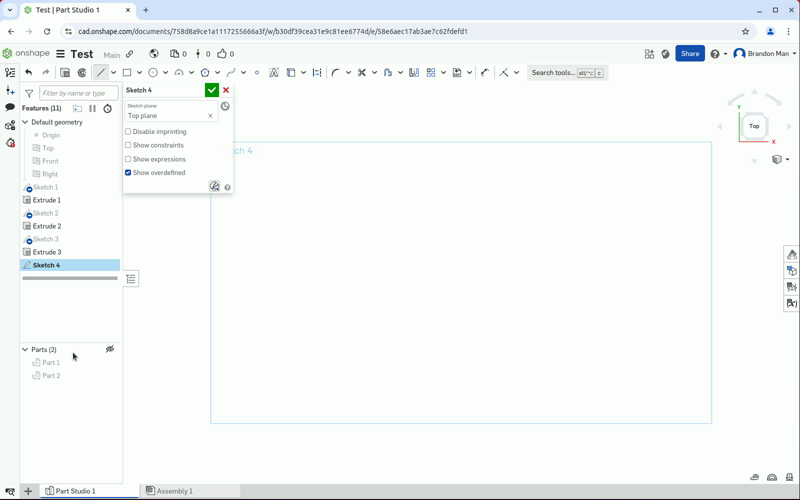
mouse_move(511, 322)
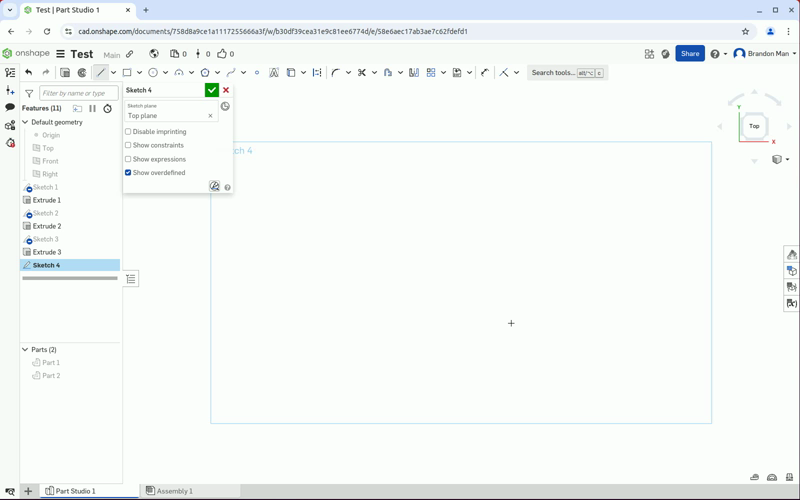
click(511, 322)
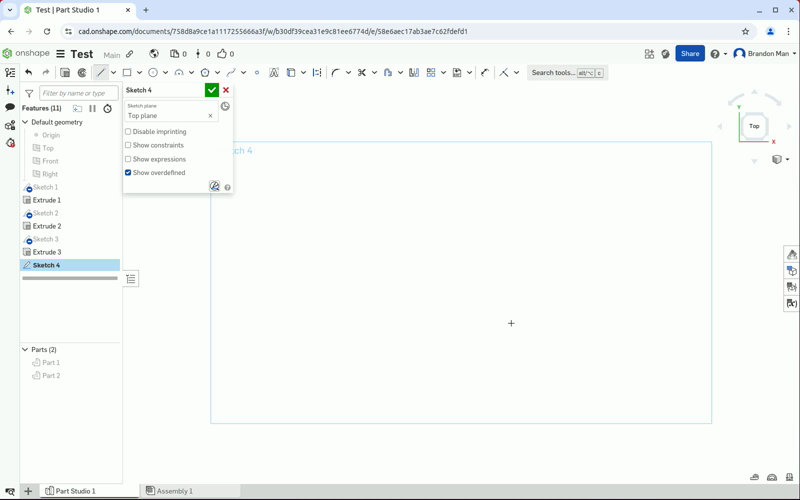
key_up(shift)
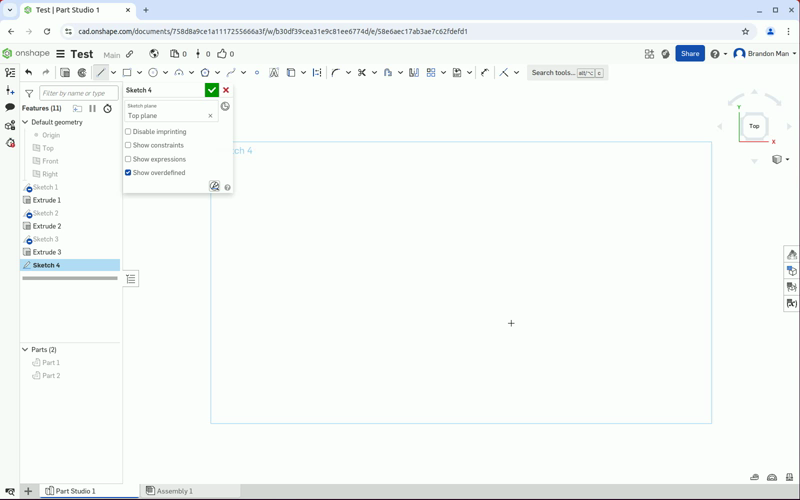
key_down(shift)
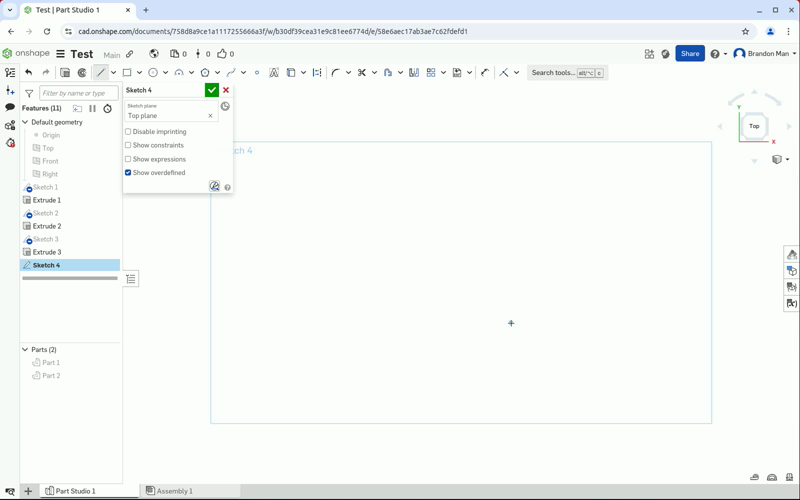
mouse_move(541, 322)
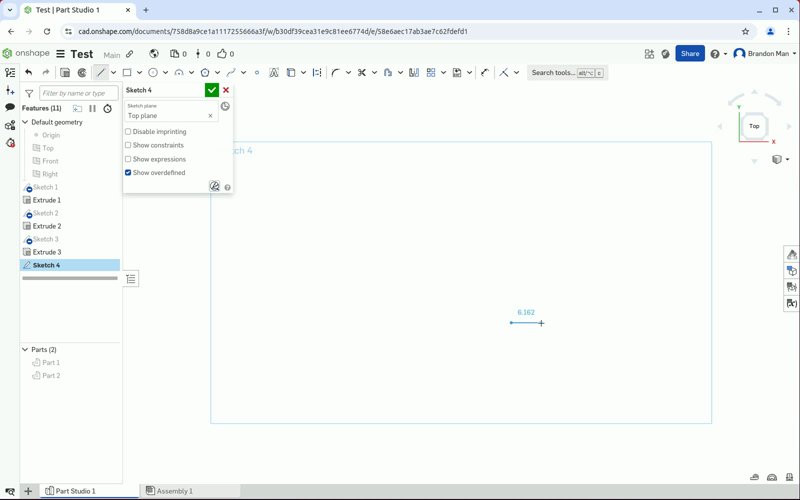
mouse_move(519, 322)
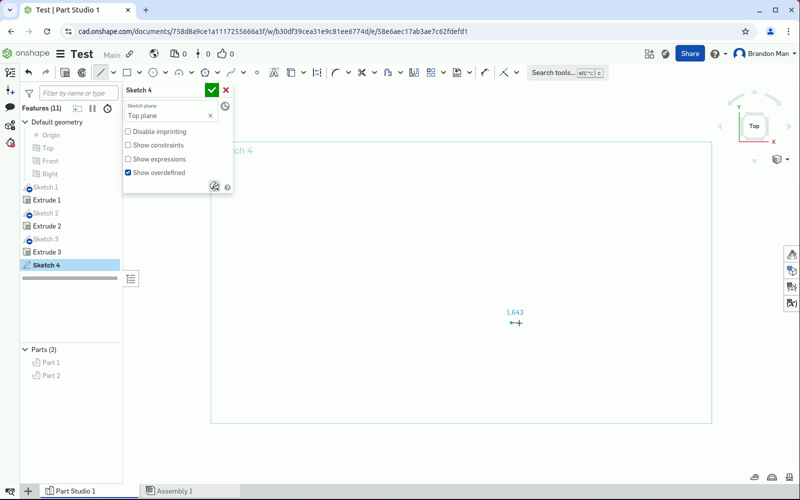
click(519, 322)
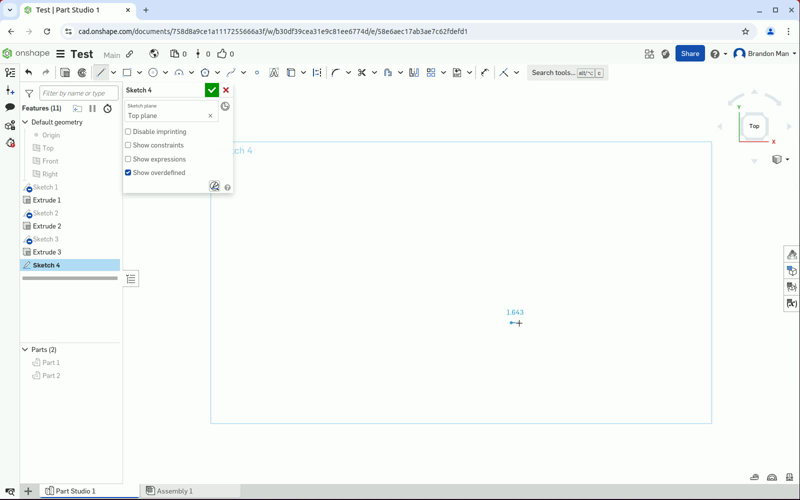
key_up(shift)
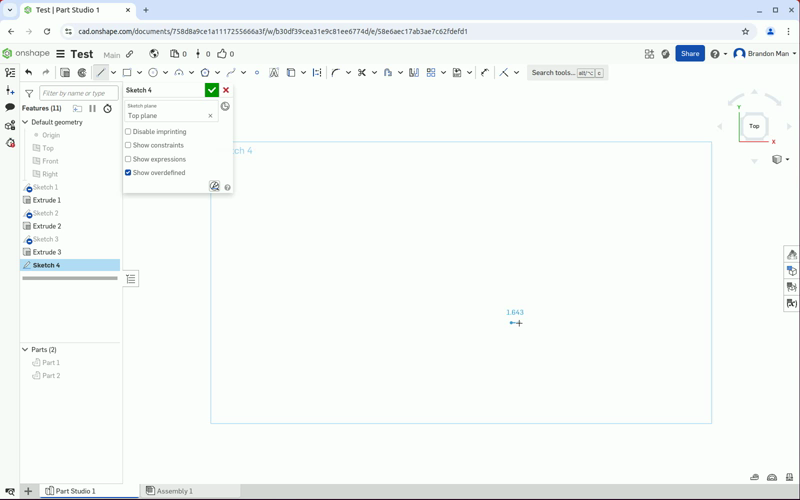
key_down(shift)
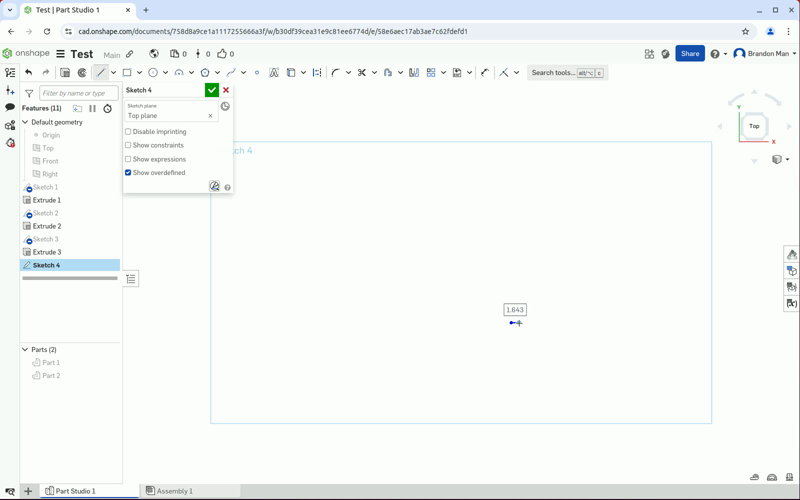
mouse_move(549, 322)
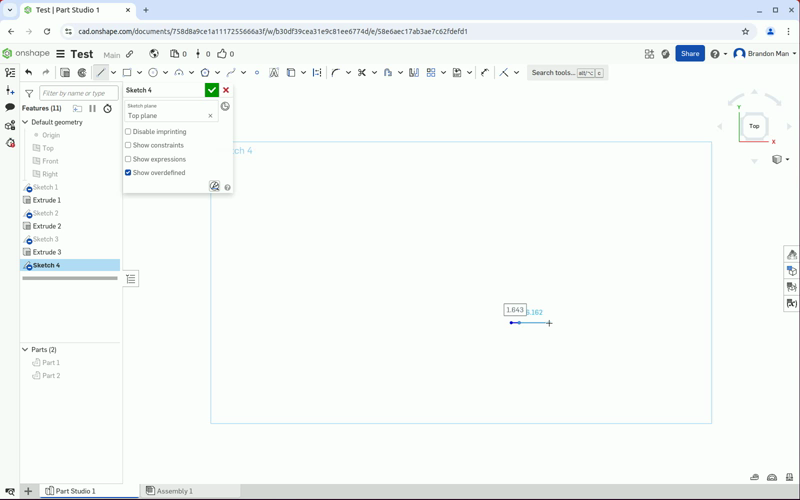
mouse_move(519, 378)
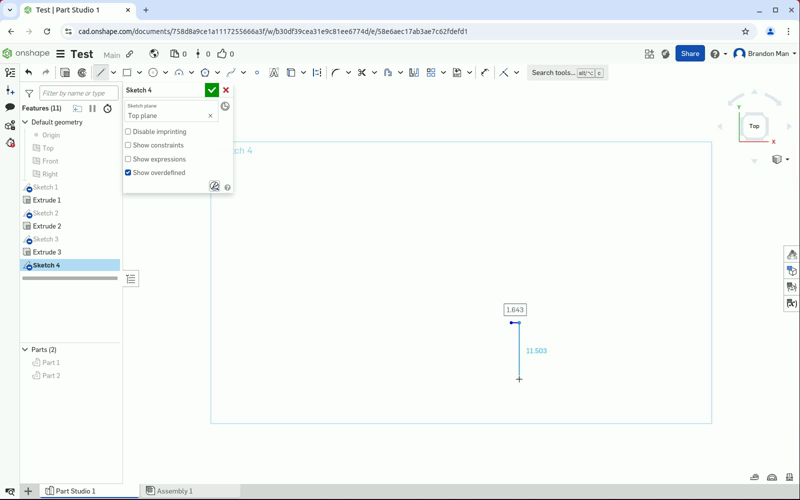
click(519, 378)
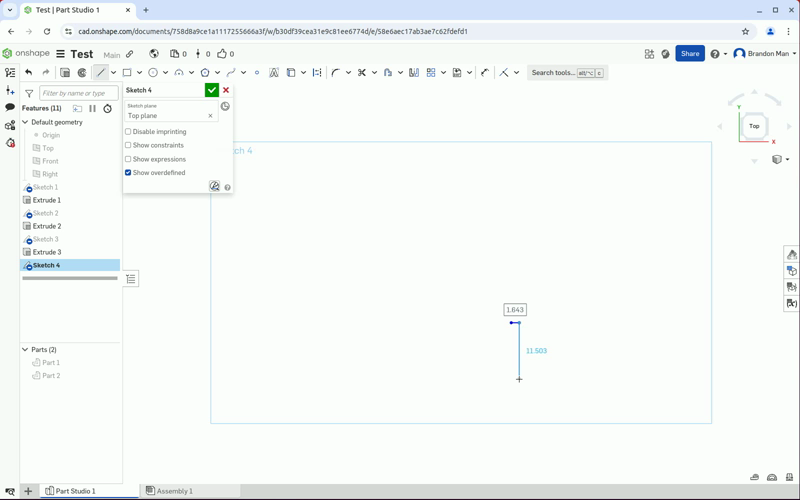
key_up(shift)
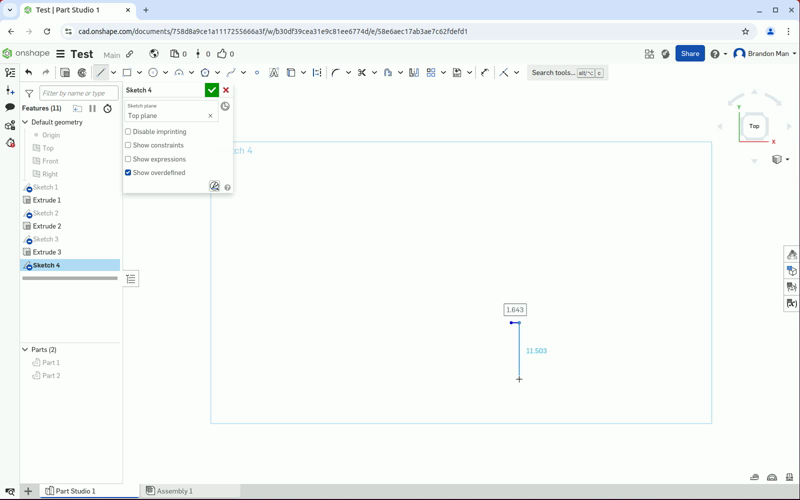
key_down(shift)
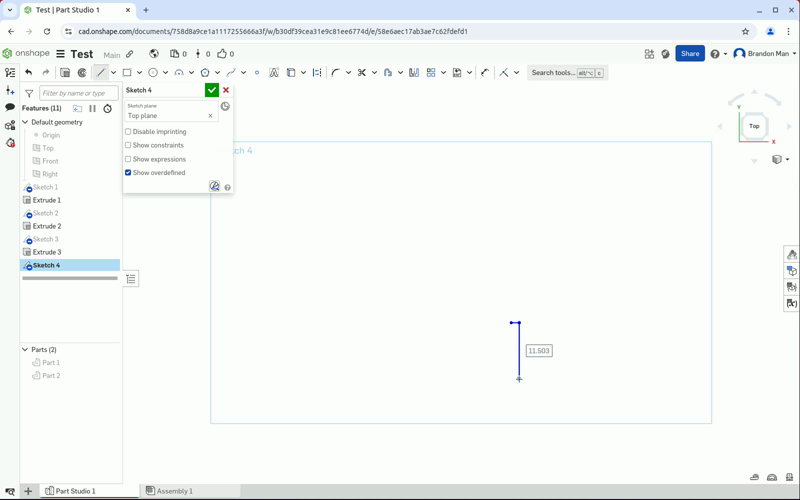
mouse_move(549, 378)
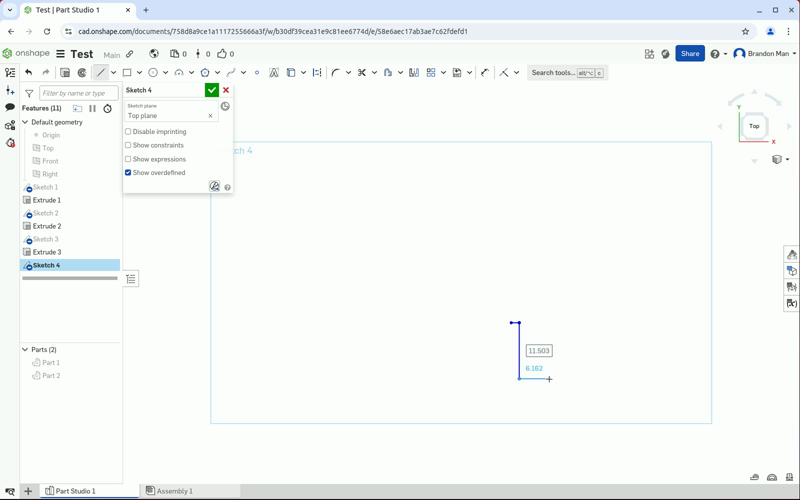
mouse_move(542, 378)
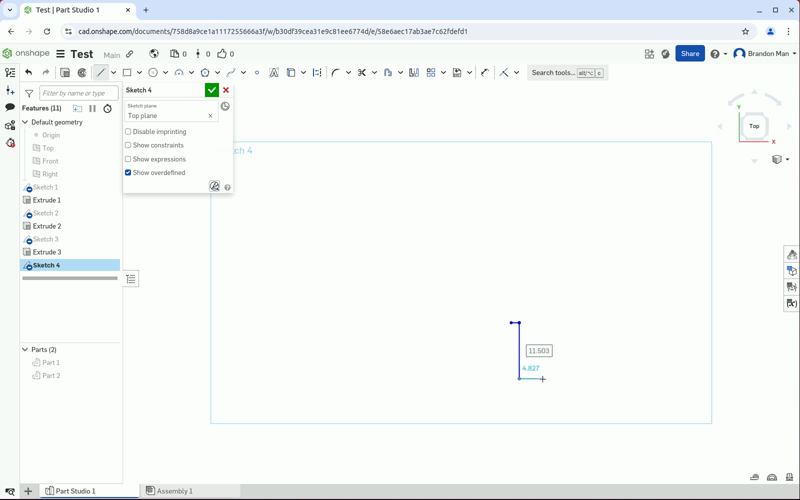
click(542, 378)
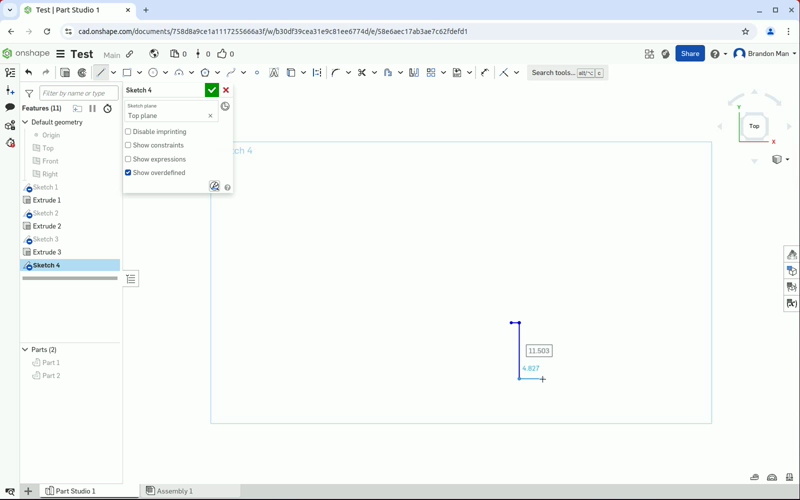
key_up(shift)
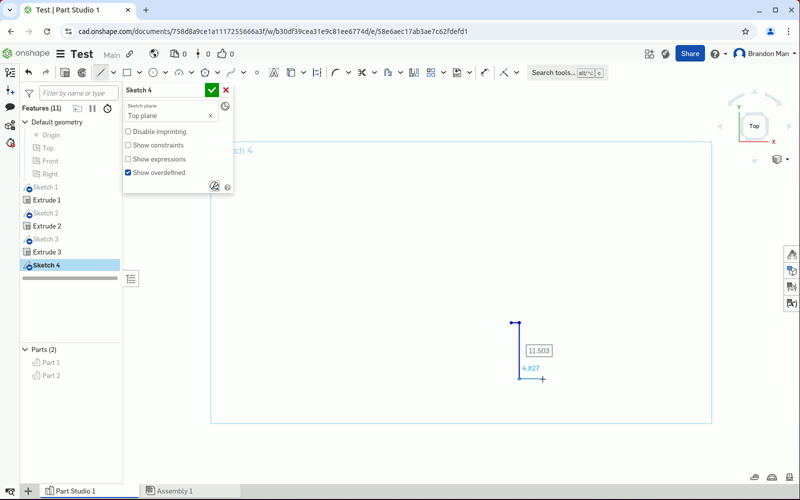
key_down(shift)
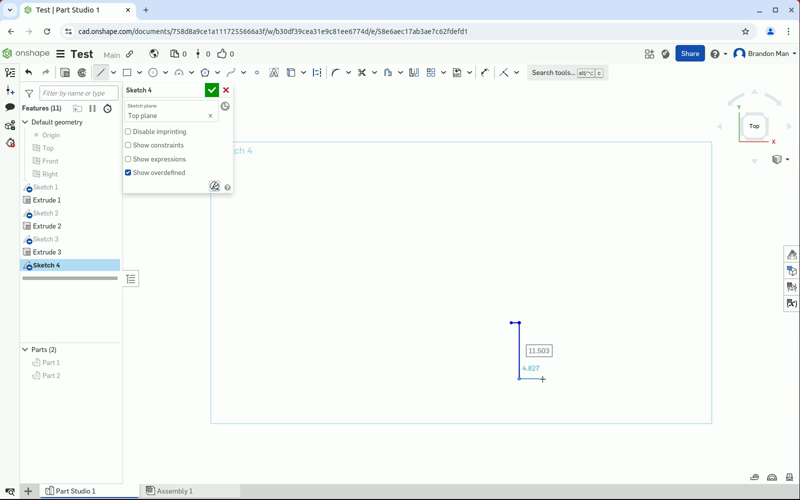
mouse_move(542, 298)
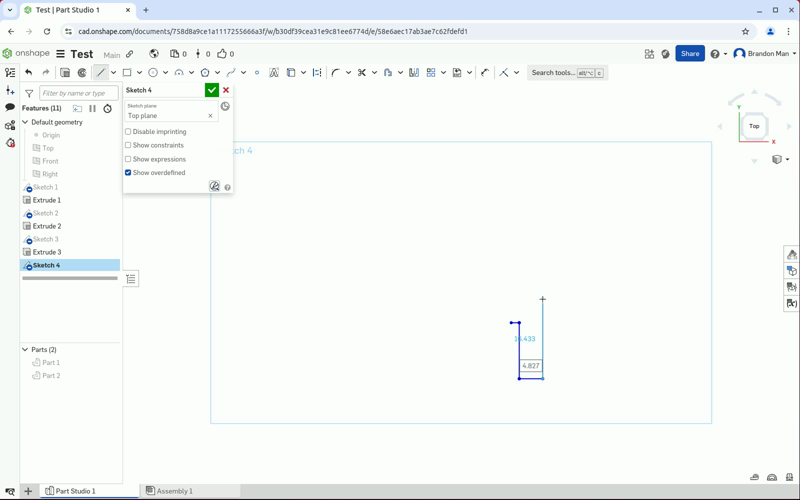
click(542, 298)
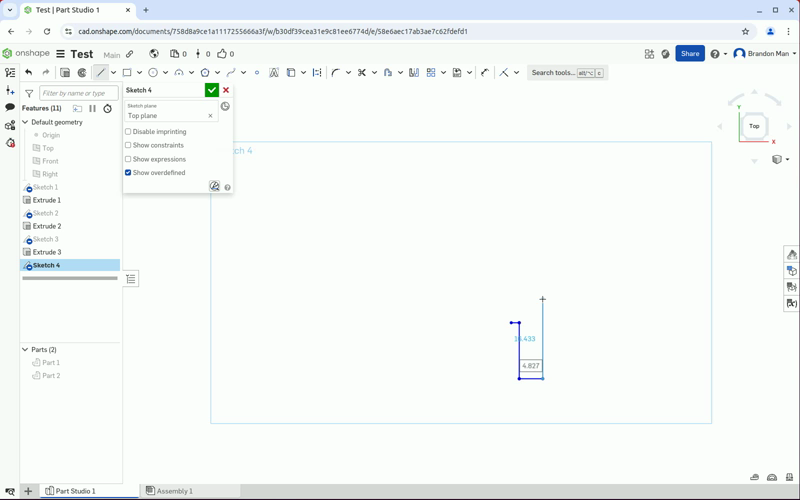
key_up(shift)
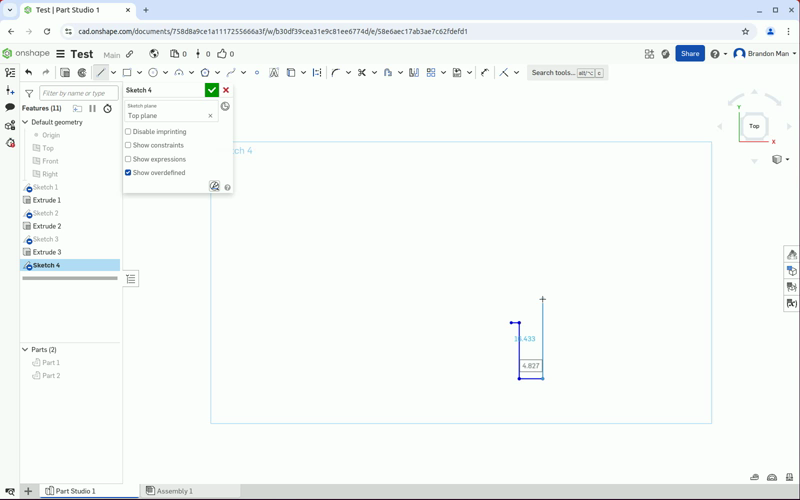
key_down(shift)
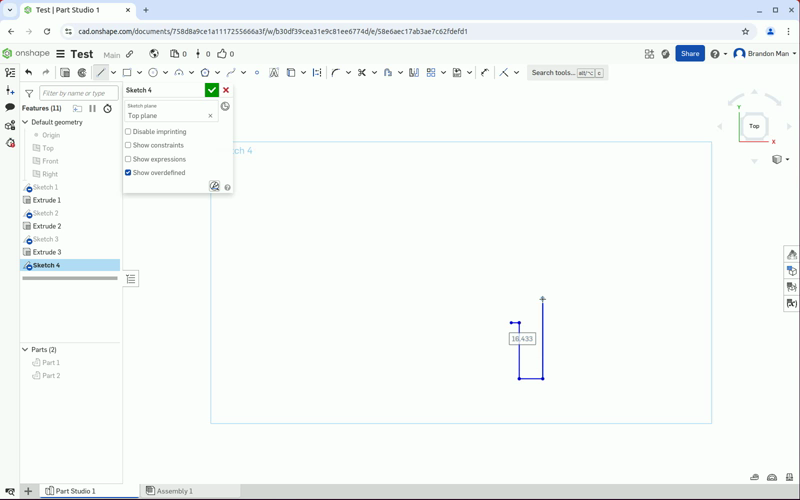
mouse_move(572, 298)
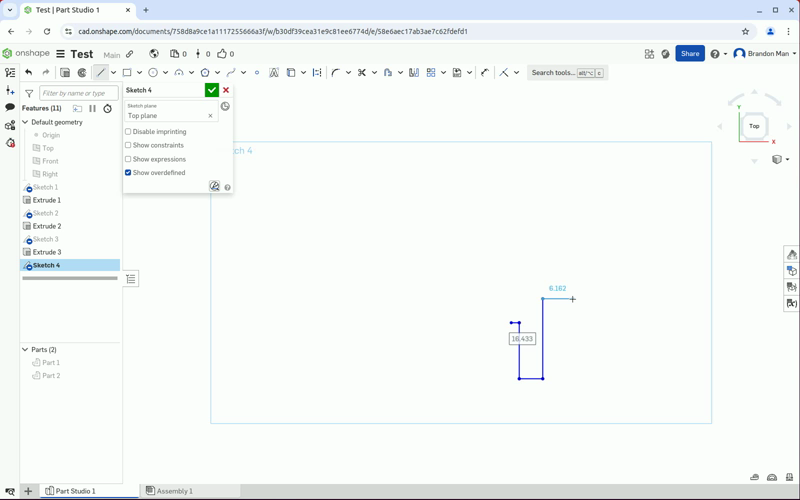
mouse_move(511, 298)
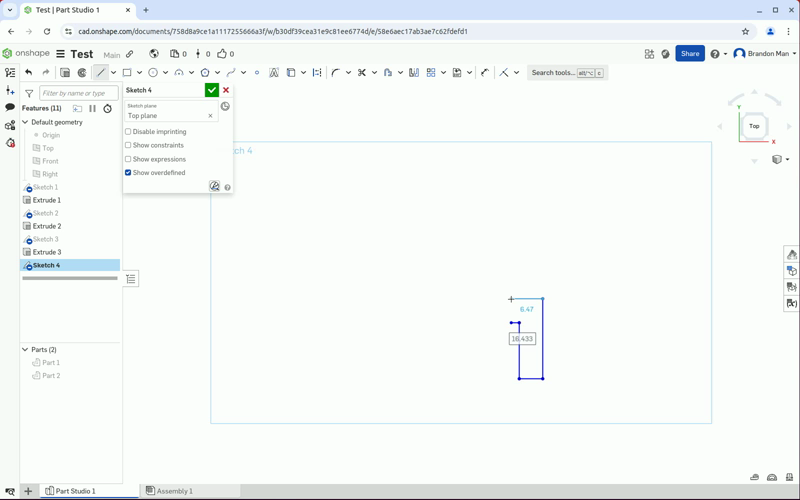
click(511, 298)
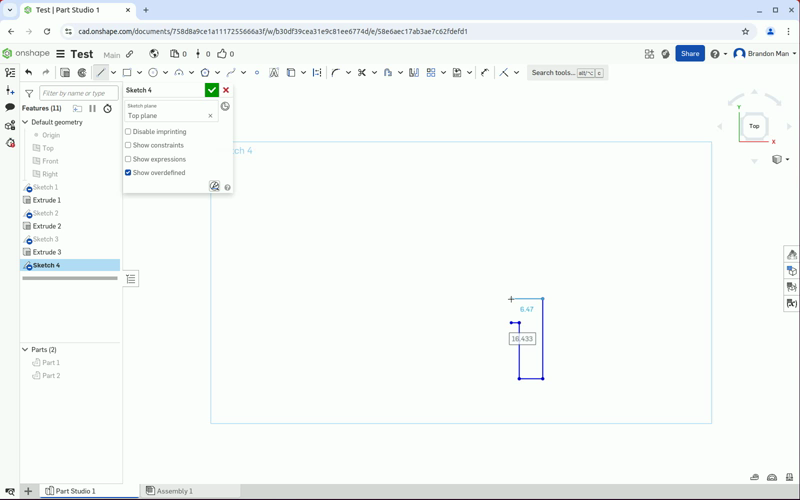
key_up(shift)
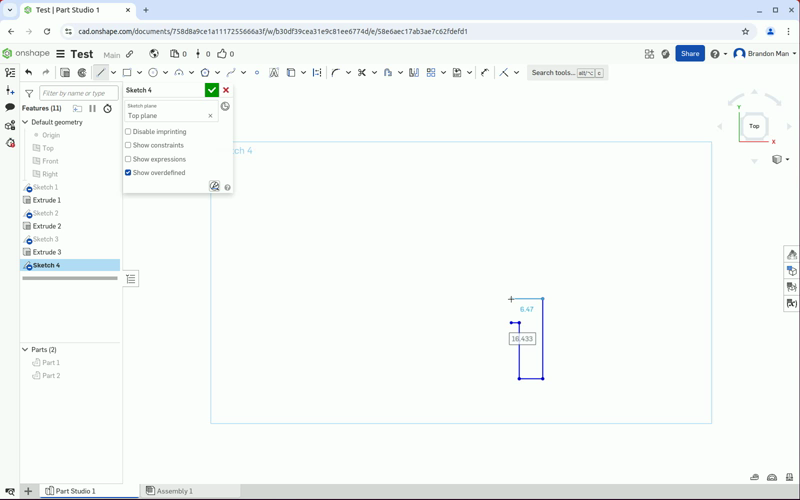
mouse_move(541, 298)
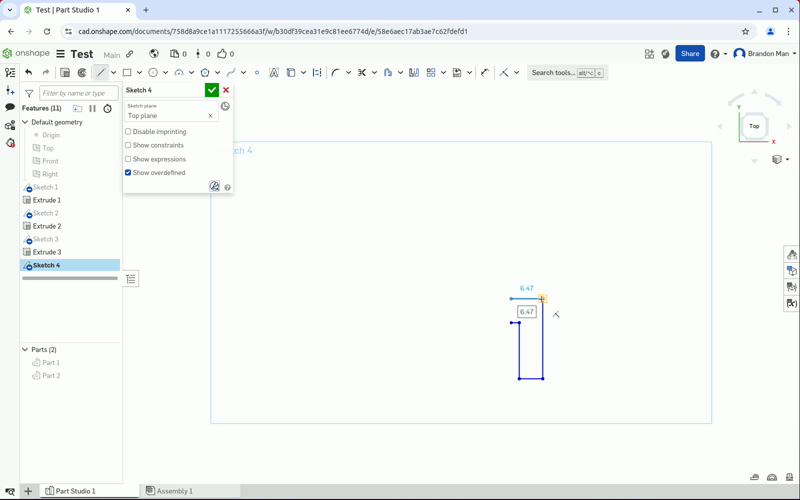
key_down(shift)
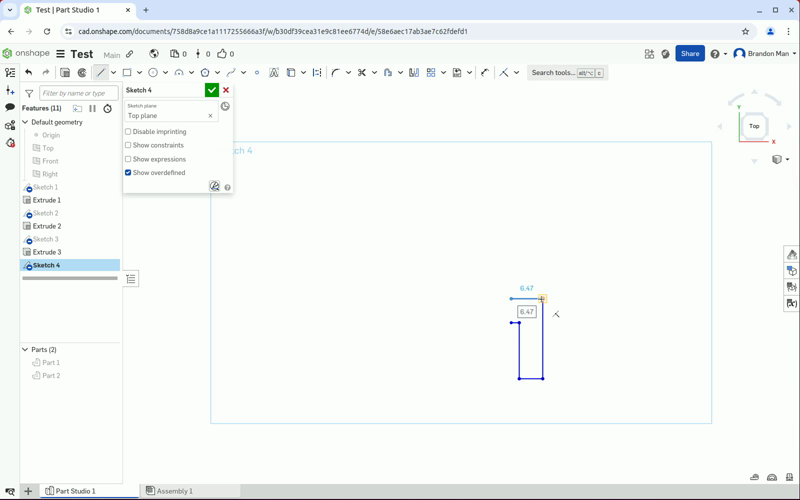
mouse_move(511, 322)
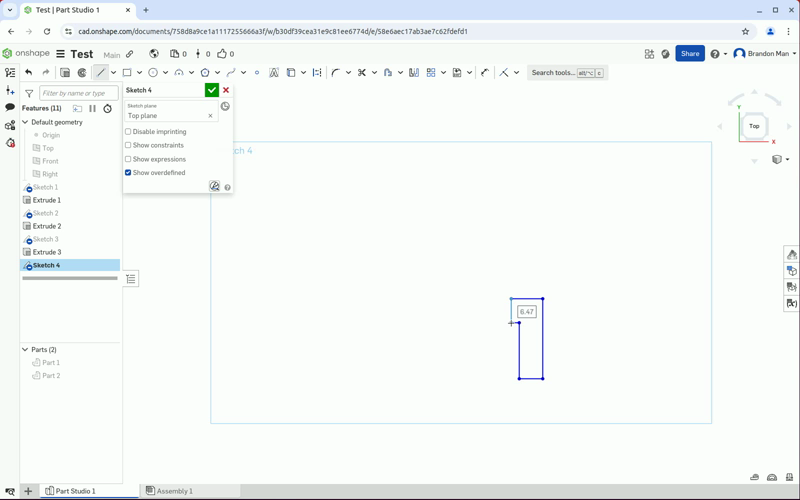
key_up(shift)
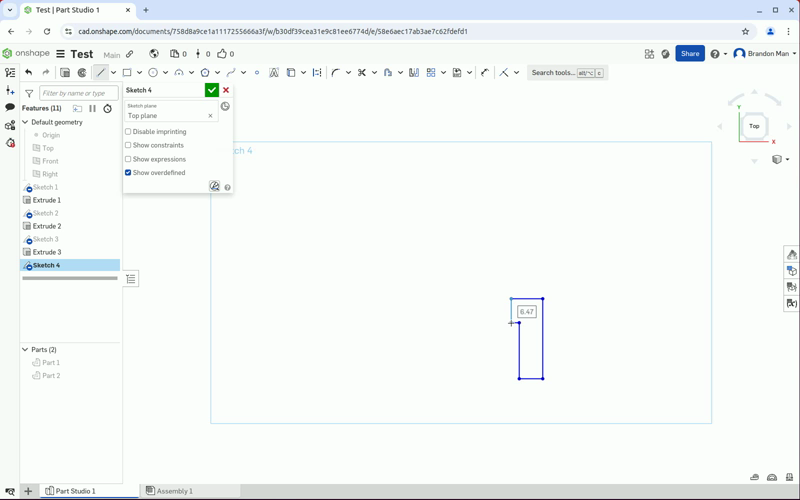
click(511, 322)
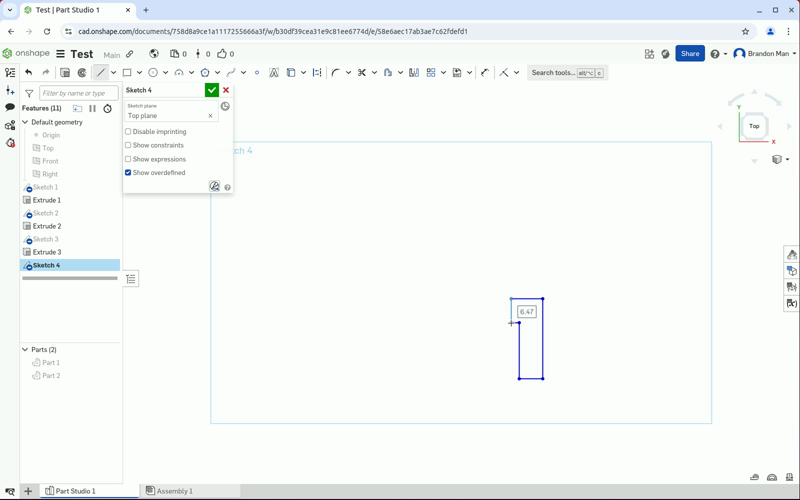
key(esc)
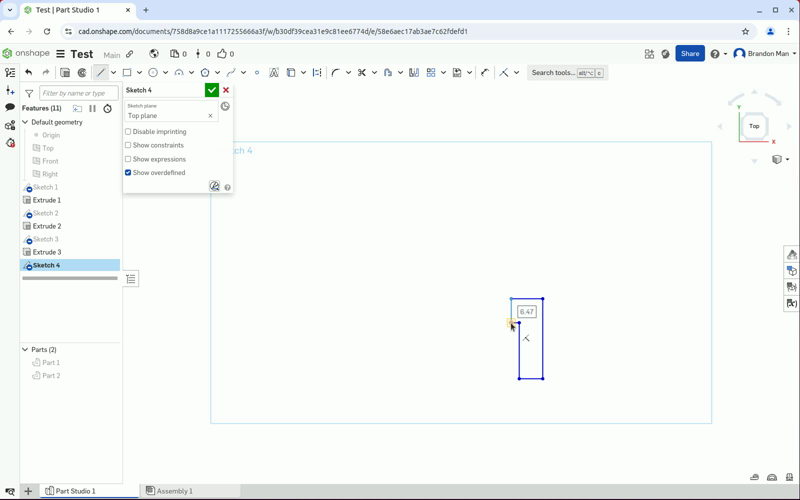
mouse_move(534, 351)
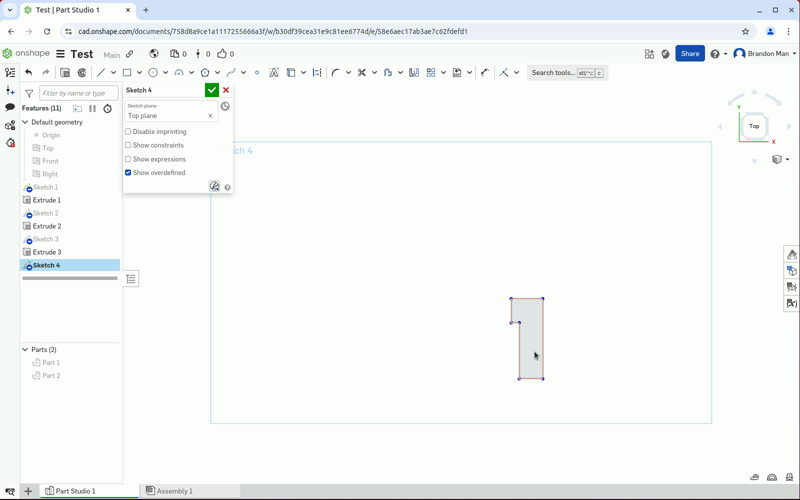
click(534, 351)
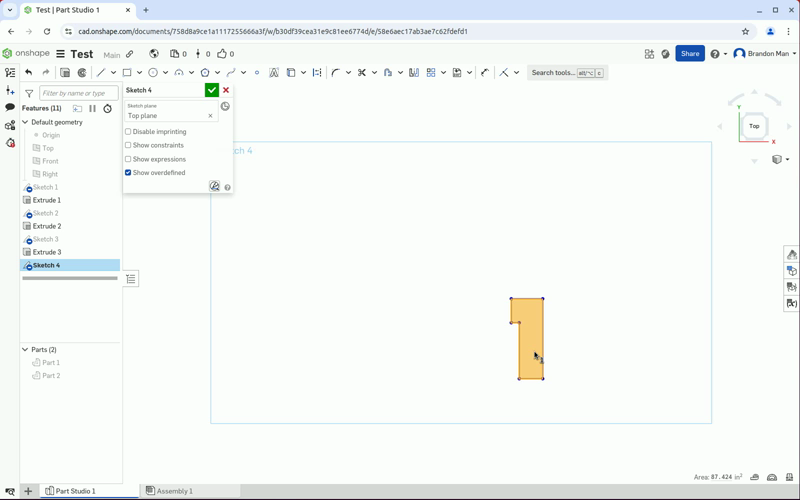
mouse_move(73, 352)
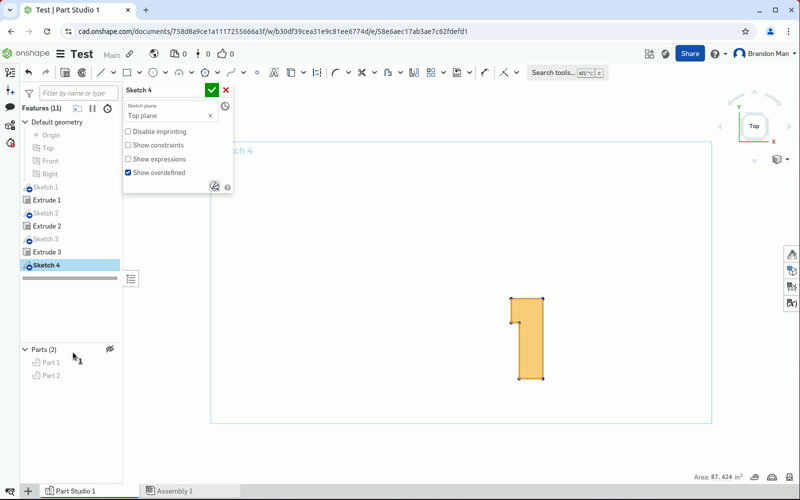
key(shift+y)
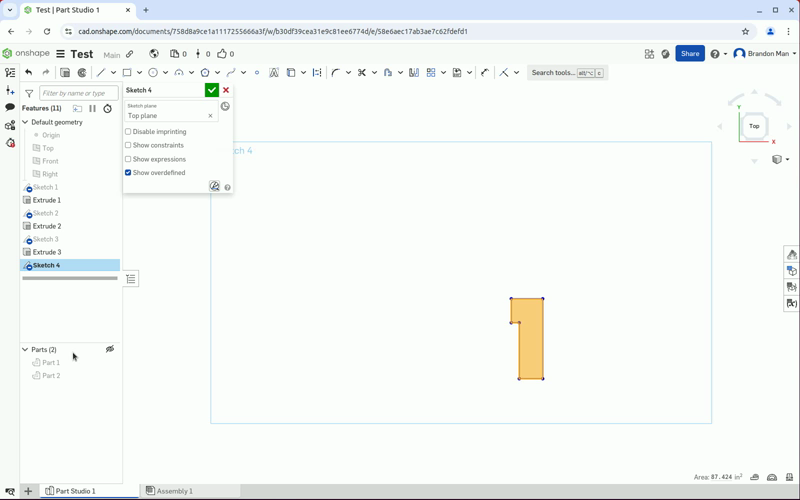
key(shift+e)
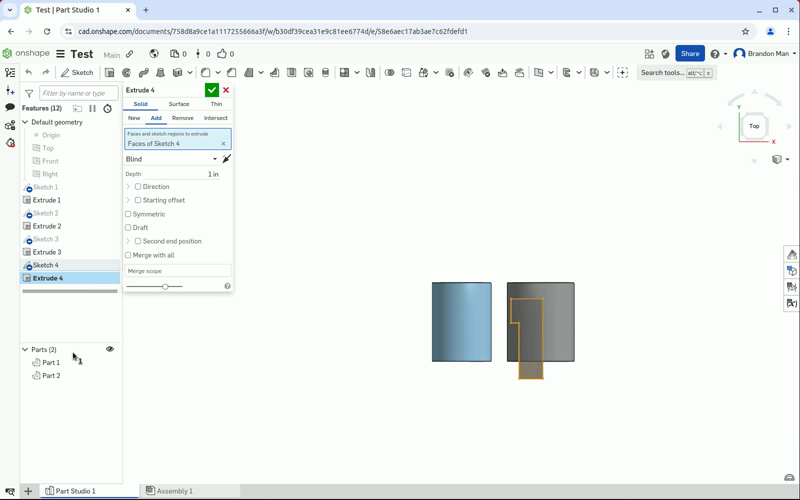
mouse_move(143, 106)
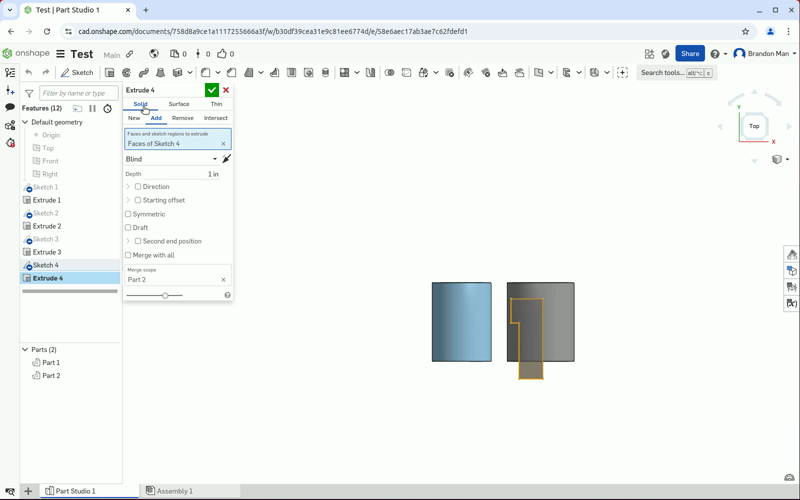
click(143, 106)
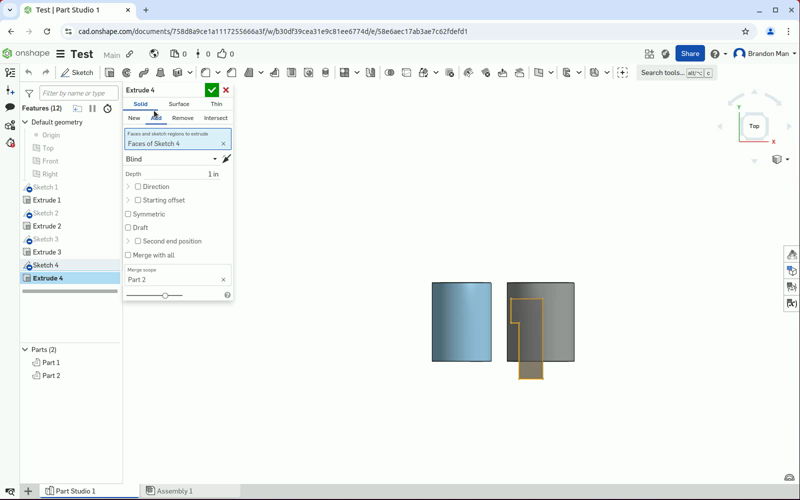
mouse_move(186, 120)
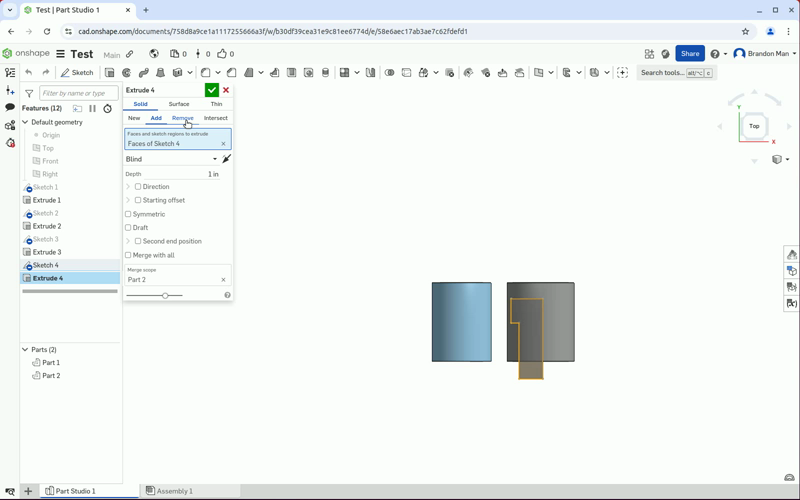
click(186, 120)
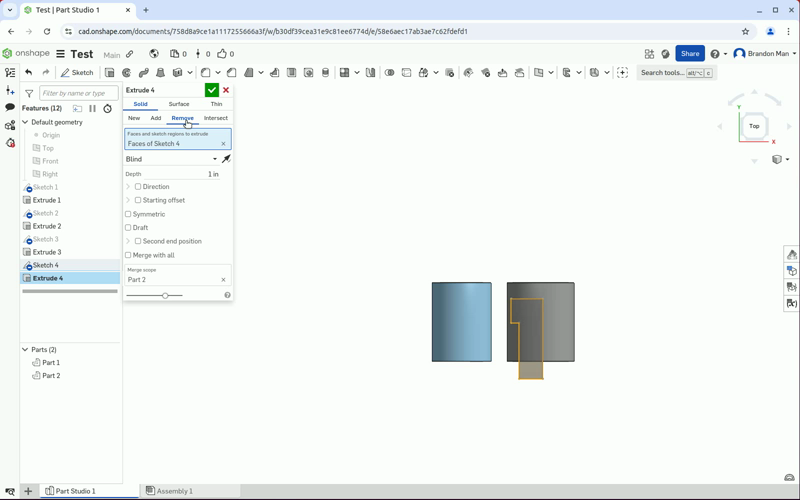
key(tab, 4)
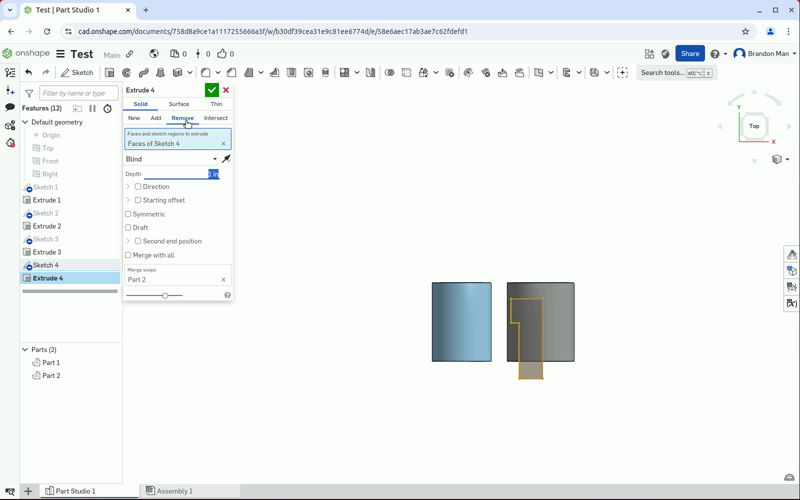
text(7.943)
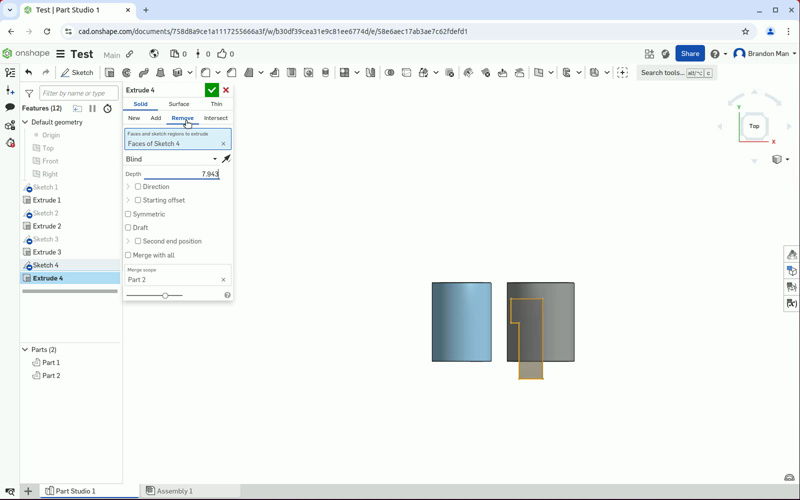
key(tab, 6)
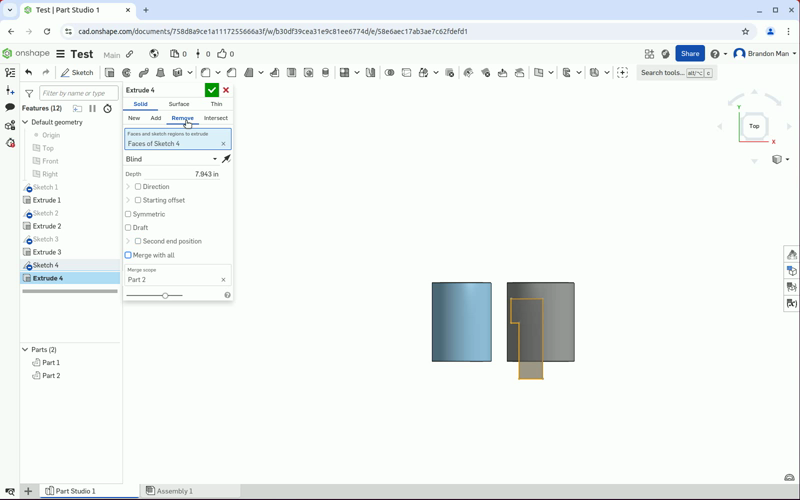
key(space)
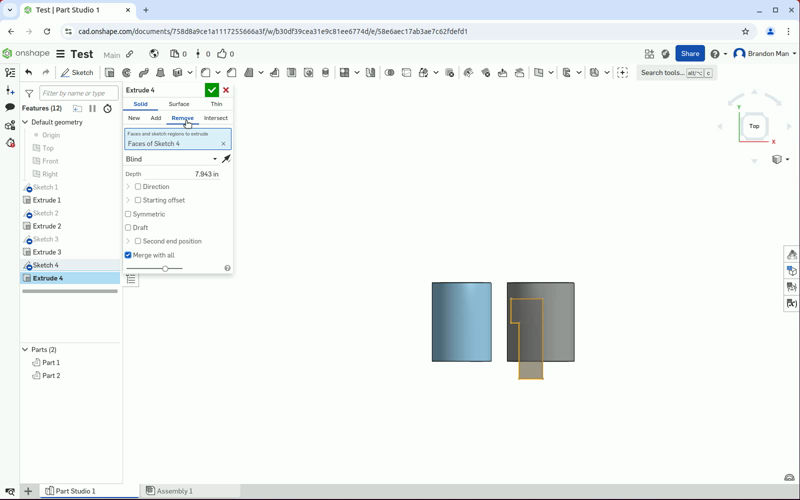
key(enter)
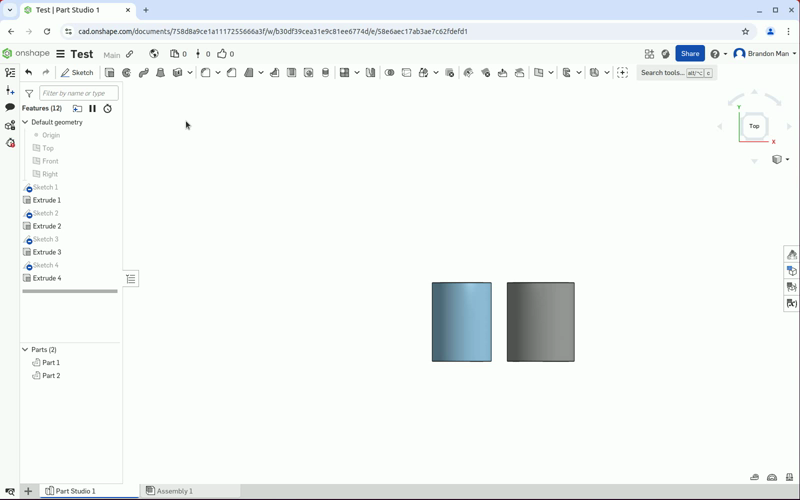
key(shift+h)
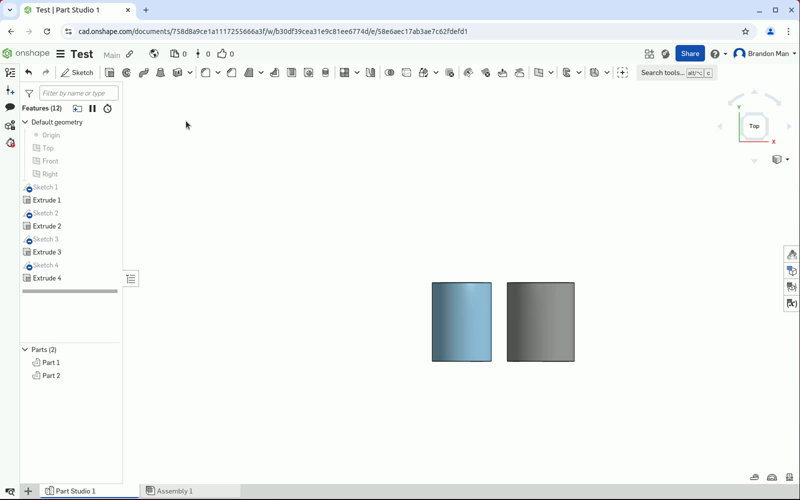
key(shift+h)
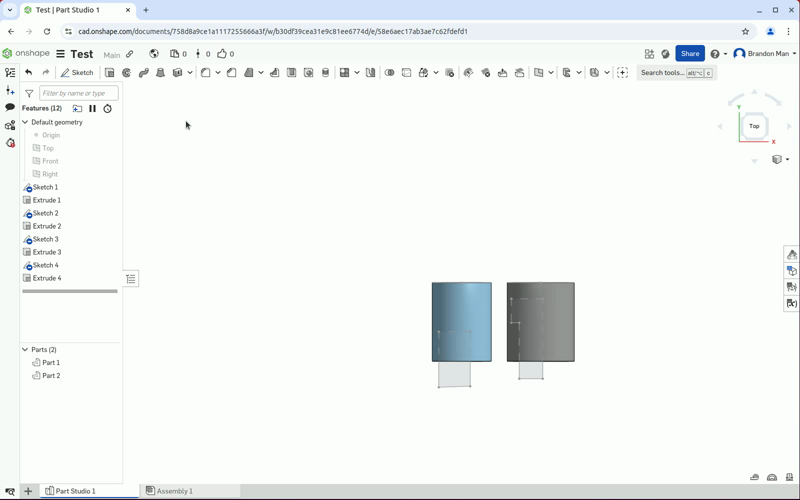
key(shift+7)
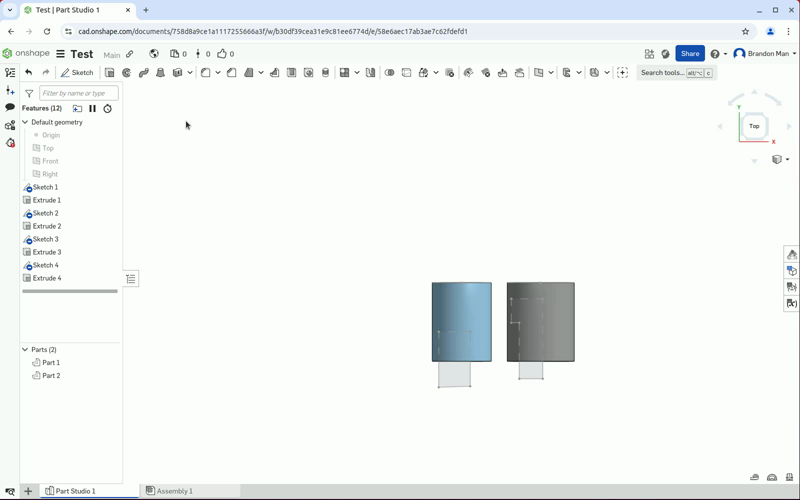
key(up, 3)
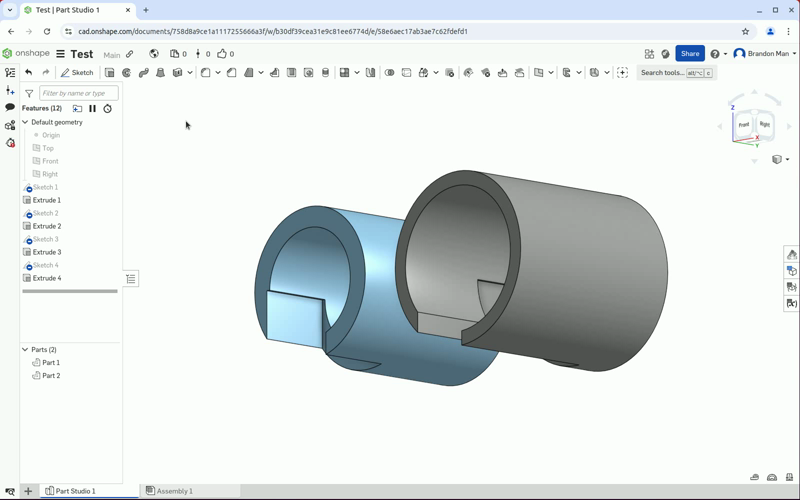
key(left, 3)
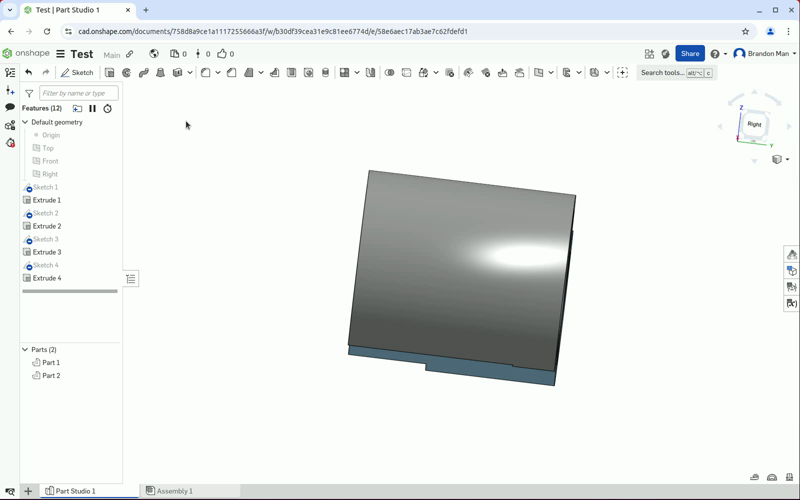
key(right, 3)
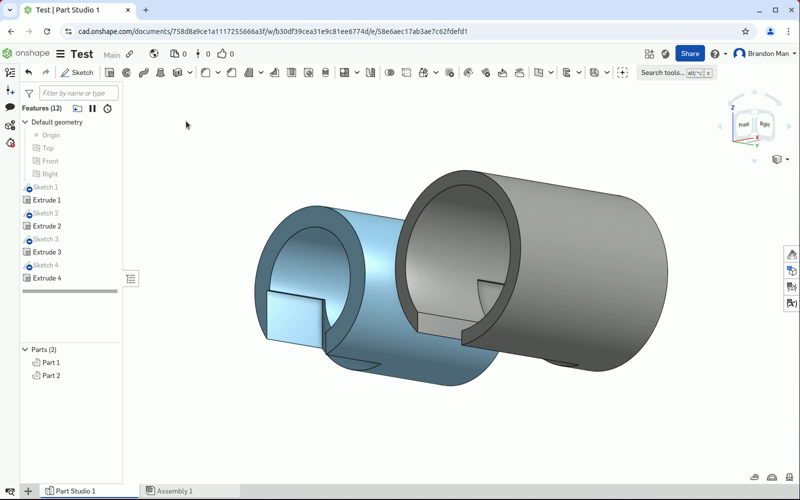
key(down, 3)
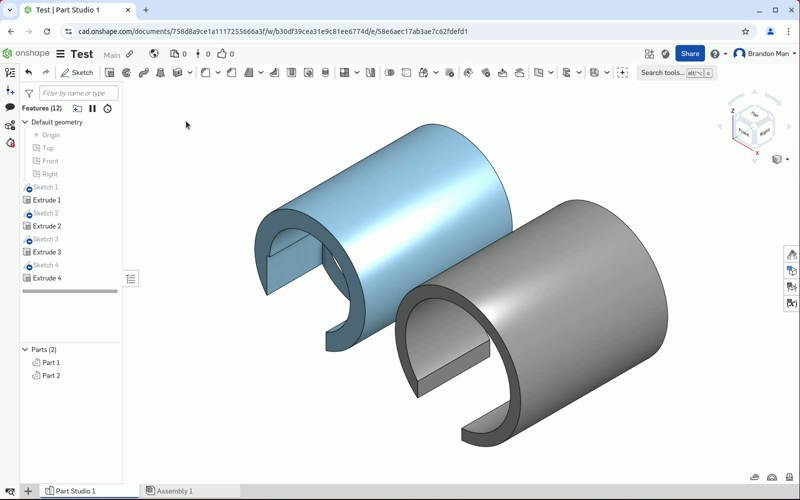
mouse_move(73, 189)
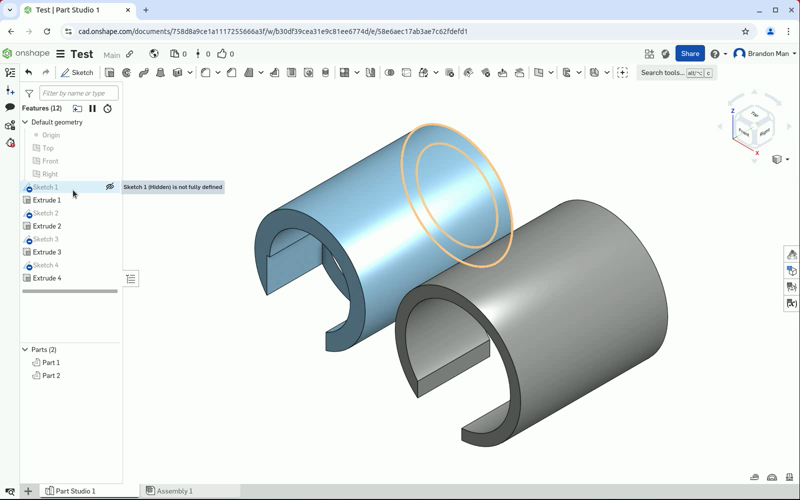
click(73, 189)